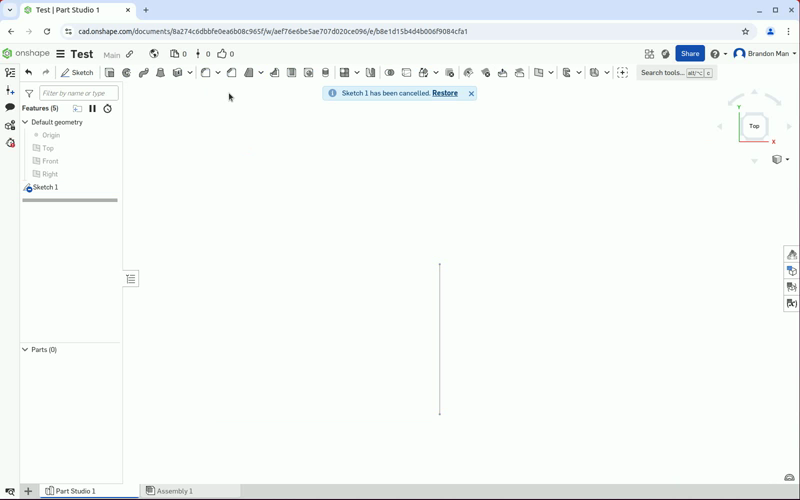
key(shift+h)
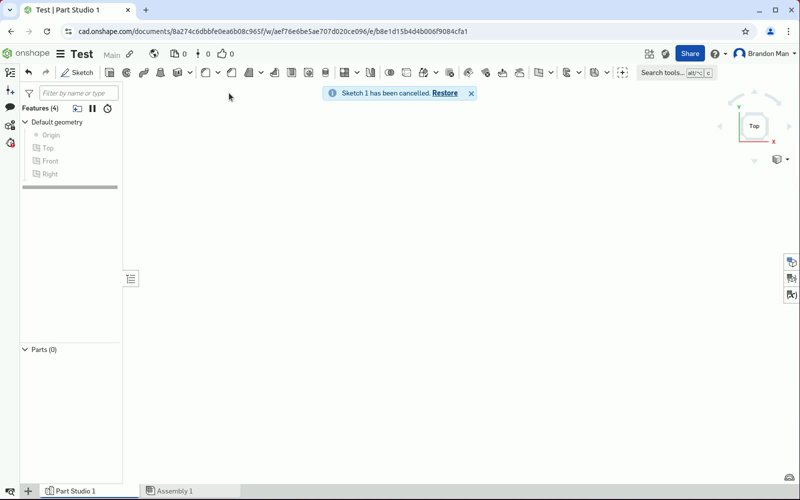
mouse_move(73, 352)
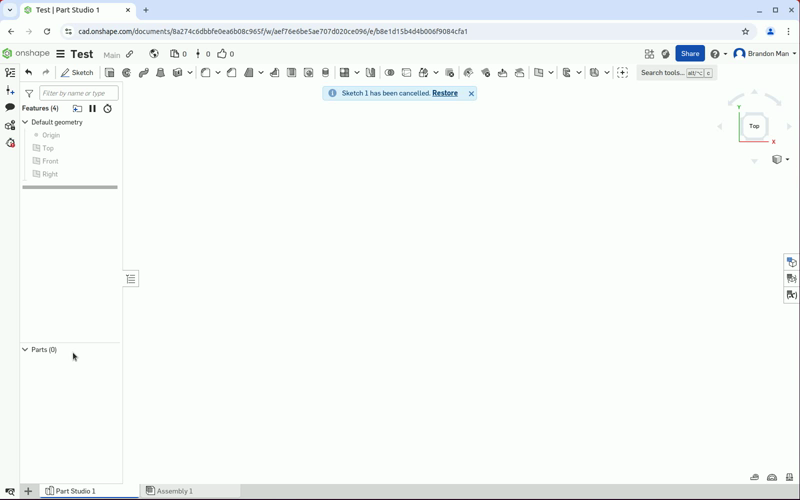
key(y)
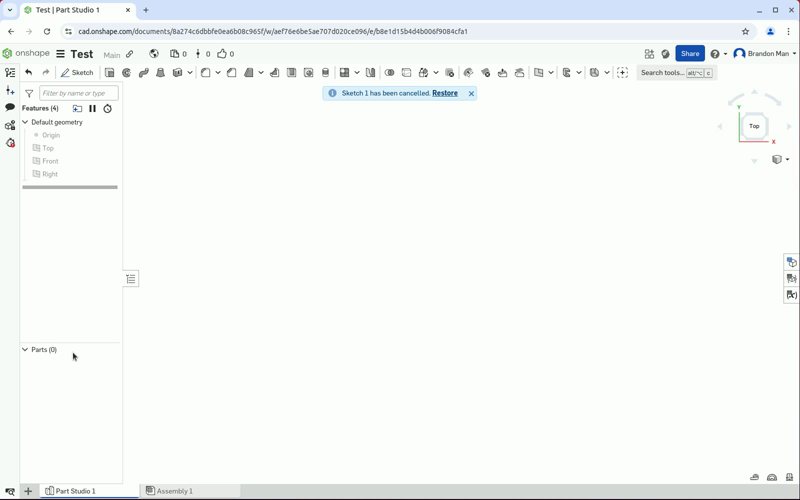
key(shift+p)
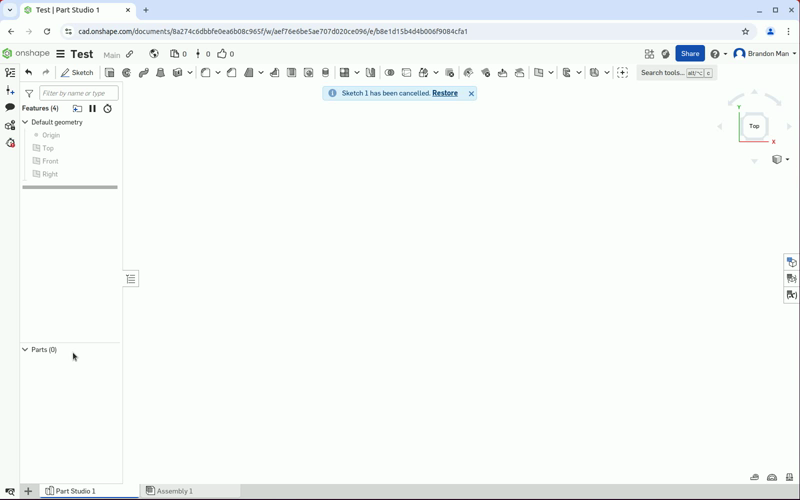
key(space)
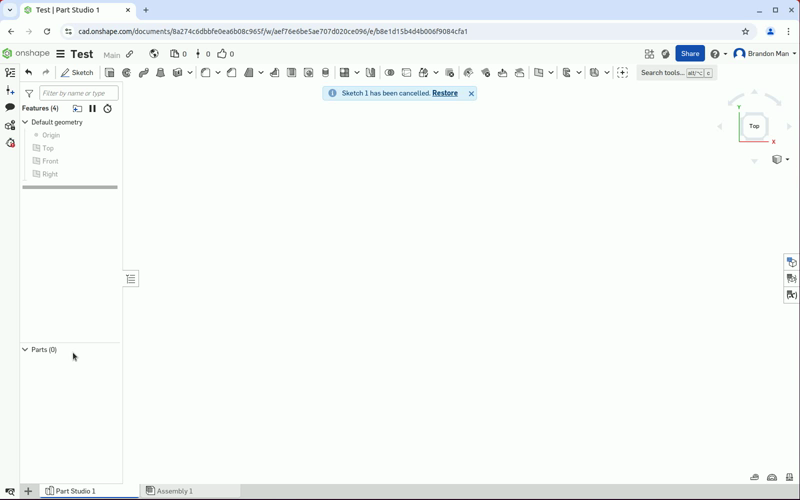
key_down(shift)
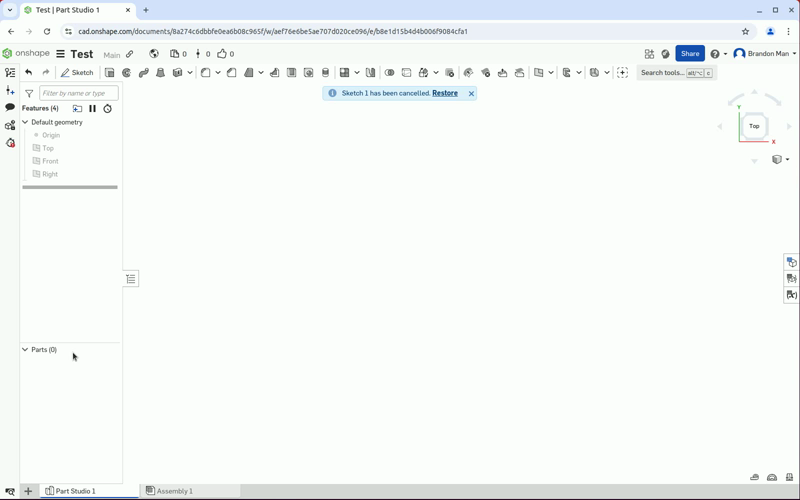
key(up)
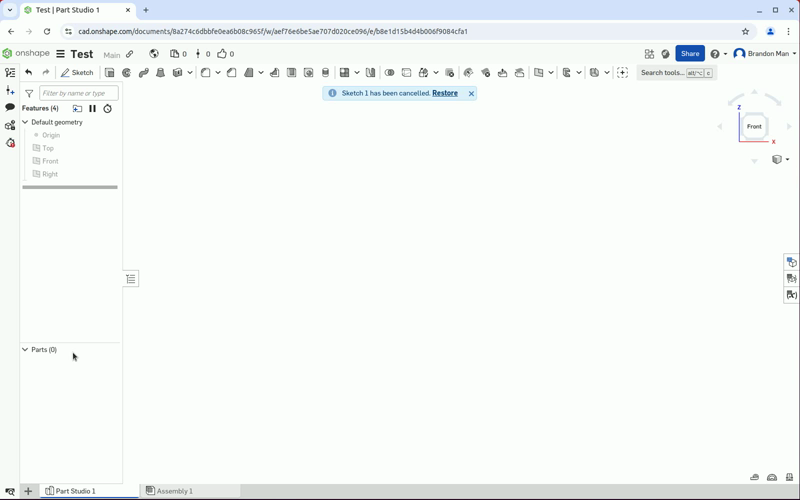
key_up(shift)
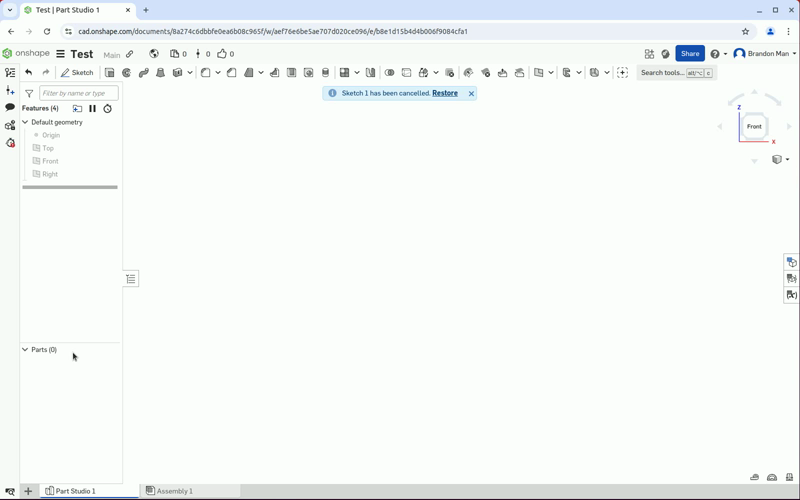
mouse_move(73, 352)
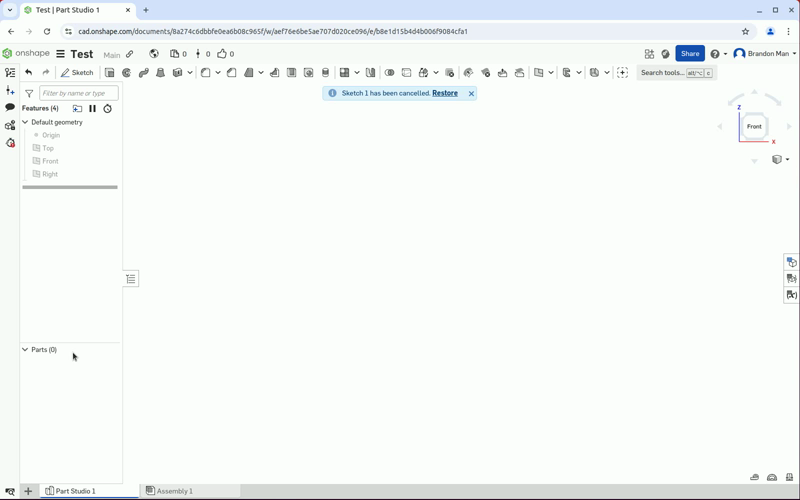
key(shift+y)
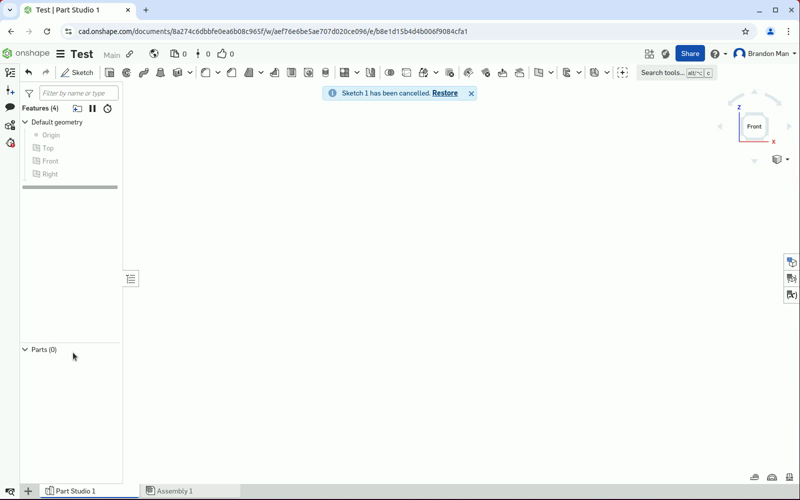
key(shift+s)
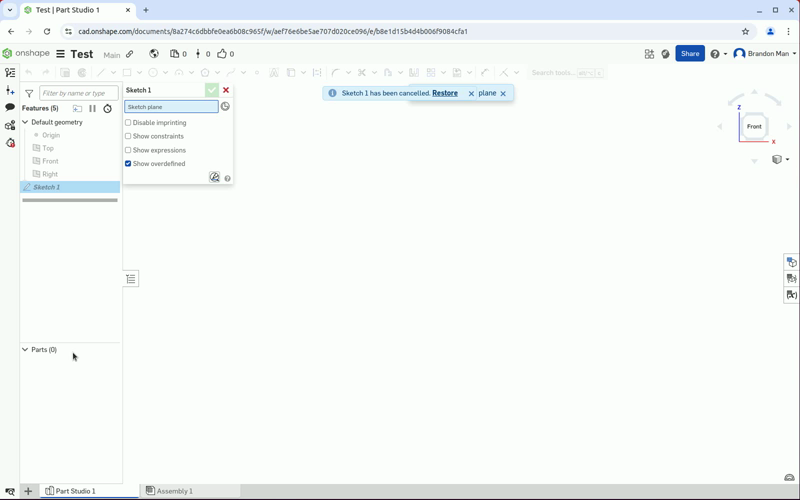
mouse_move(73, 163)
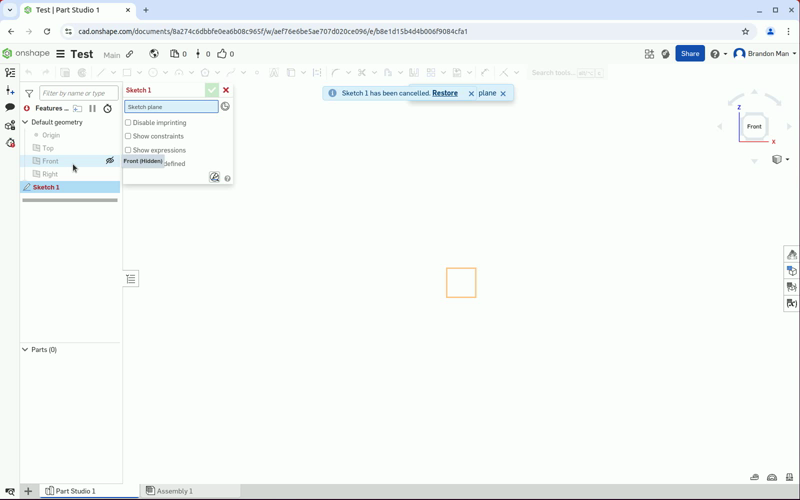
click(73, 163)
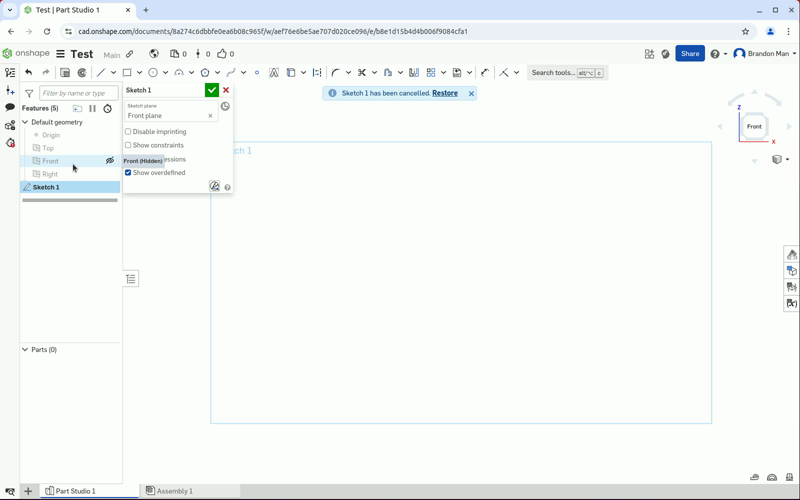
mouse_move(73, 352)
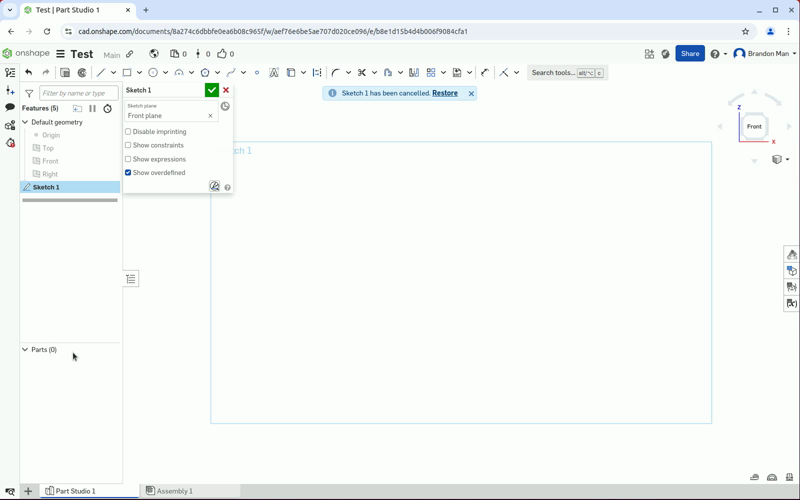
key(y)
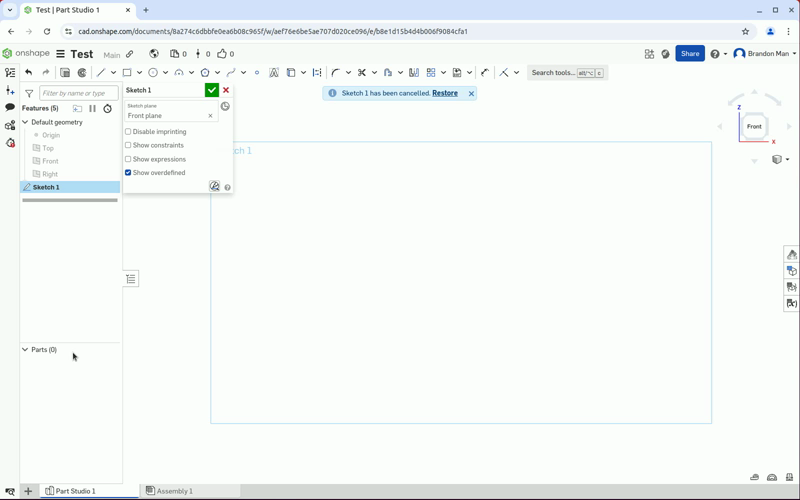
key(c)
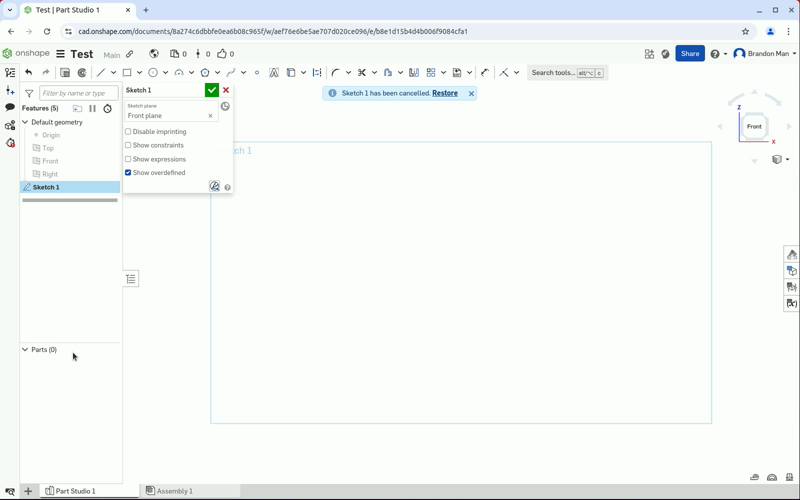
key_down(shift)
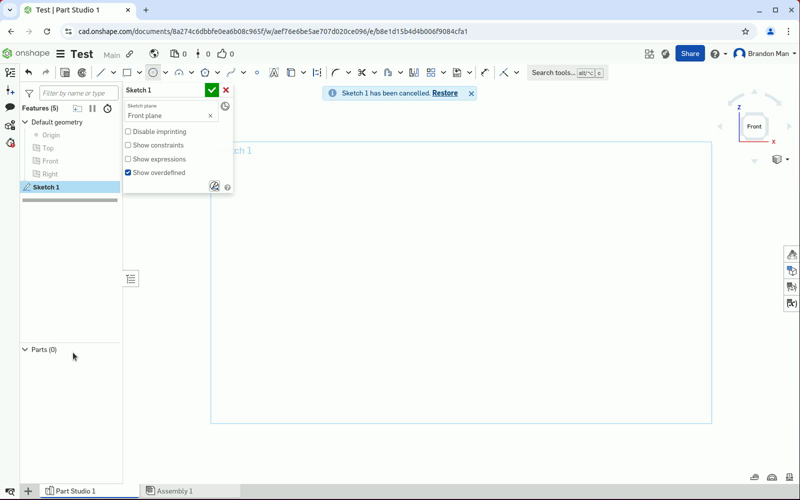
mouse_move(370, 282)
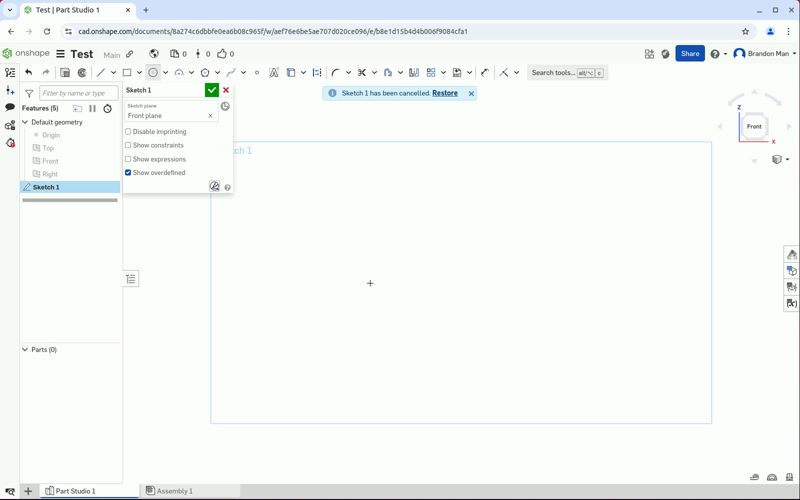
click(370, 282)
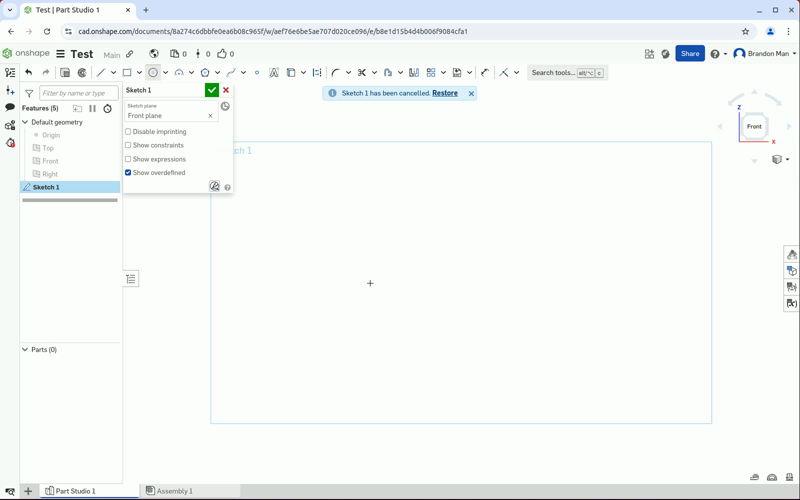
key_up(shift)
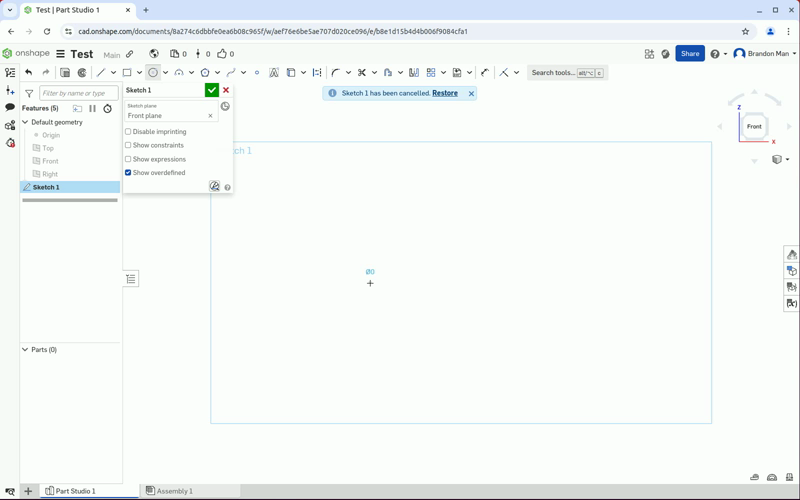
mouse_move(392, 282)
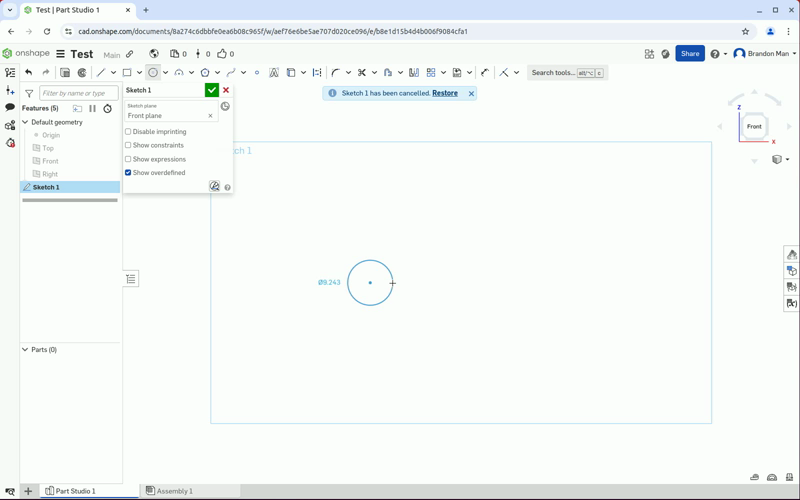
click(392, 282)
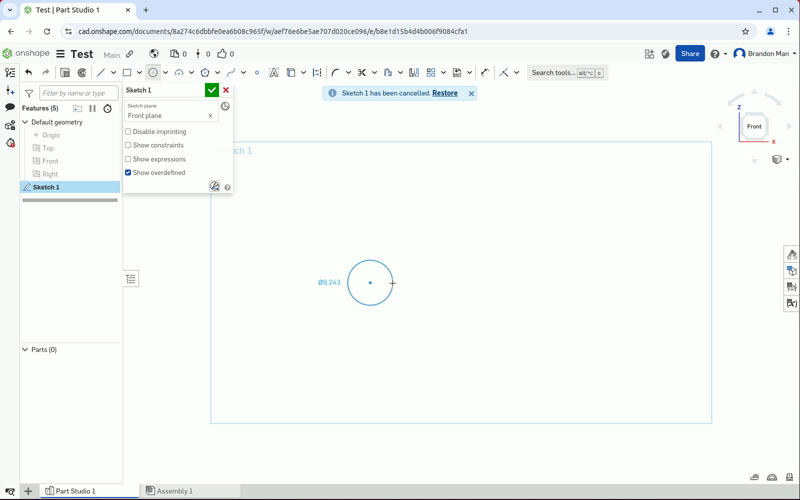
key(esc)
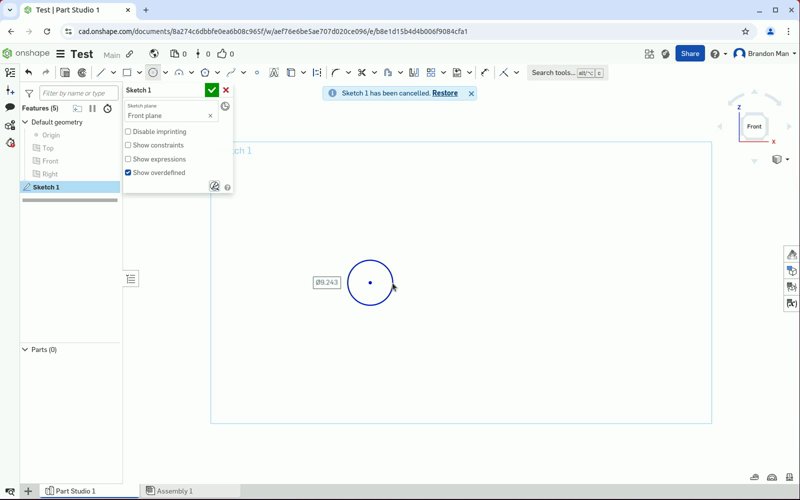
key(c)
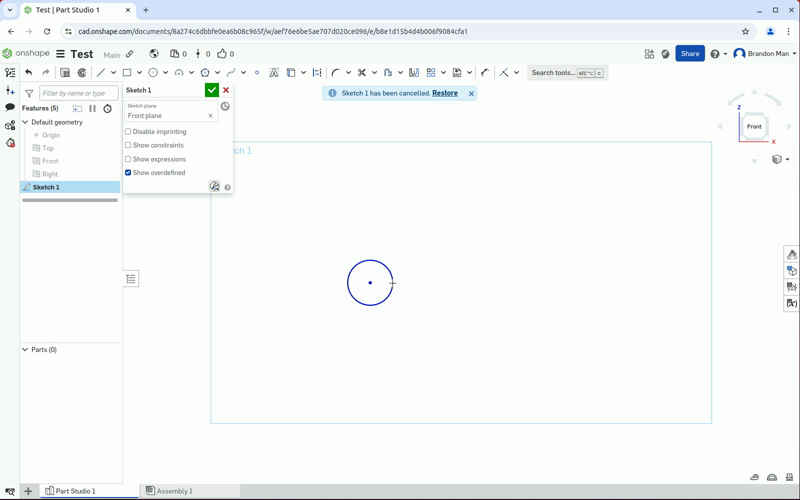
key_down(shift)
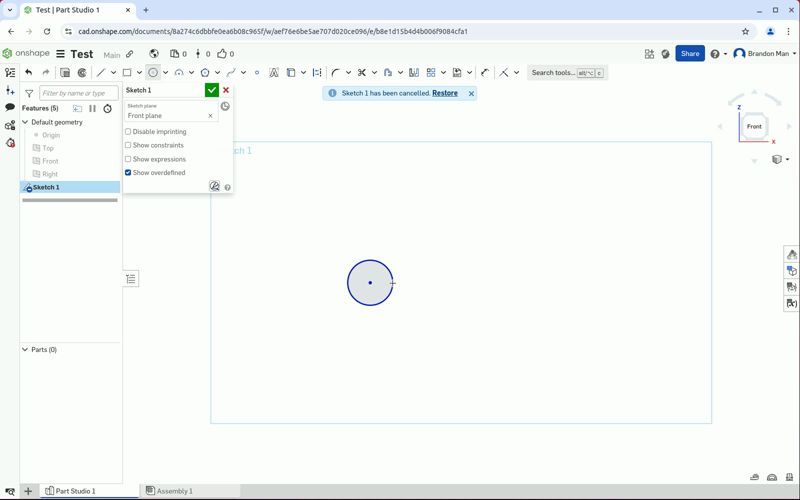
mouse_move(370, 282)
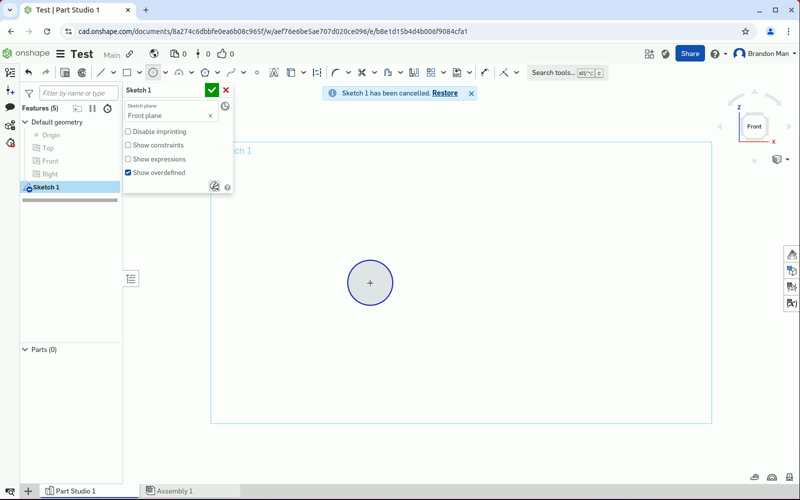
click(370, 282)
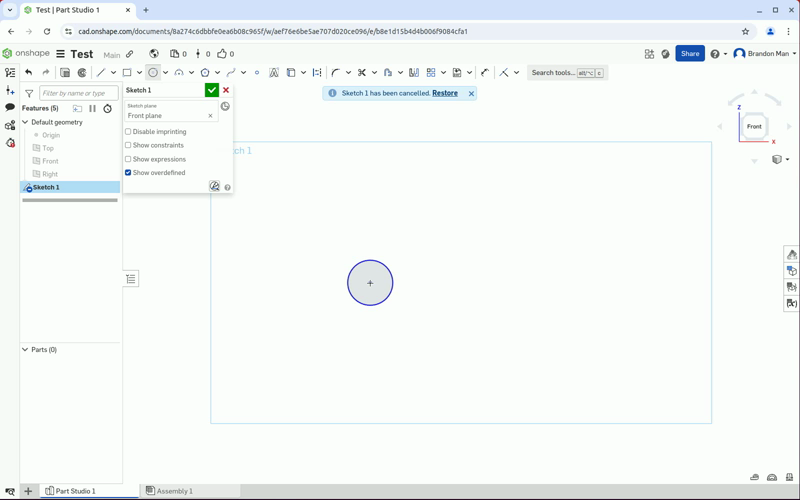
key_up(shift)
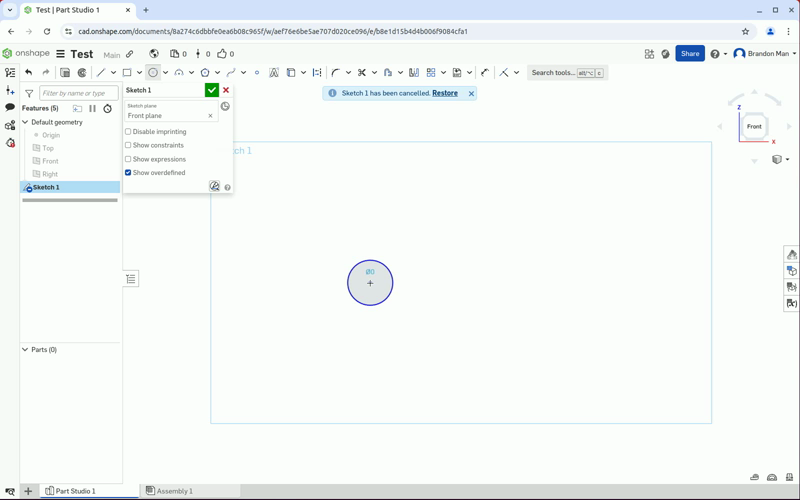
mouse_move(385, 282)
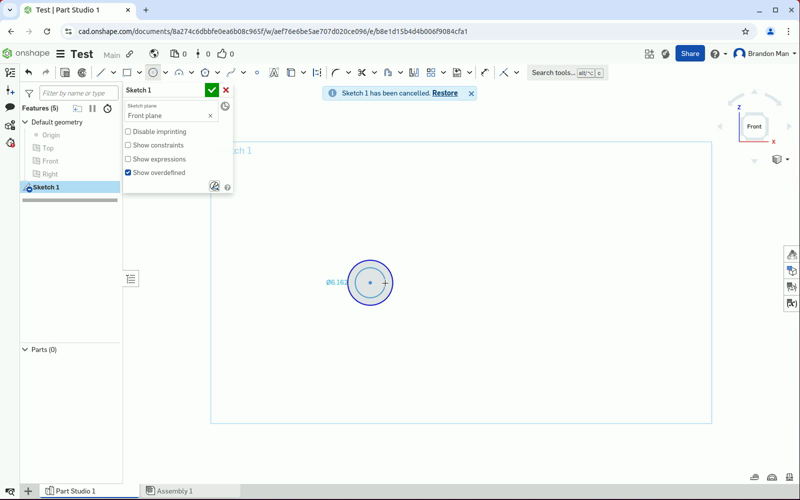
click(385, 282)
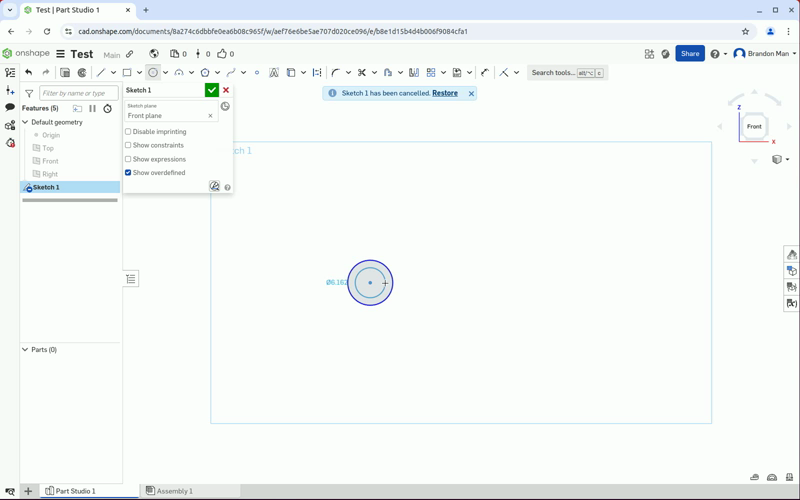
key(esc)
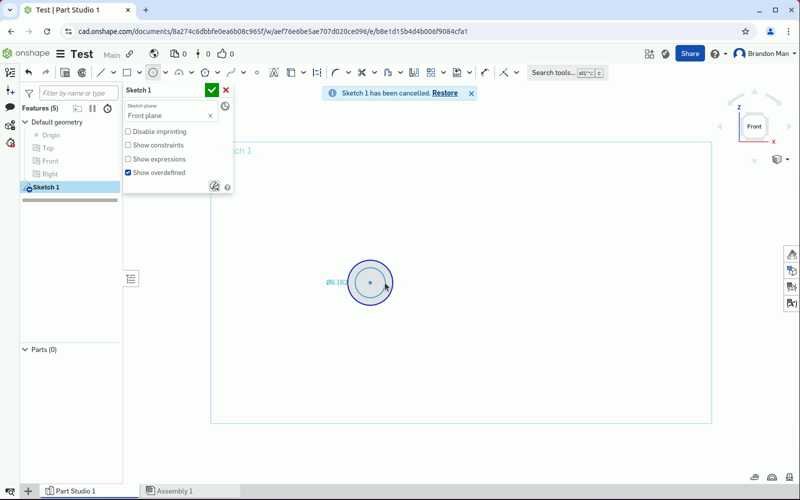
mouse_move(380, 299)
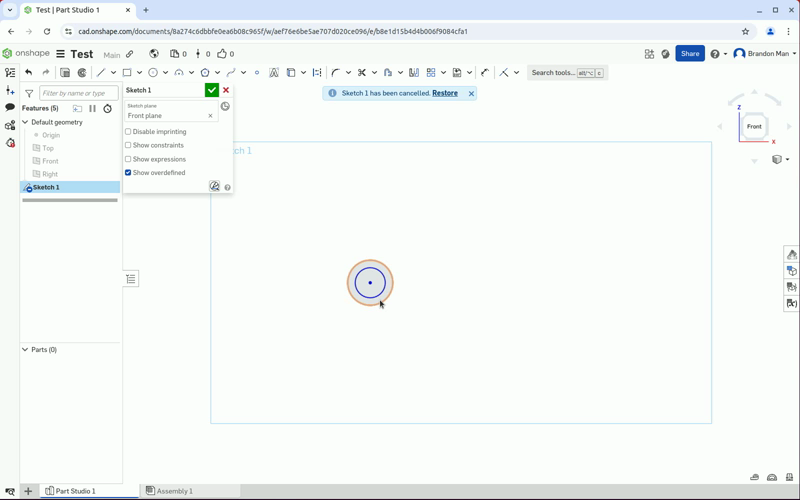
scroll(6)
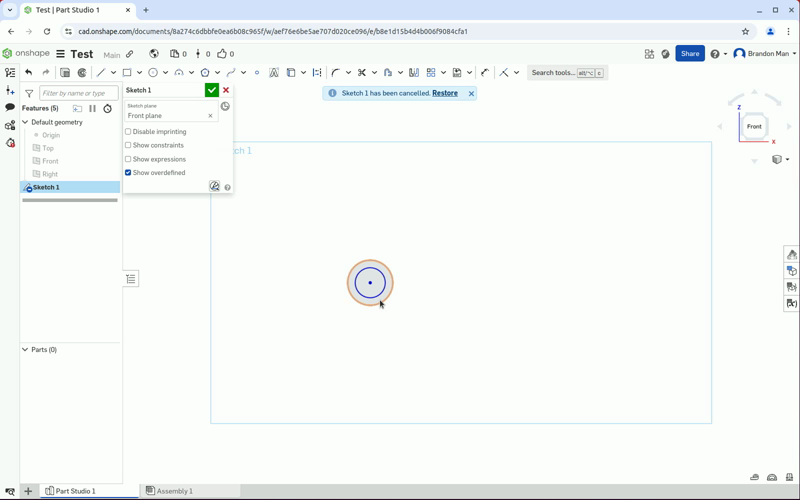
scroll(6)
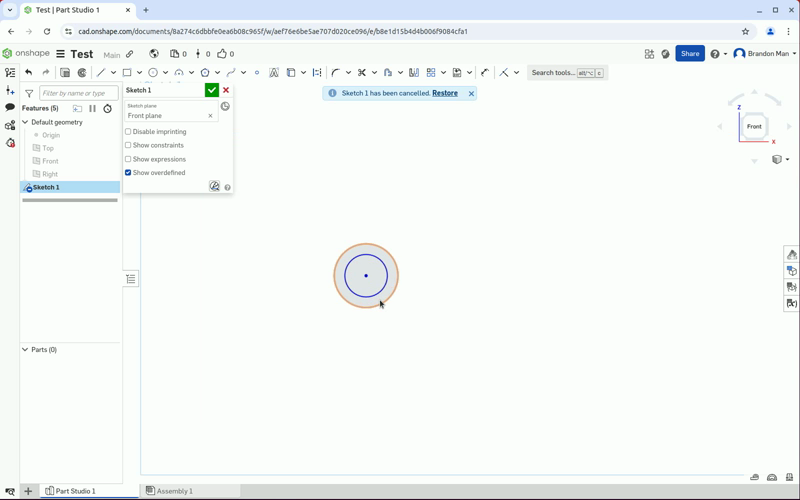
scroll(6)
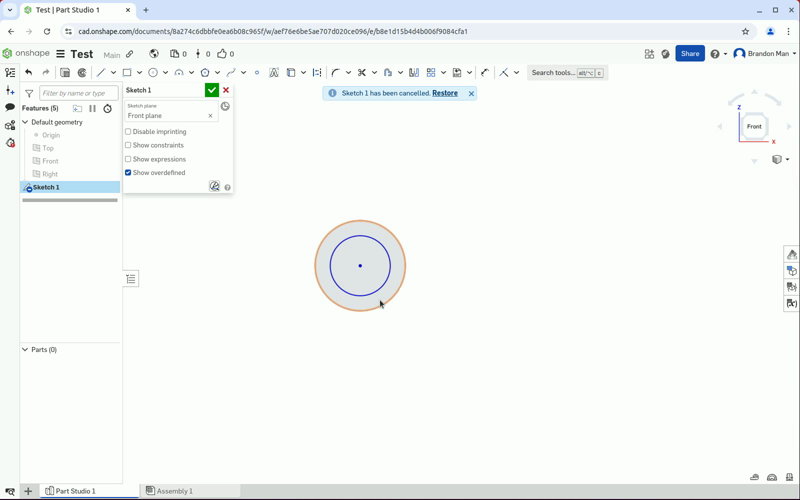
scroll(6)
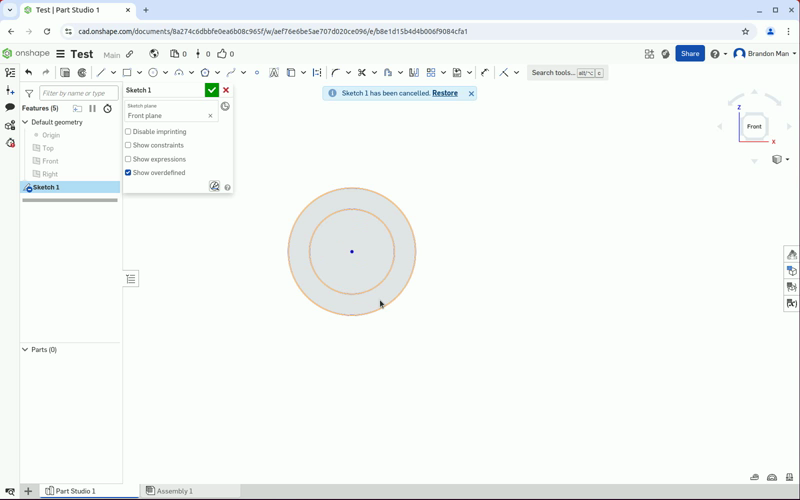
scroll(6)
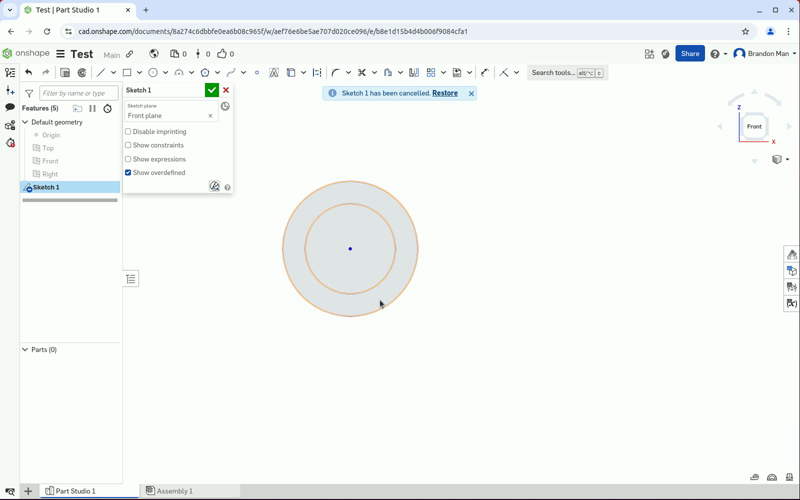
scroll(6)
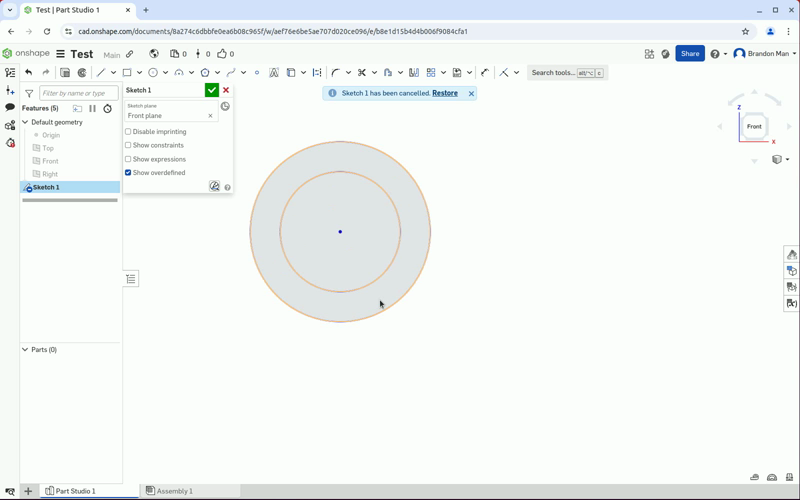
scroll(6)
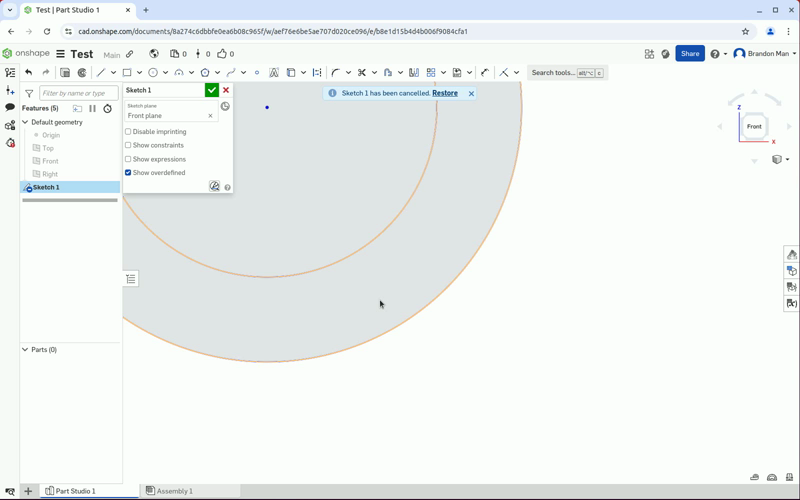
click(380, 299)
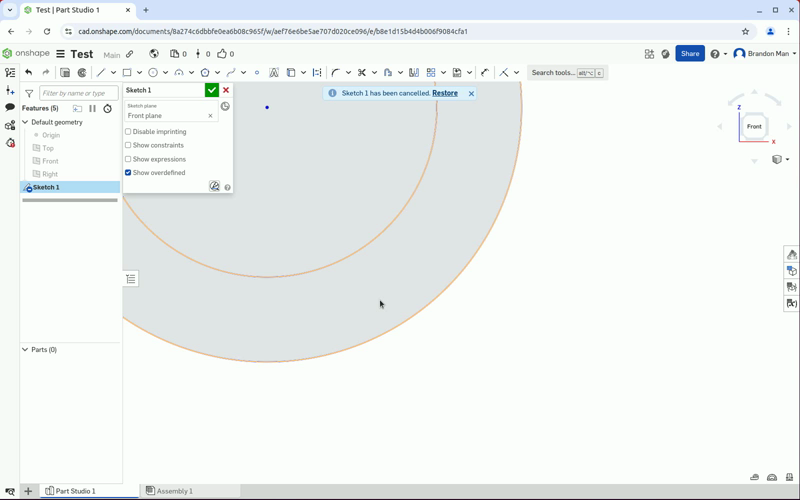
scroll(-6)
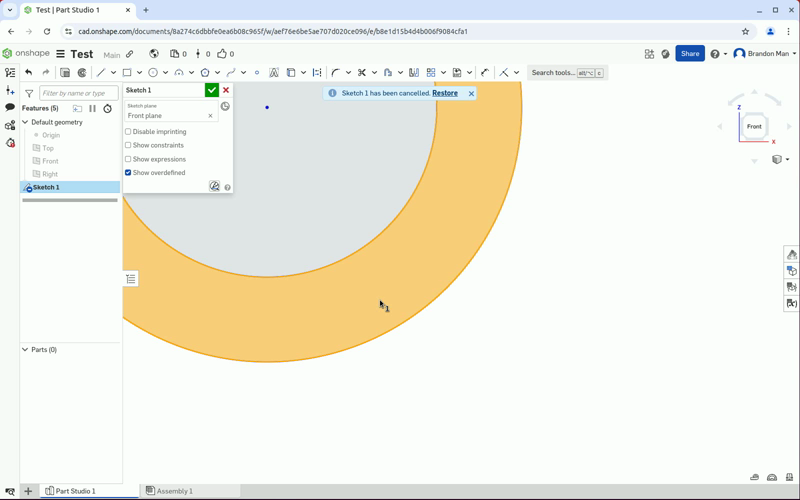
scroll(-6)
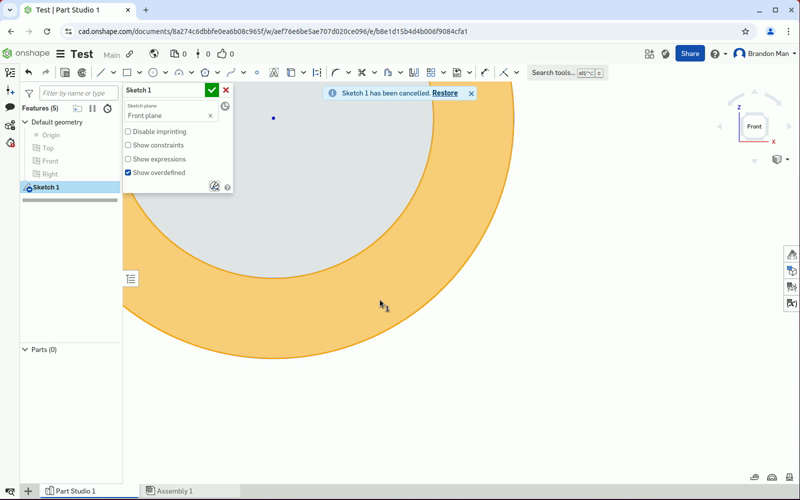
scroll(-6)
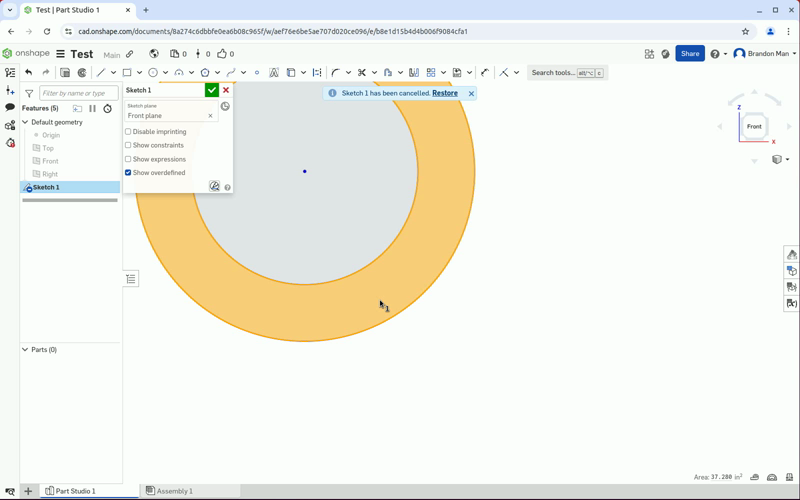
scroll(-6)
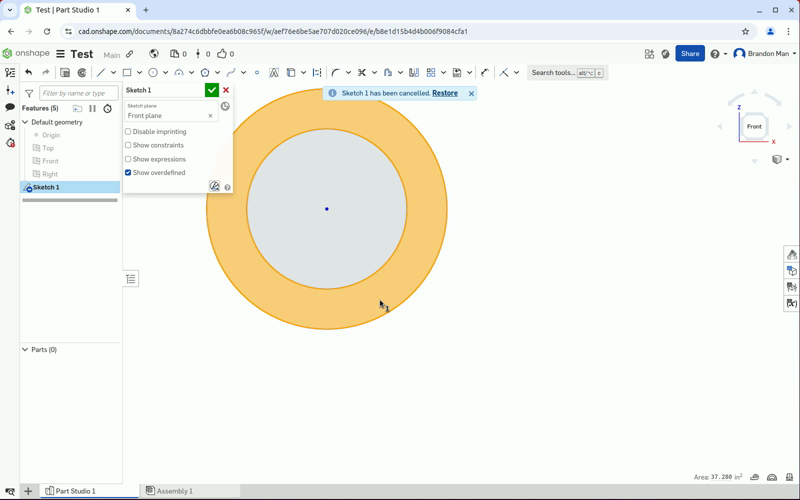
scroll(-6)
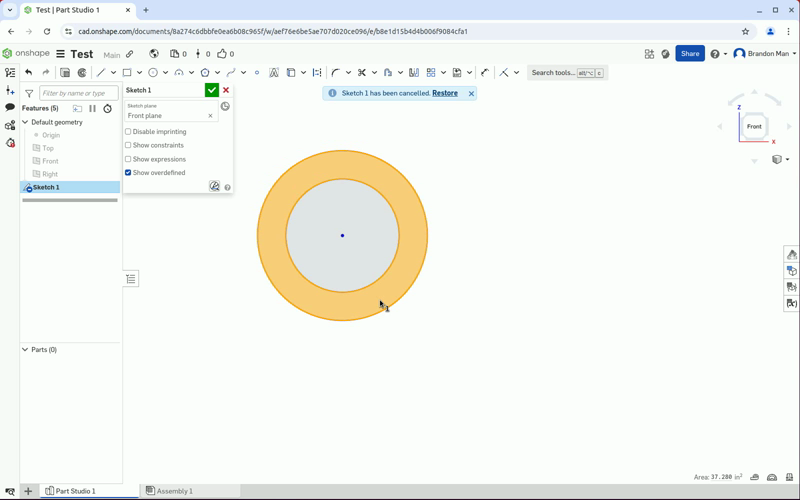
scroll(-6)
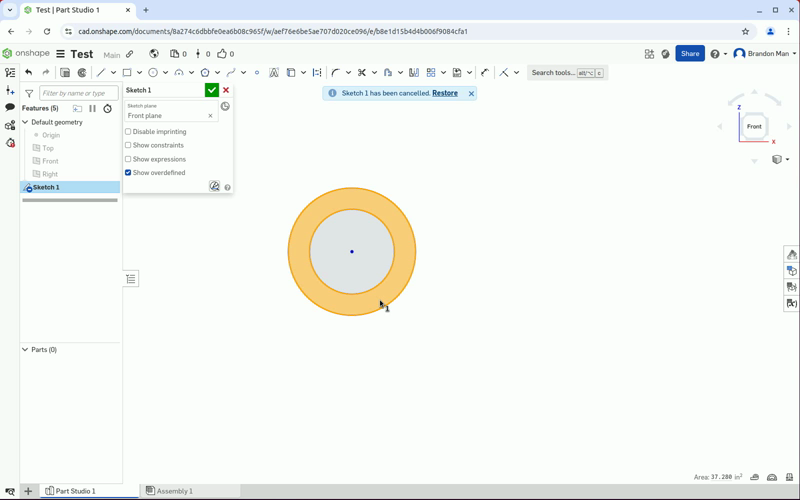
scroll(-6)
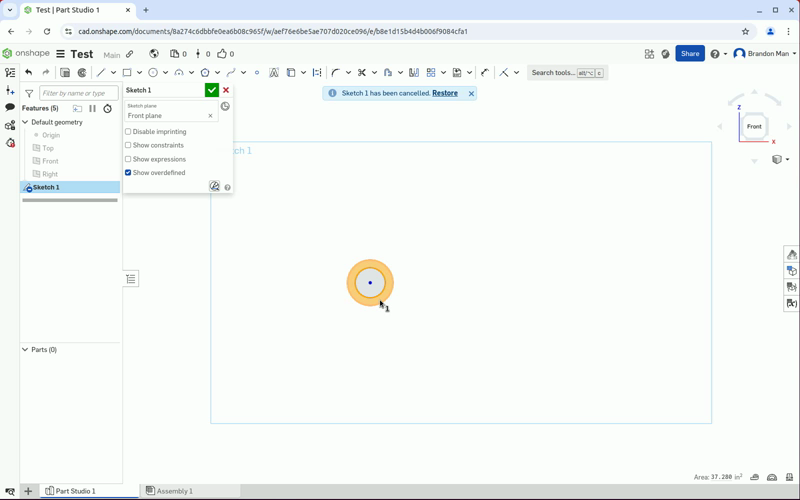
mouse_move(73, 352)
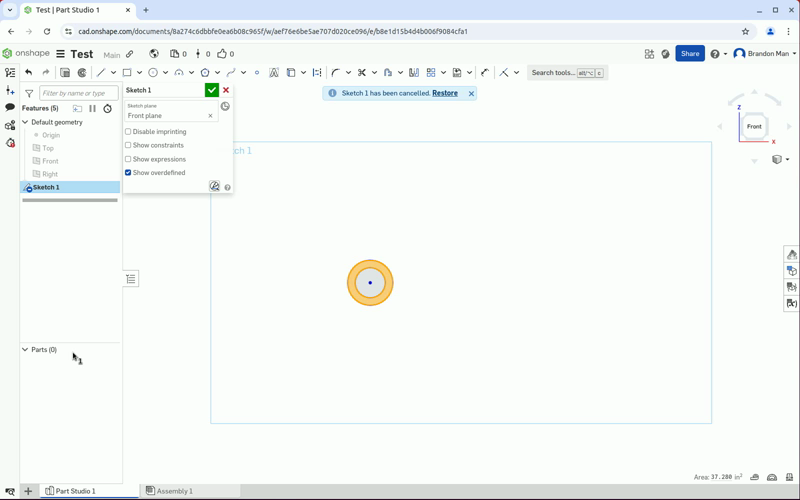
key(shift+y)
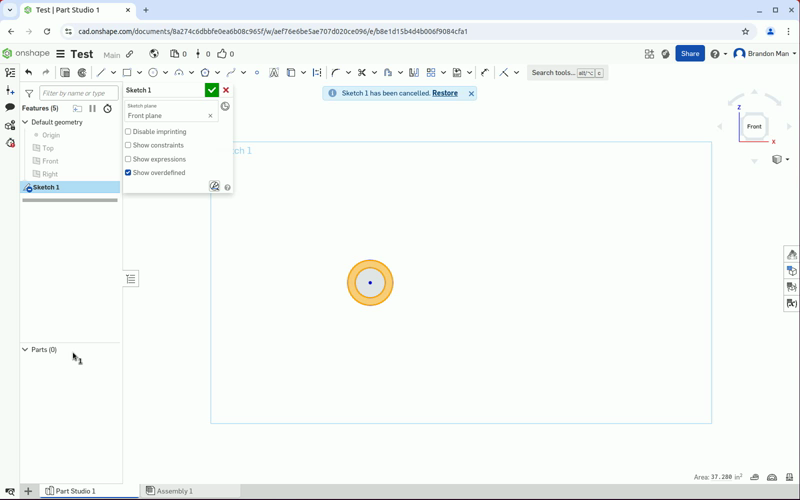
key(shift+e)
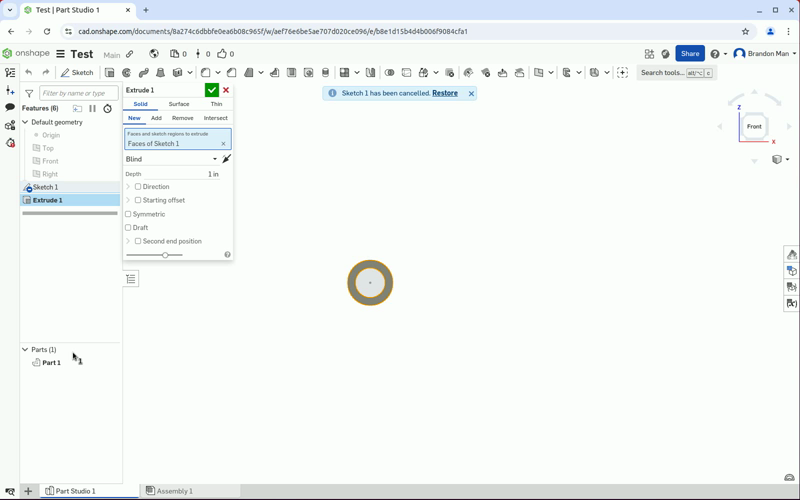
mouse_move(143, 106)
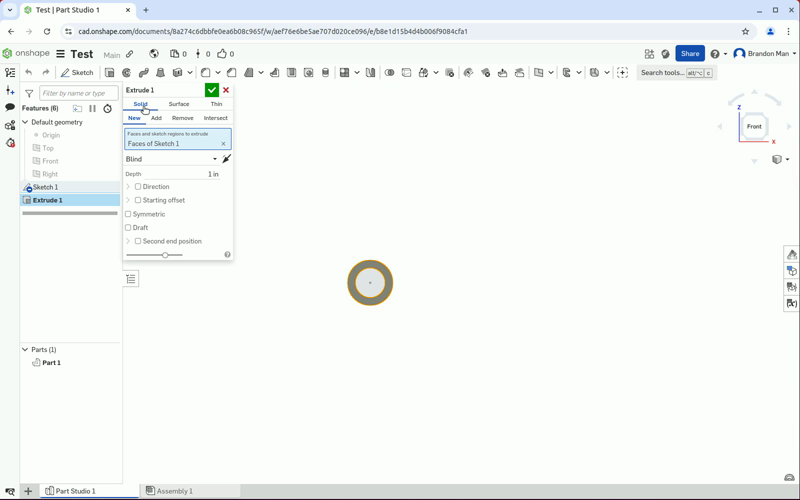
click(143, 106)
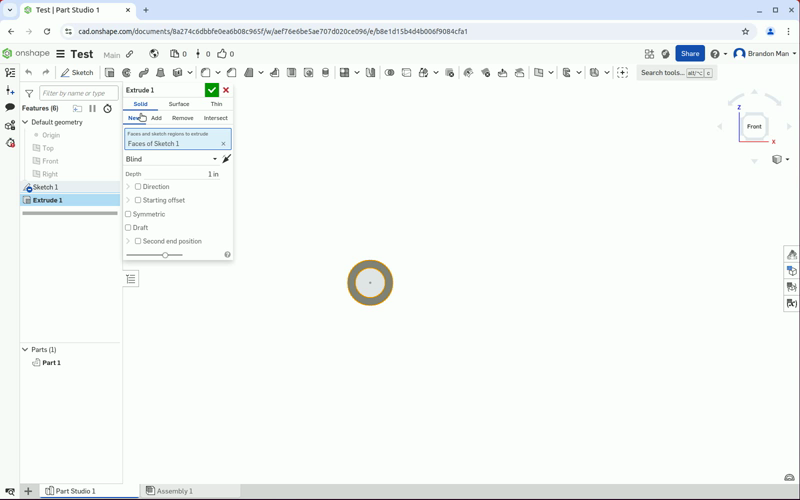
mouse_move(137, 120)
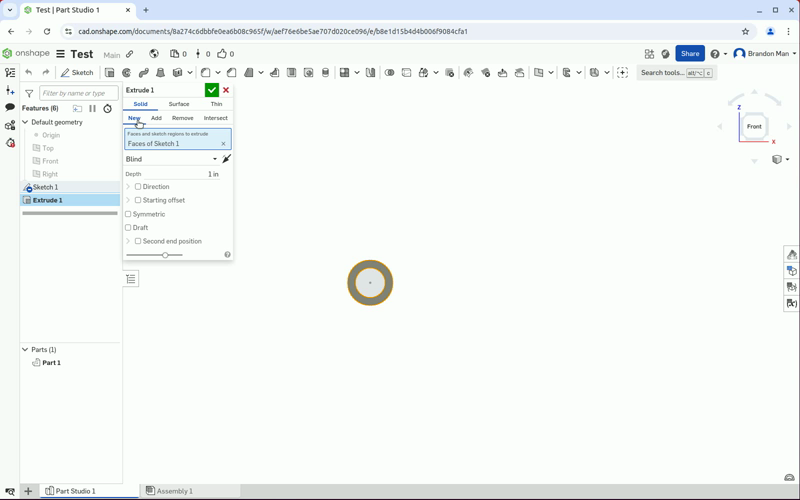
click(137, 120)
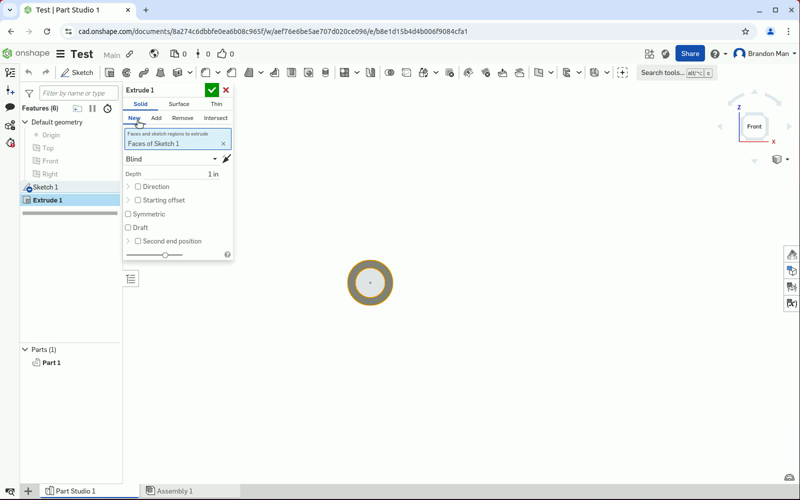
key(tab, 4)
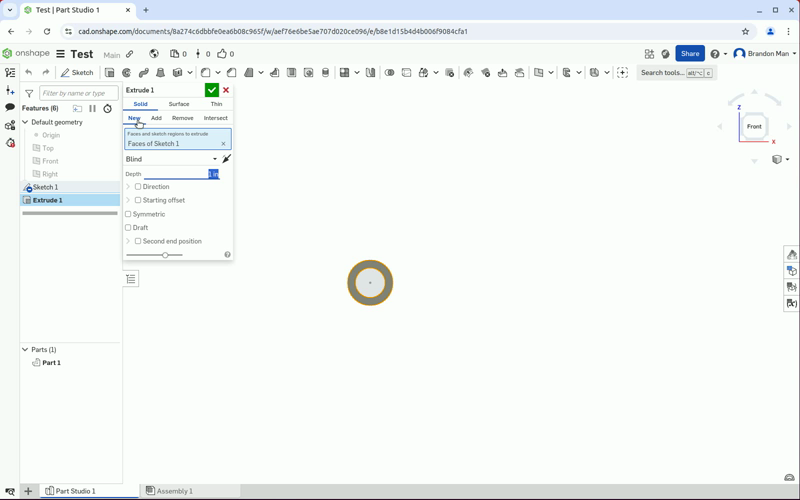
text(3.852)
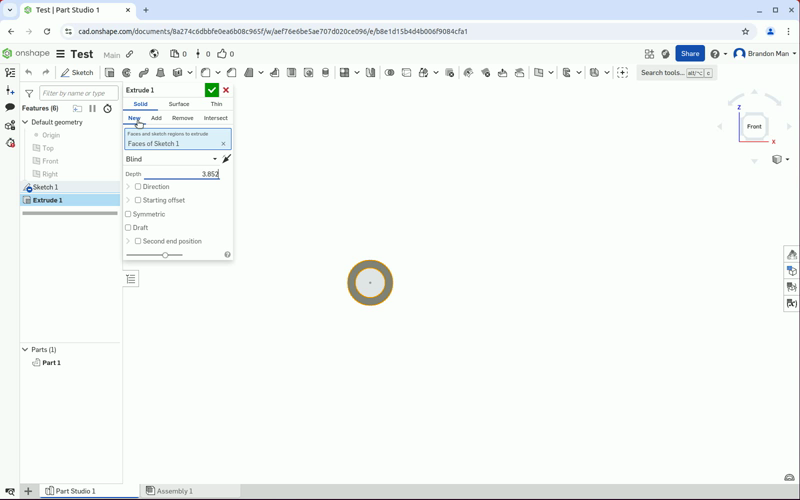
key(tab, 3)
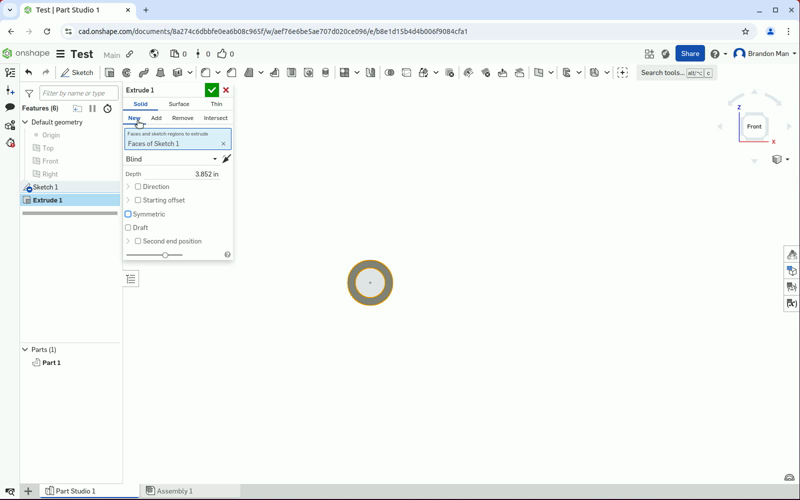
key(space)
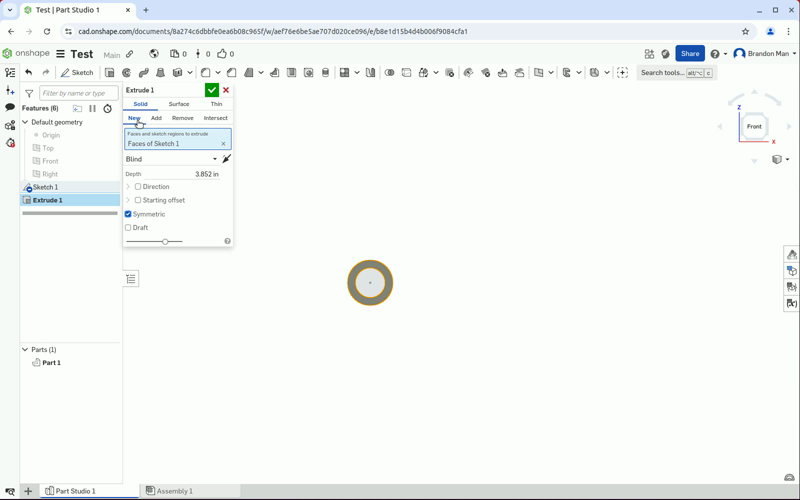
key(enter)
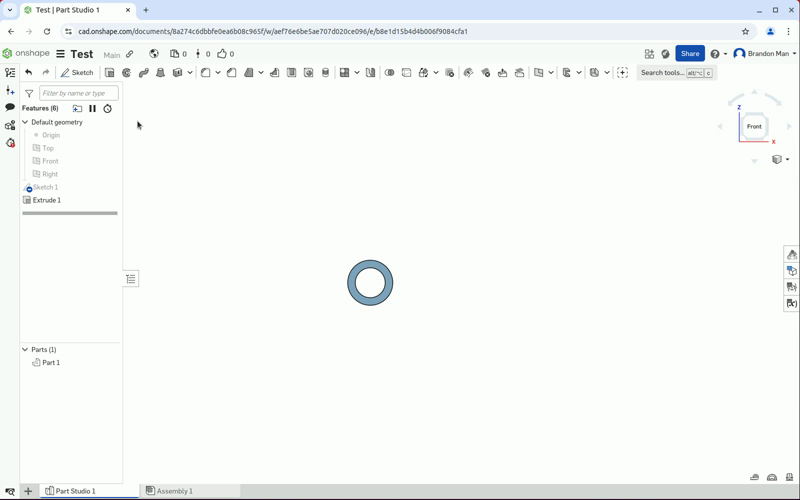
key(shift+h)
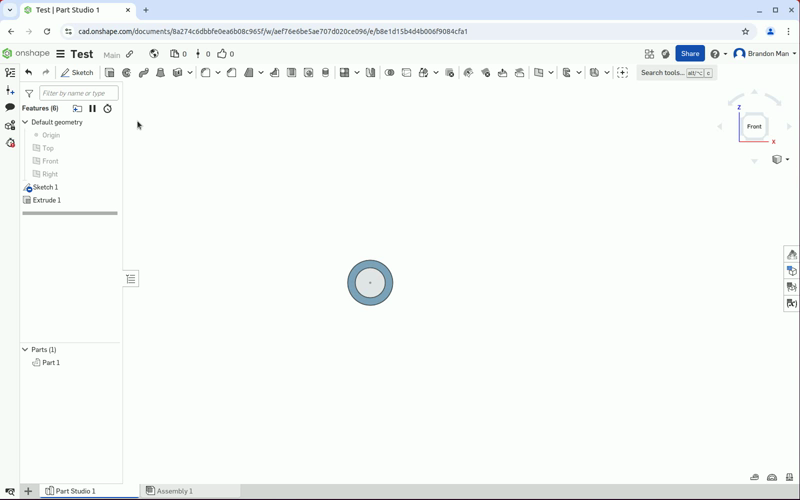
key(shift+h)
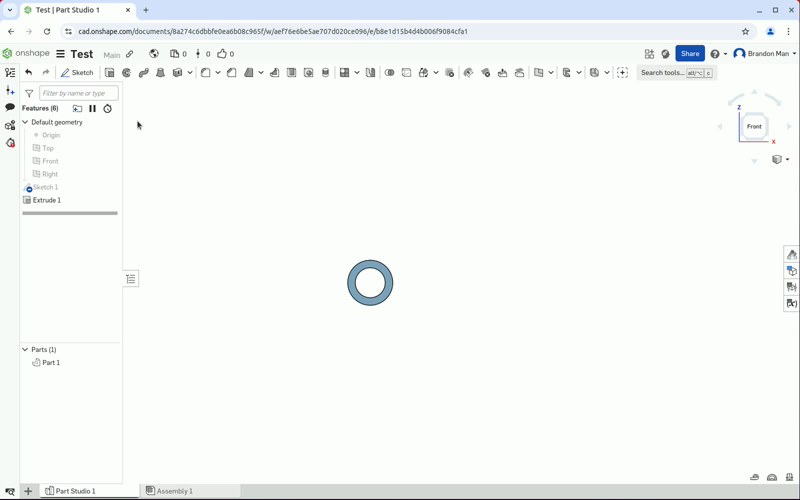
mouse_move(73, 189)
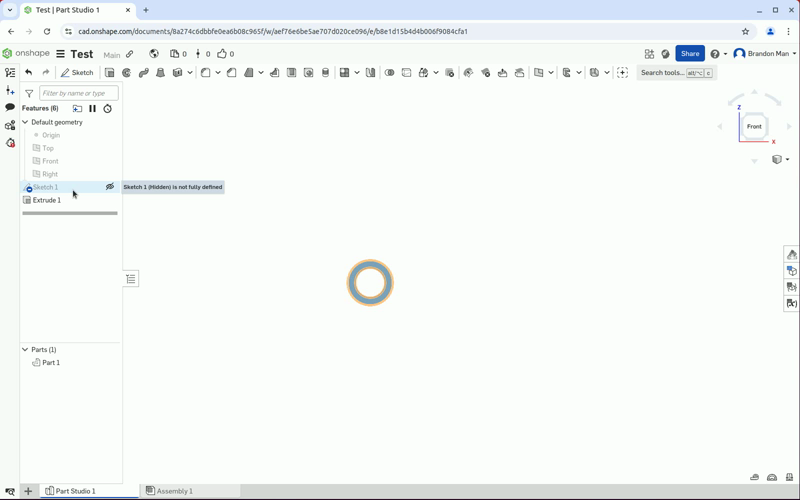
click(73, 189)
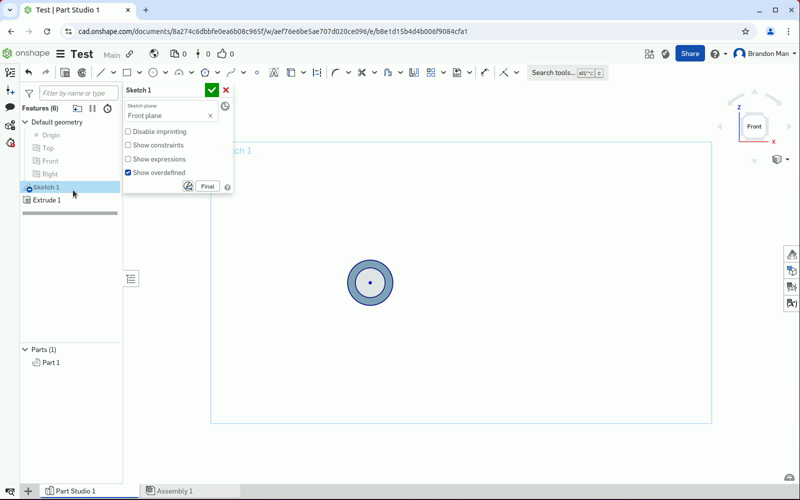
mouse_move(229, 92)
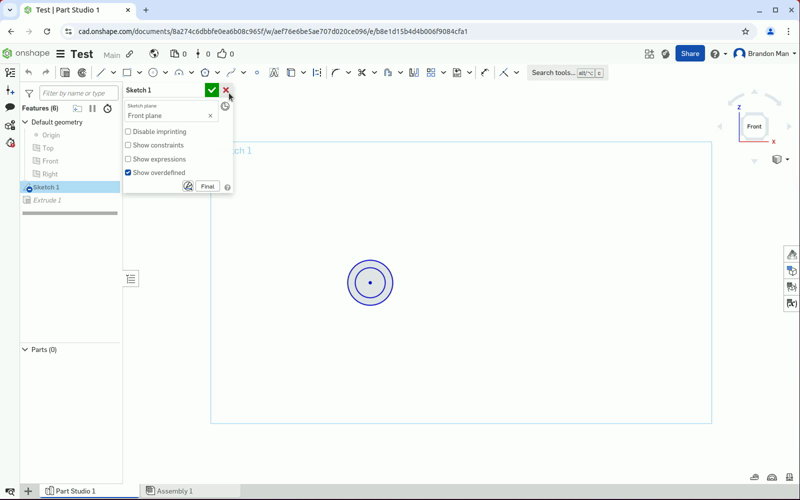
click(229, 92)
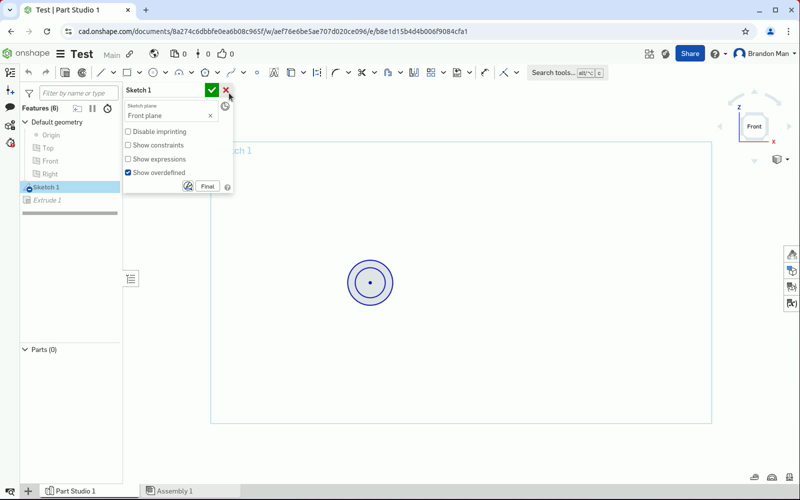
key(shift+s)
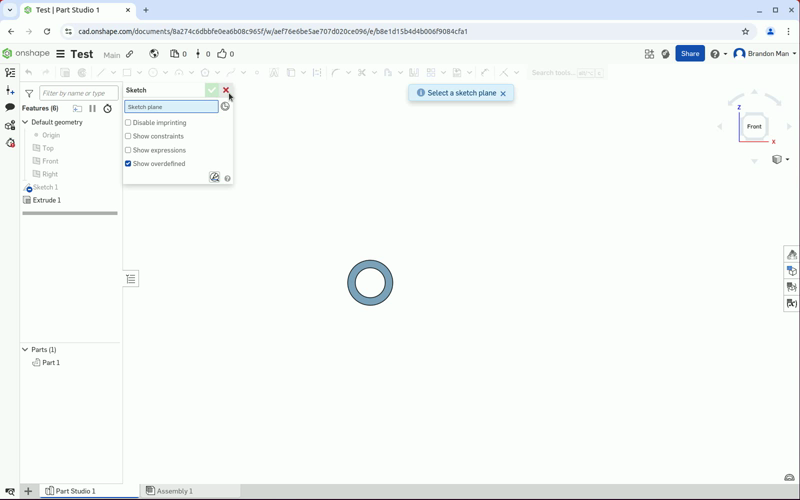
mouse_move(73, 163)
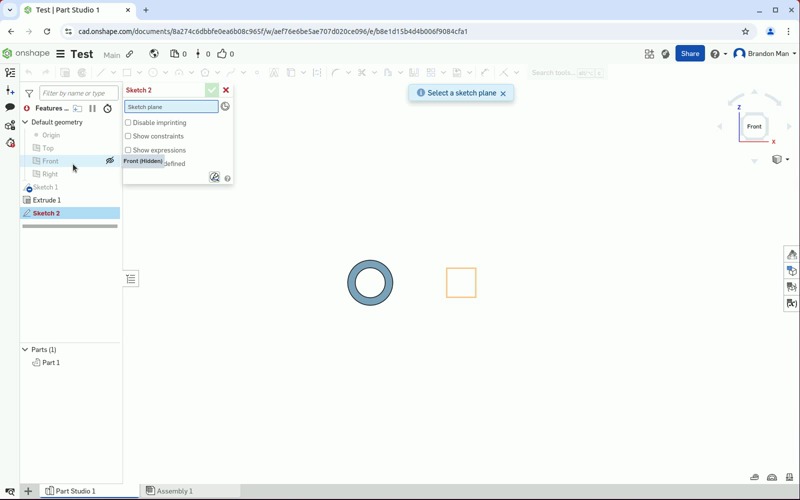
click(73, 163)
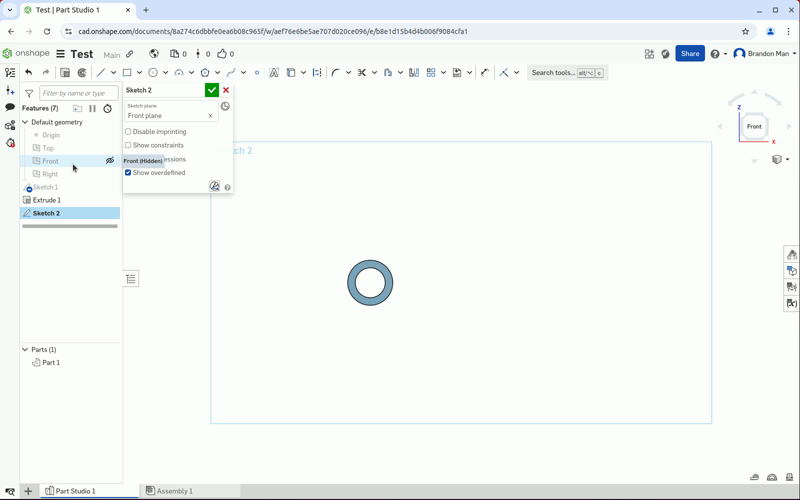
mouse_move(73, 352)
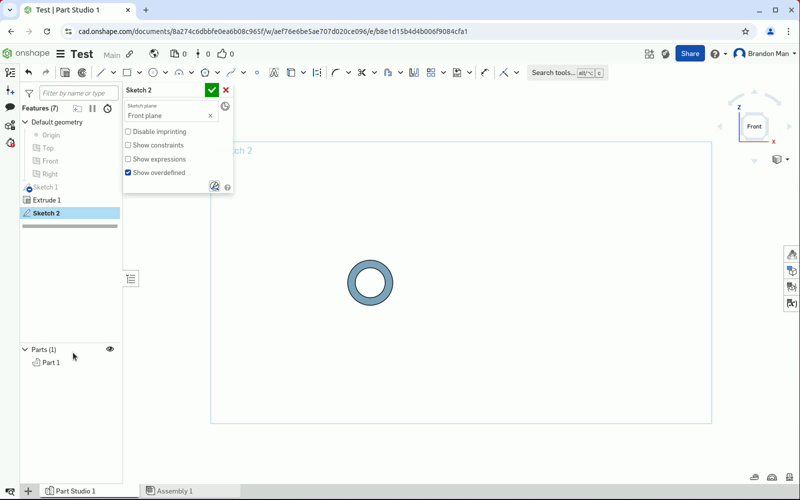
key(y)
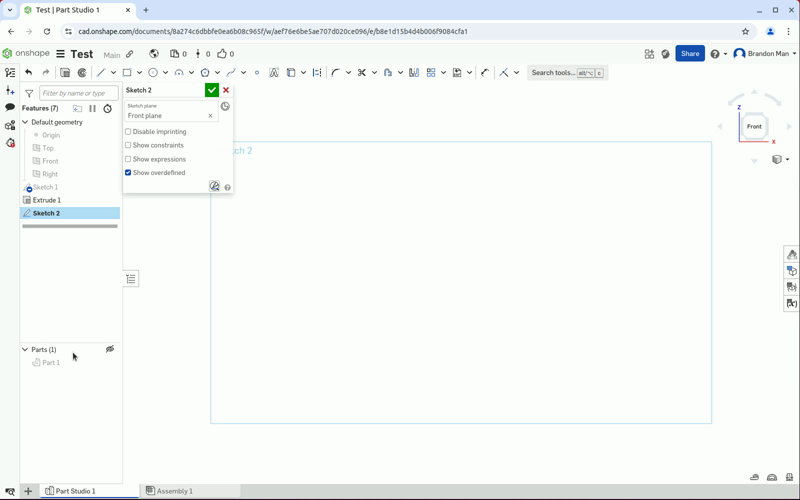
key(l)
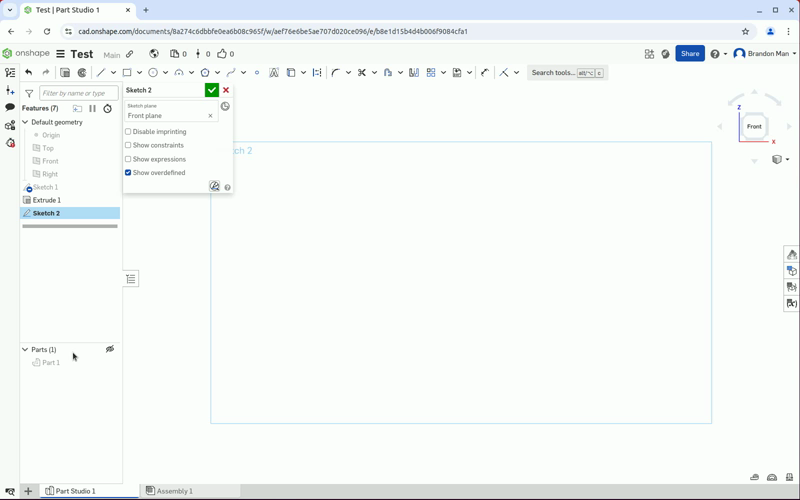
key_down(shift)
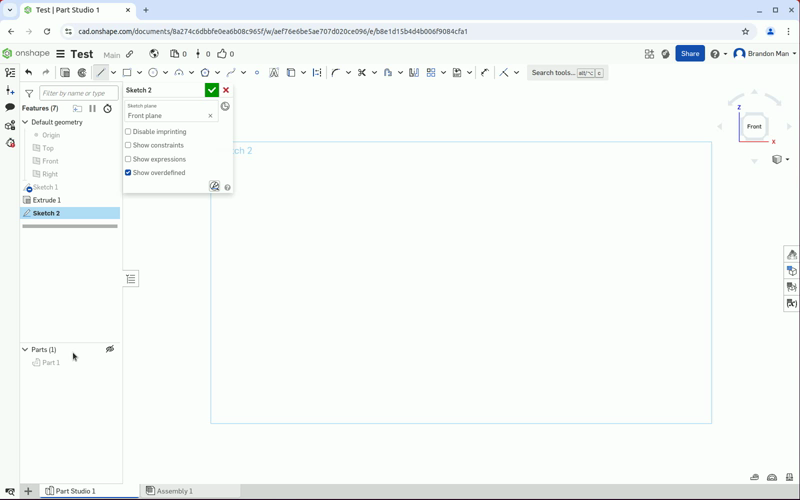
mouse_move(370, 305)
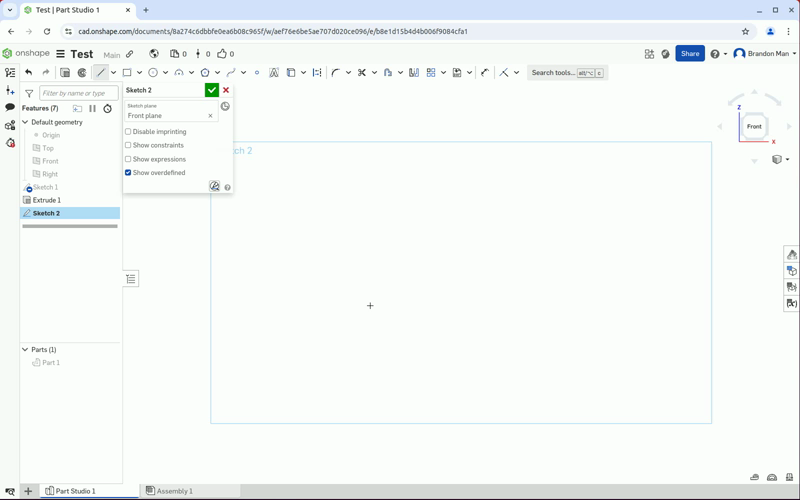
click(370, 305)
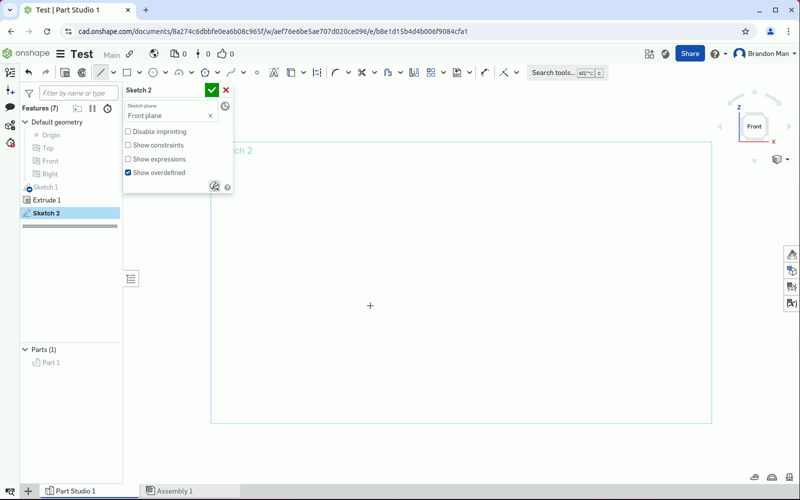
key_up(shift)
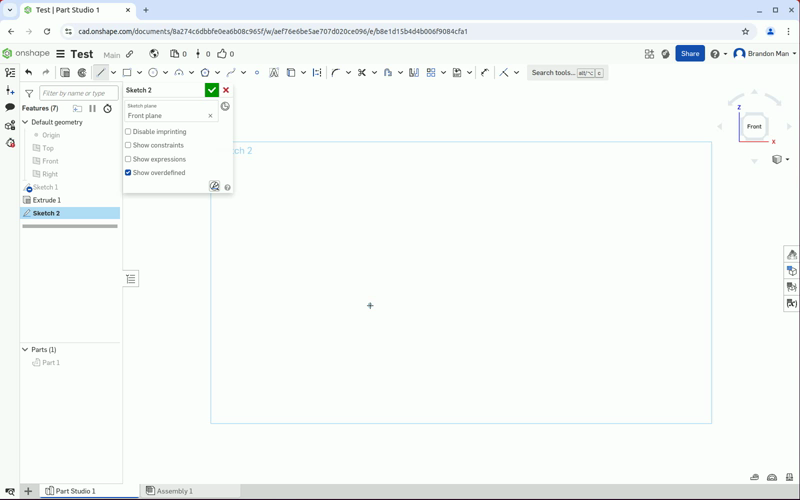
key_down(shift)
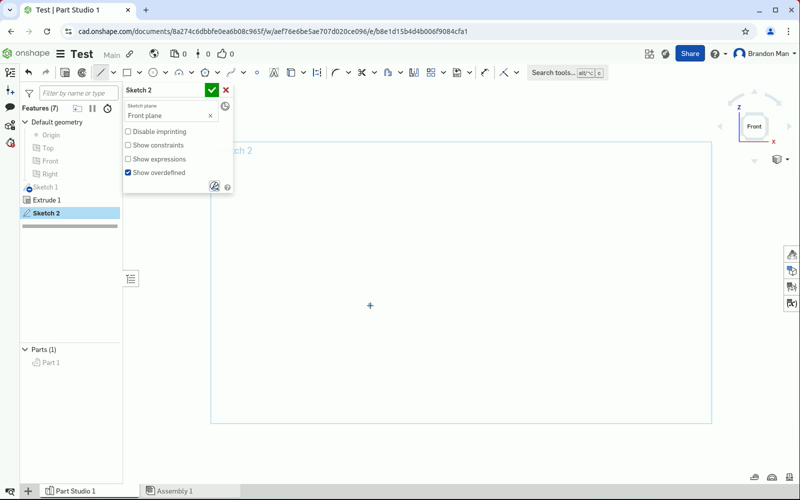
mouse_move(461, 305)
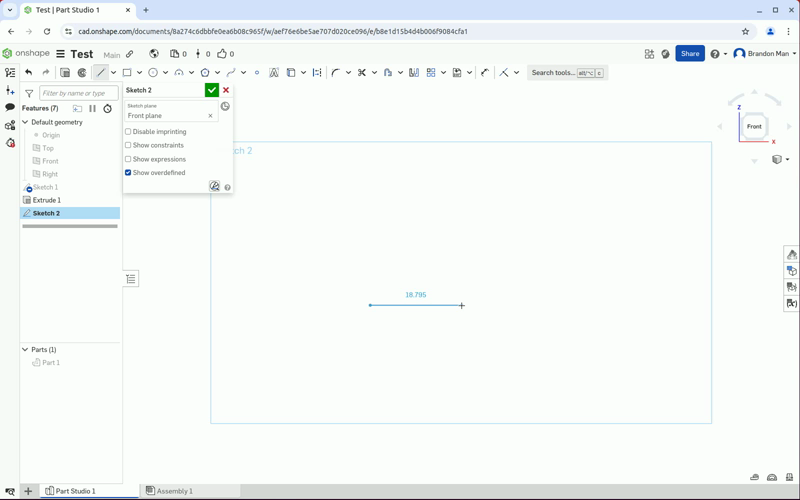
click(461, 305)
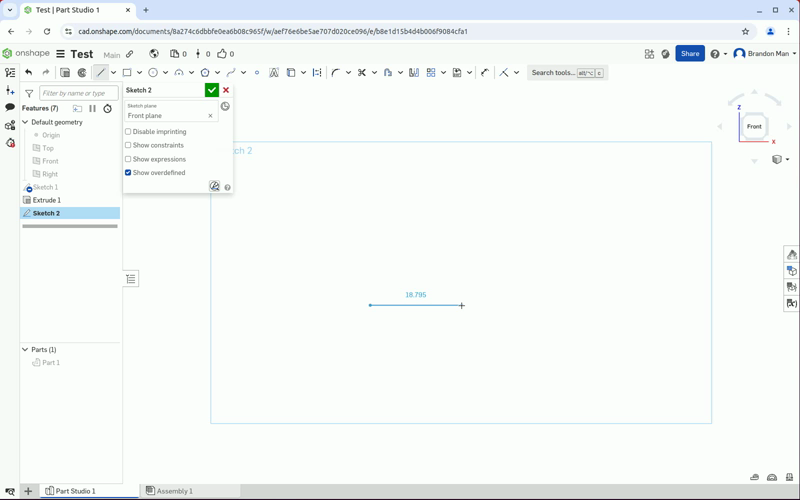
key_up(shift)
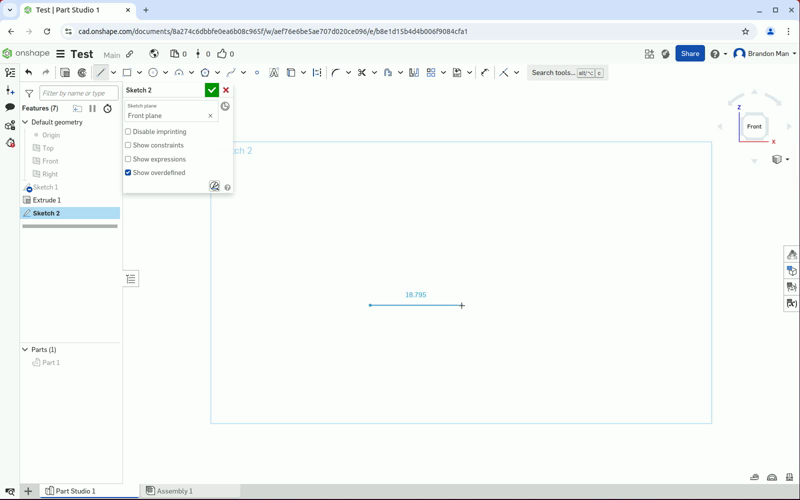
key_down(shift)
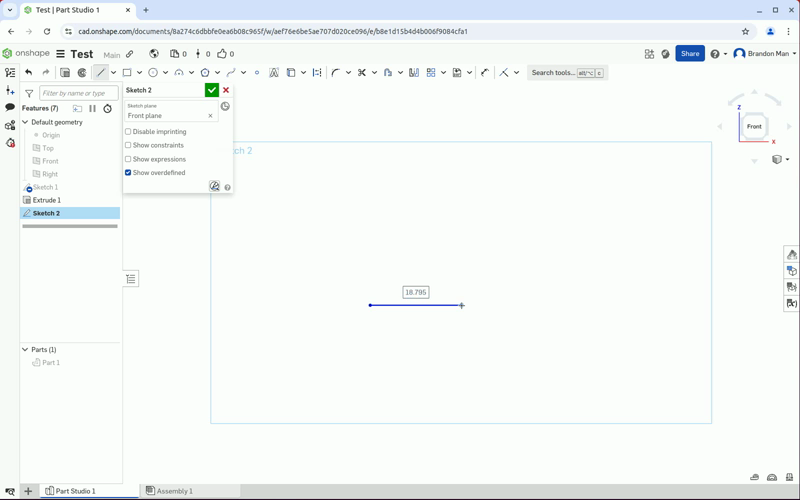
mouse_move(551, 305)
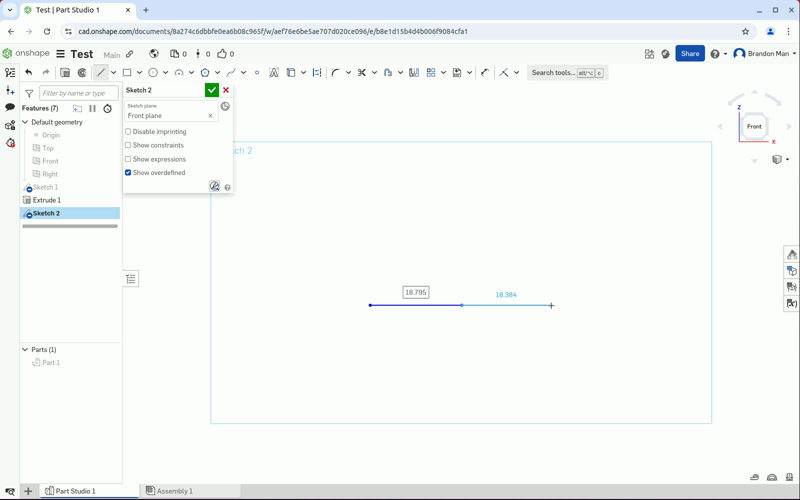
click(551, 305)
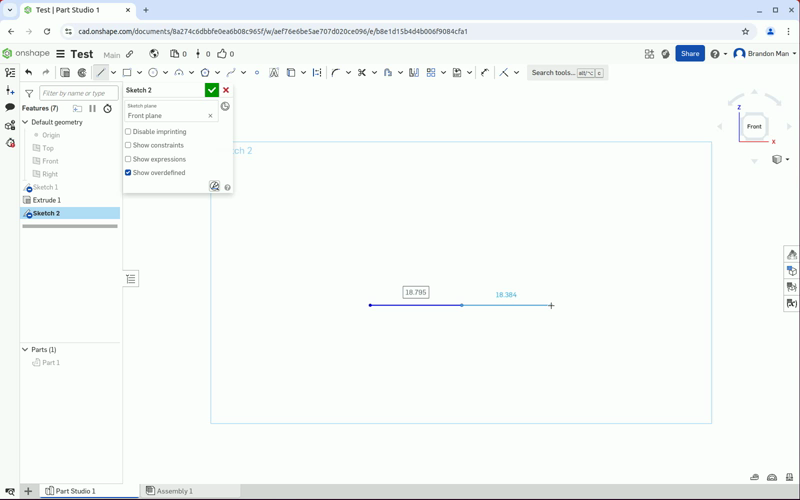
key_up(shift)
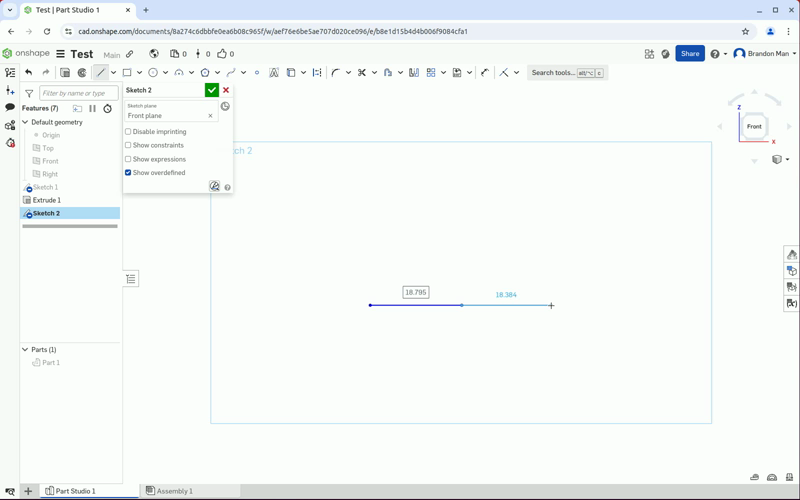
key(esc)
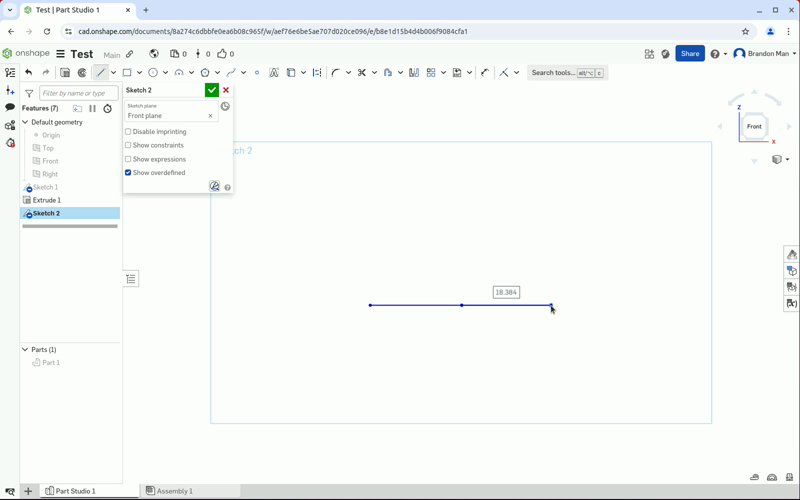
key(a)
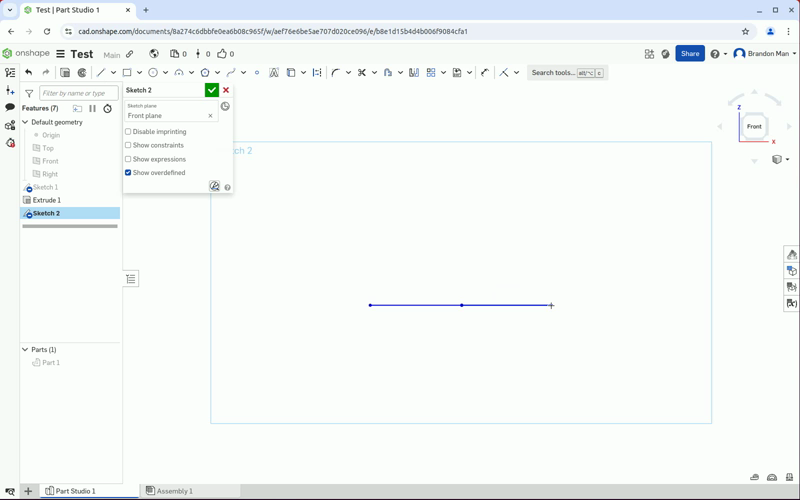
mouse_move(551, 305)
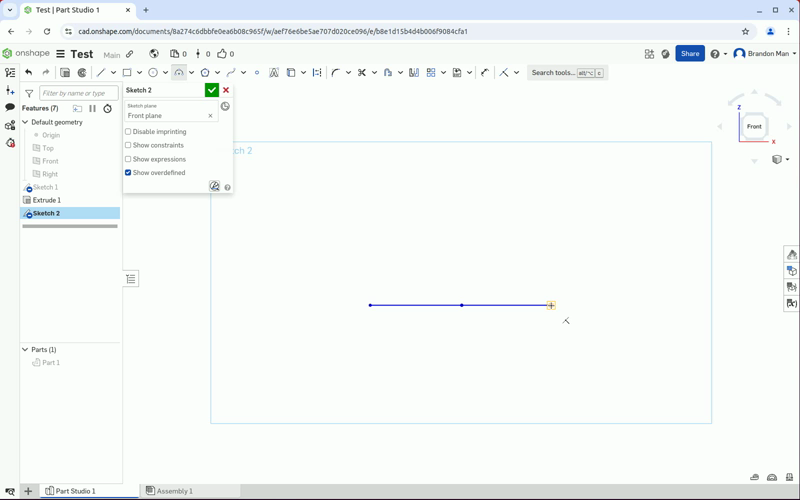
click(551, 305)
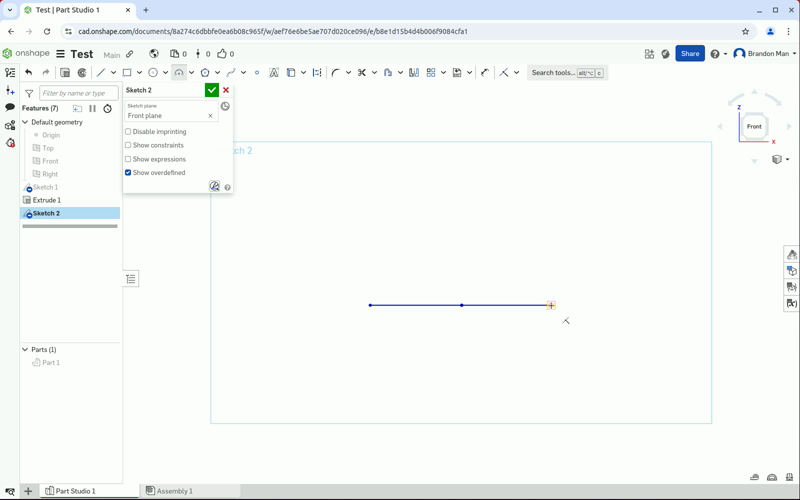
key_down(shift)
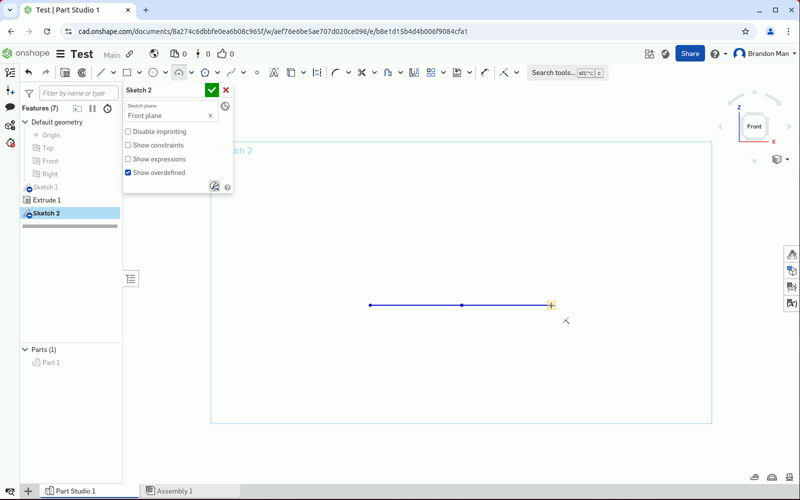
mouse_move(551, 261)
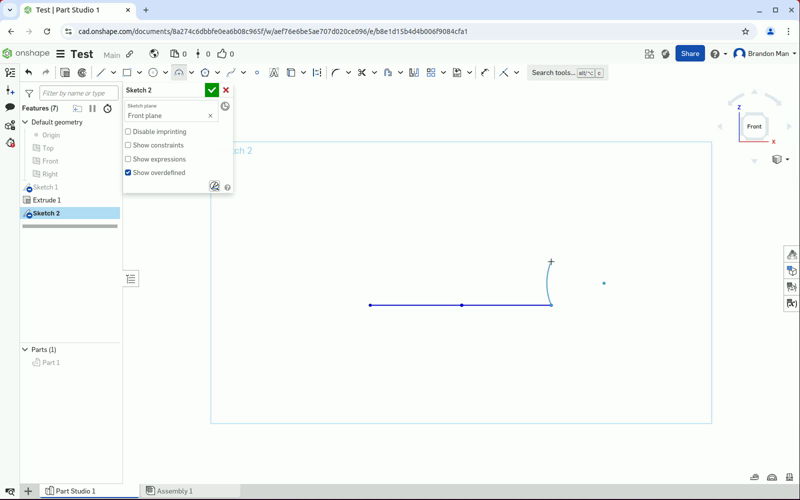
click(551, 261)
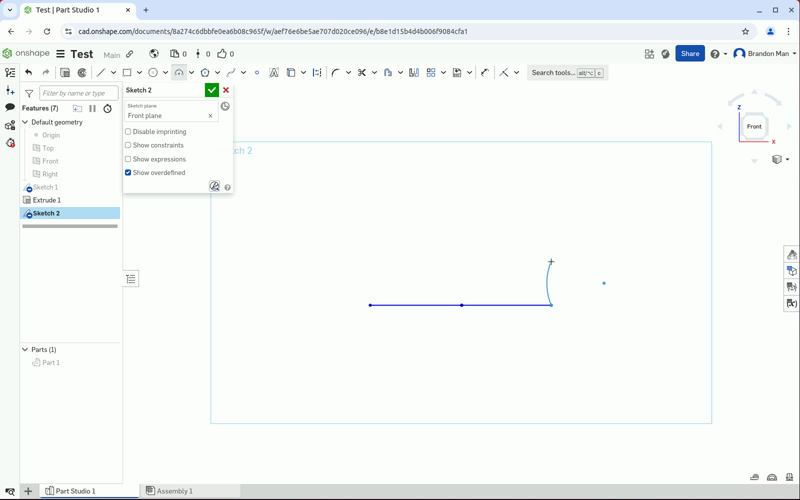
mouse_move(529, 283)
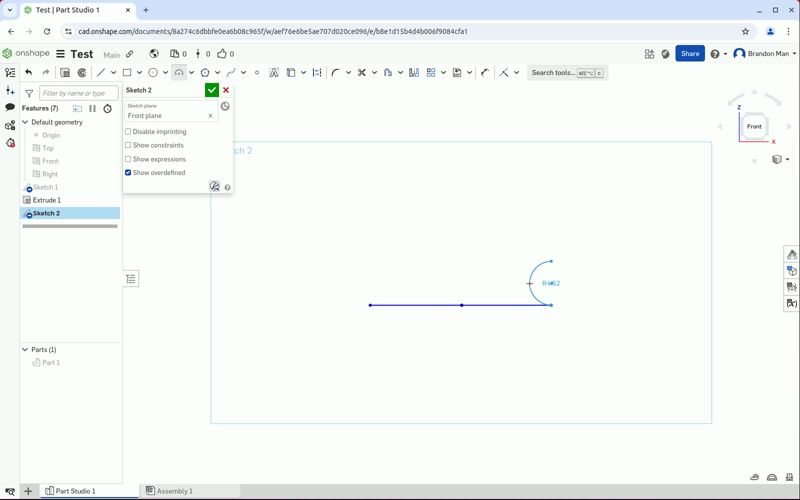
click(529, 283)
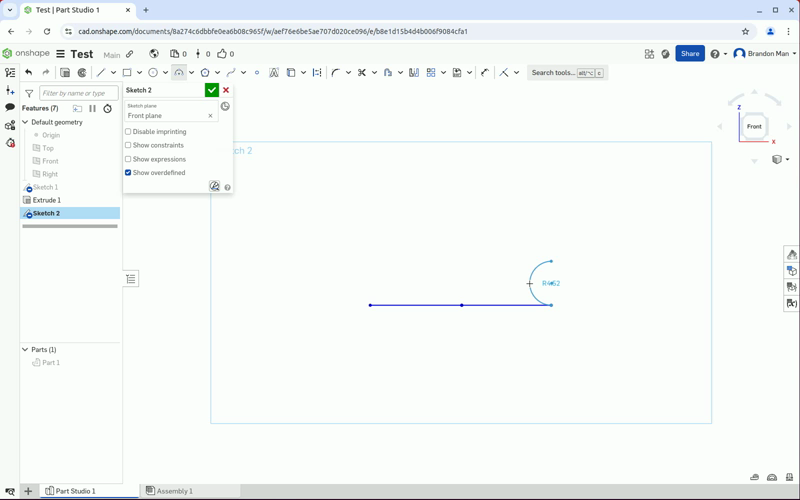
key_up(shift)
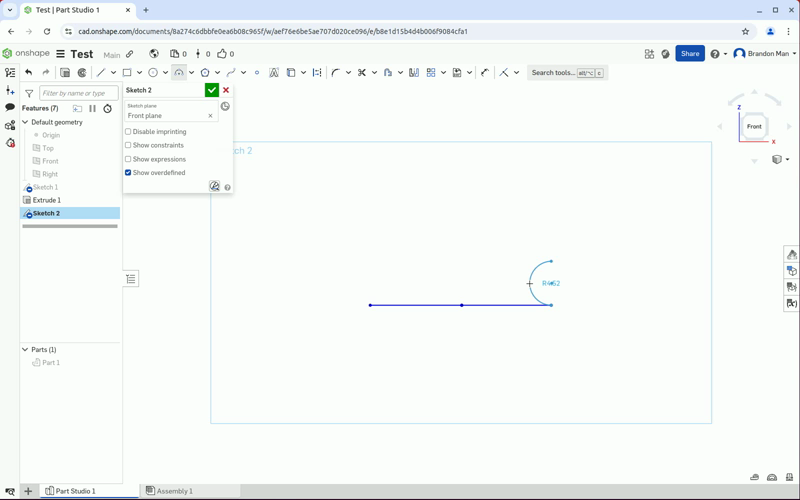
key(esc)
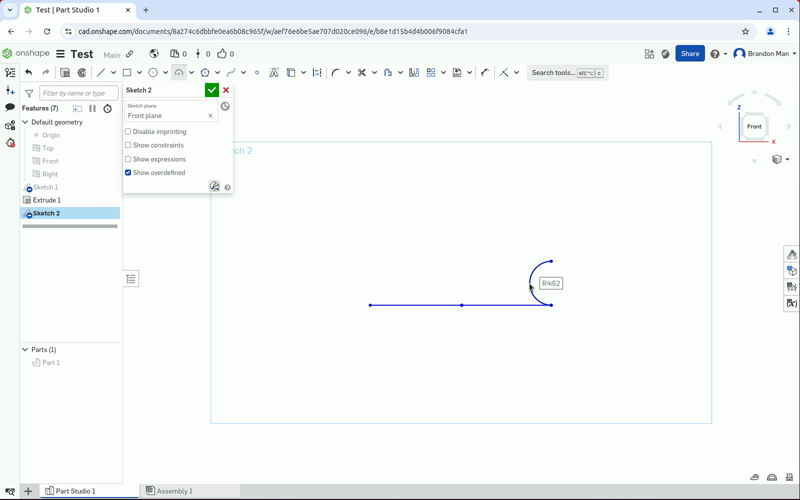
key(l)
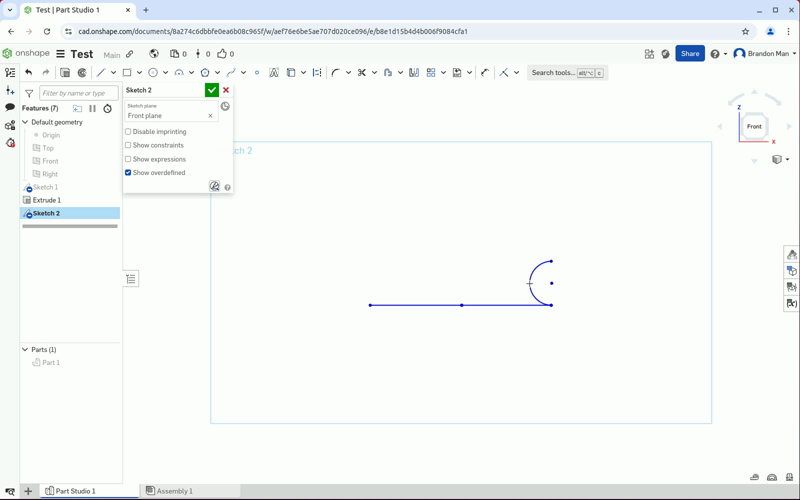
mouse_move(551, 261)
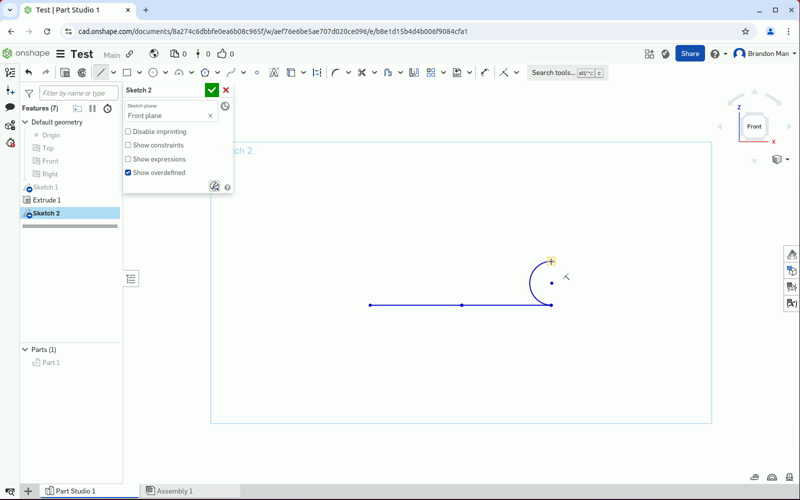
click(551, 261)
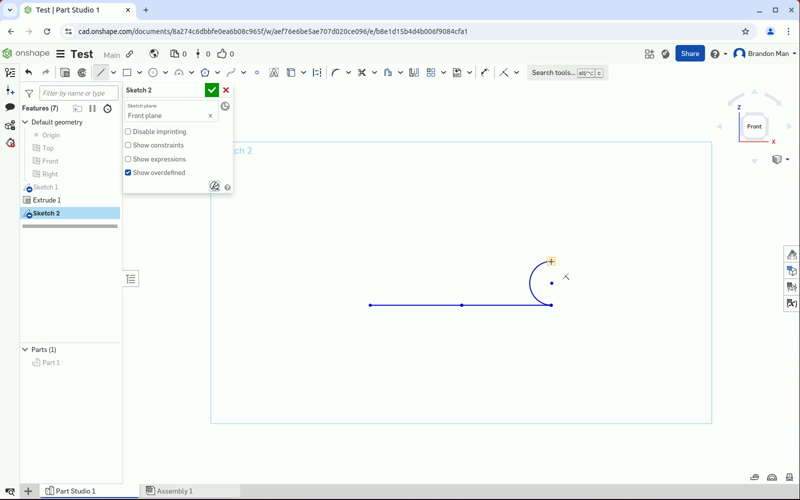
key_down(shift)
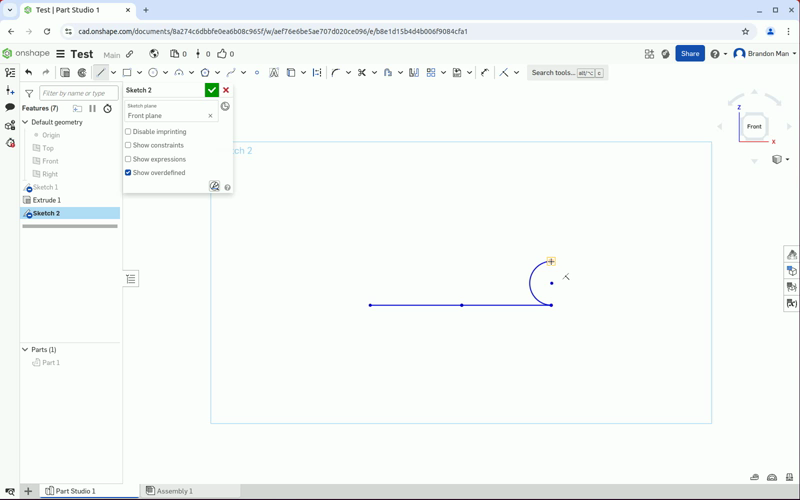
mouse_move(461, 261)
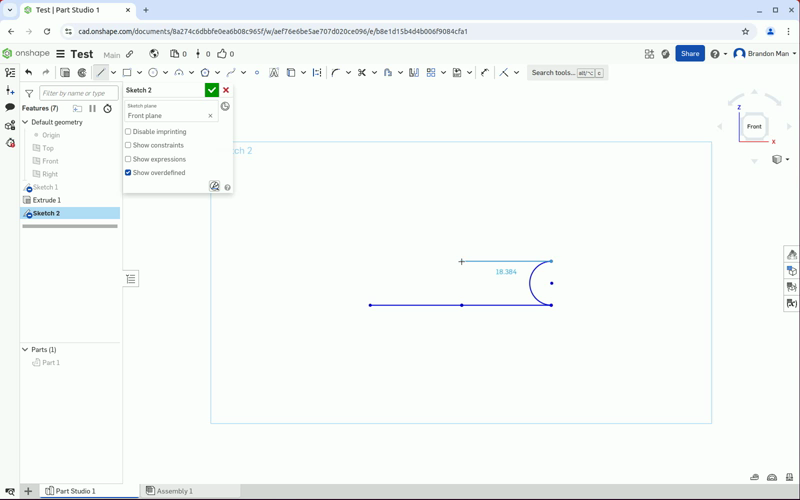
click(461, 261)
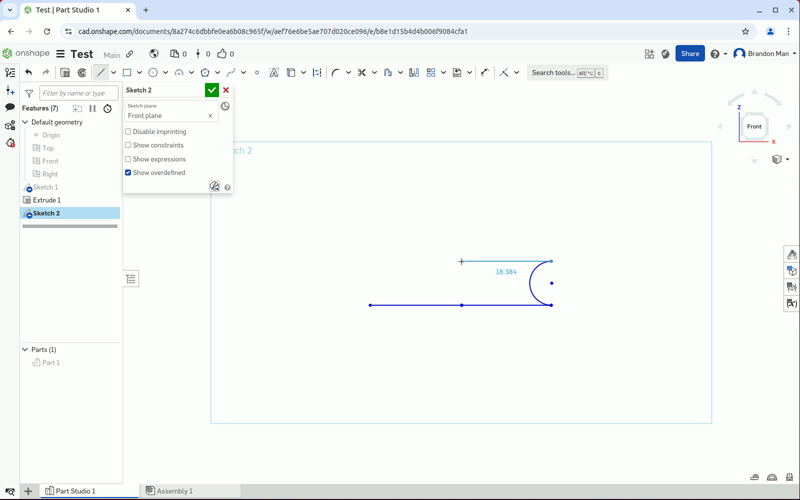
key_up(shift)
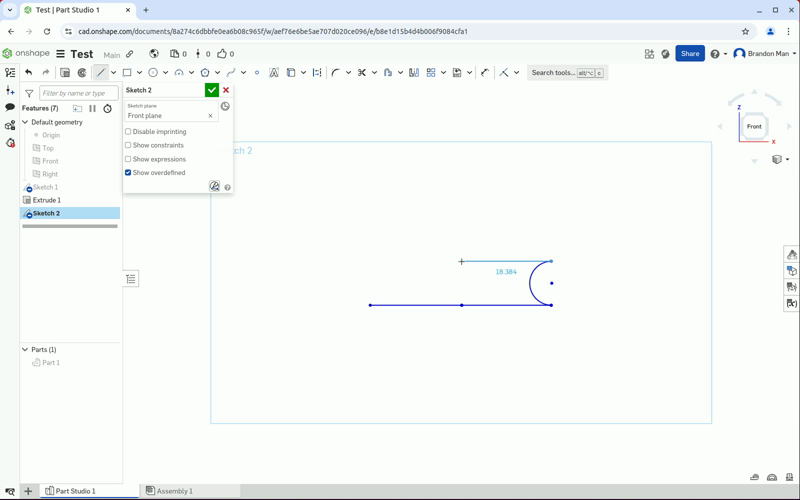
key_down(shift)
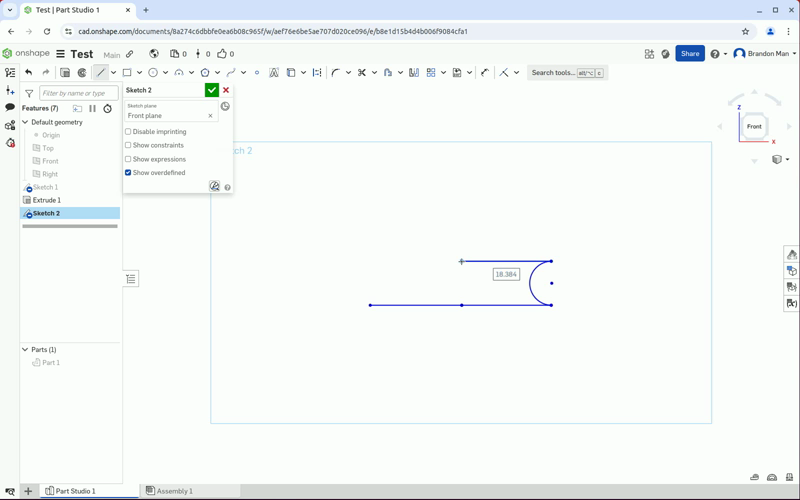
mouse_move(370, 261)
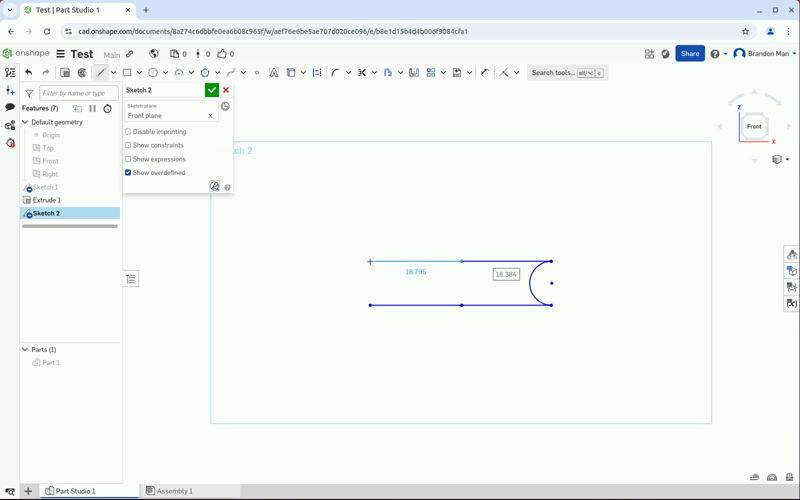
click(370, 261)
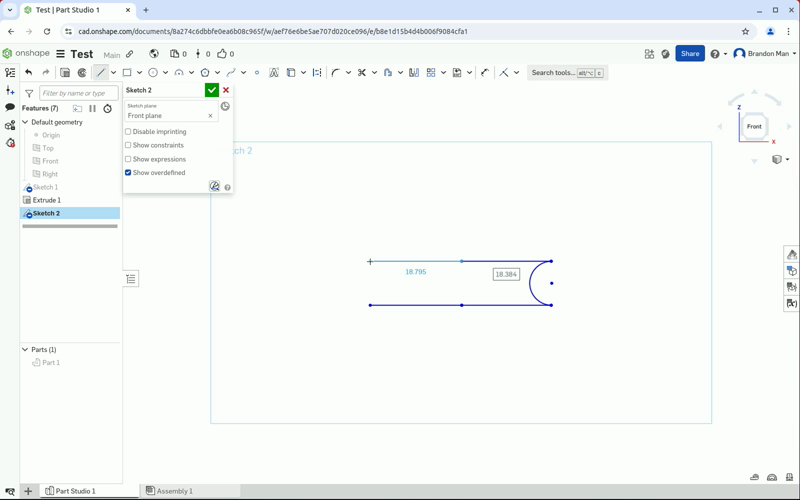
key_up(shift)
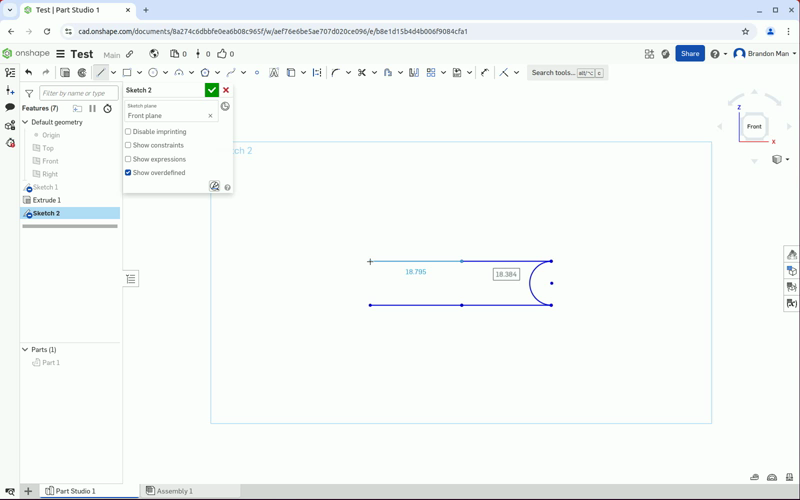
key(esc)
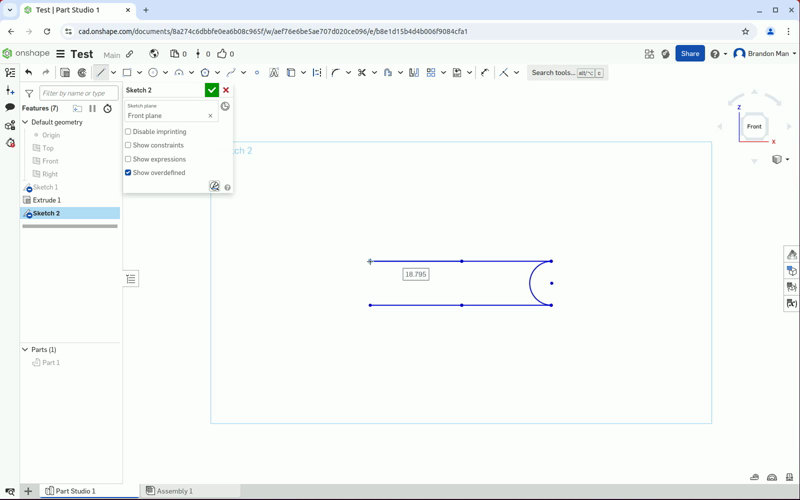
key(a)
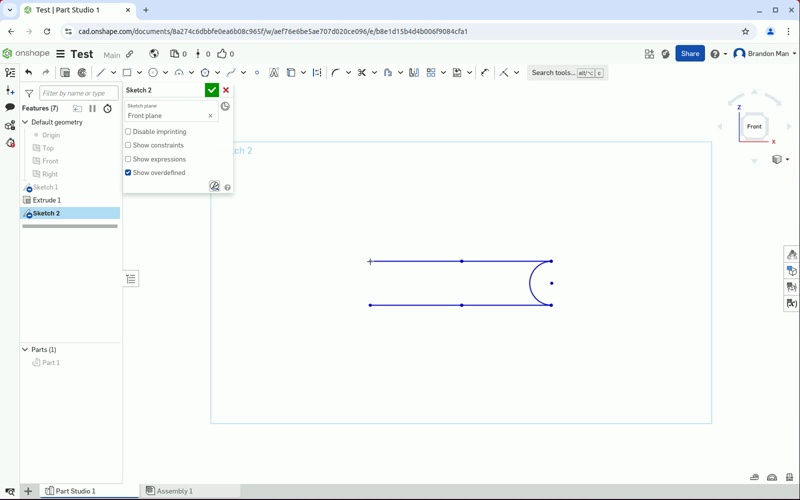
mouse_move(370, 261)
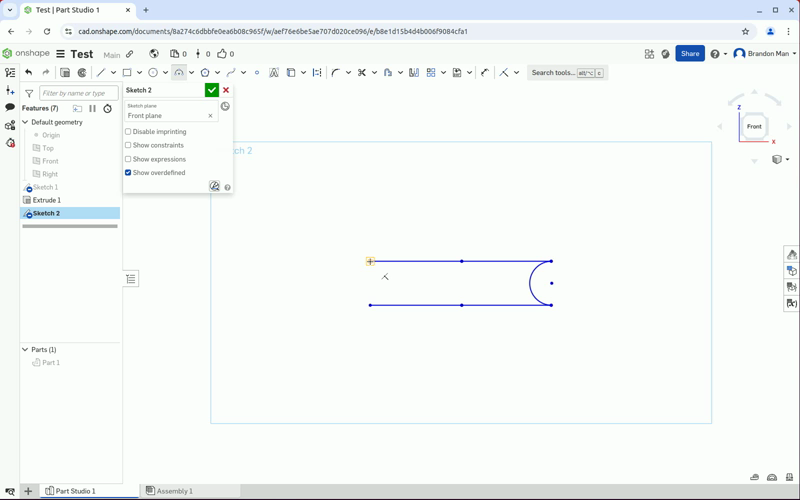
click(370, 261)
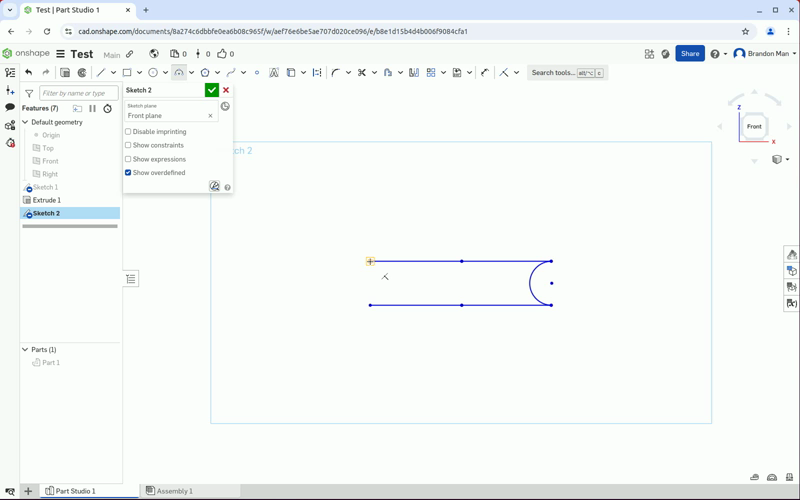
mouse_move(370, 305)
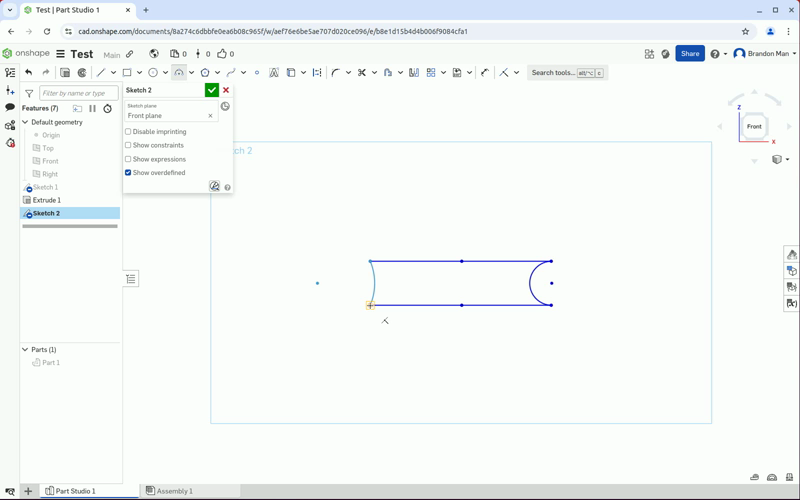
click(370, 305)
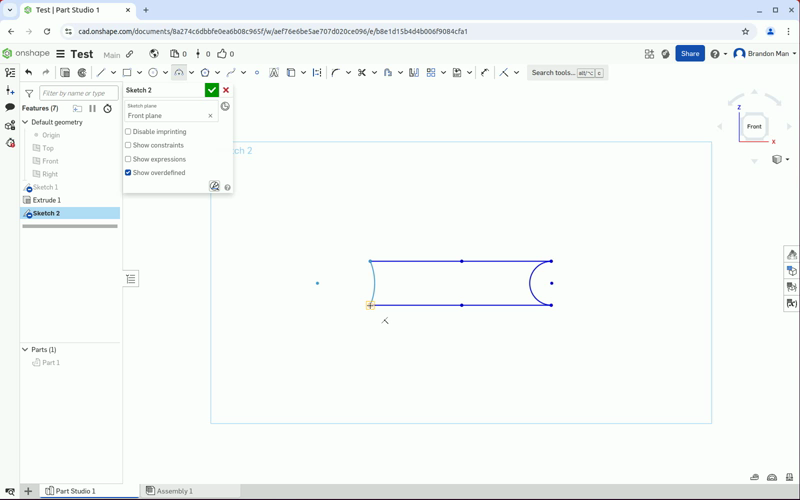
key_down(shift)
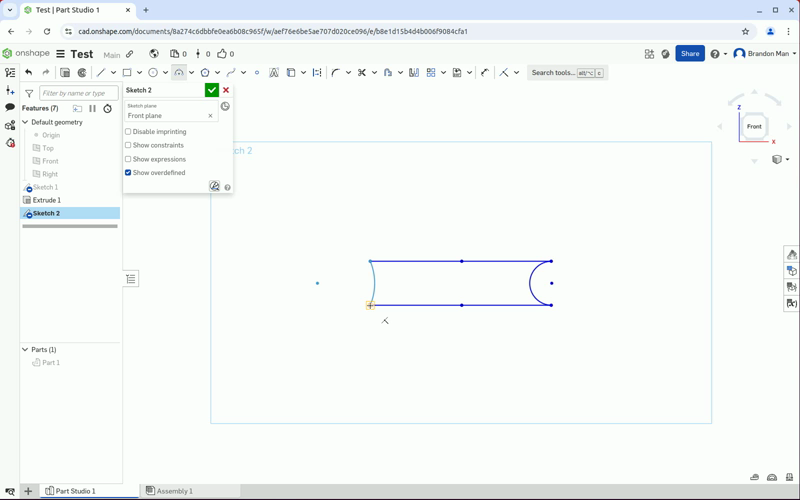
mouse_move(392, 283)
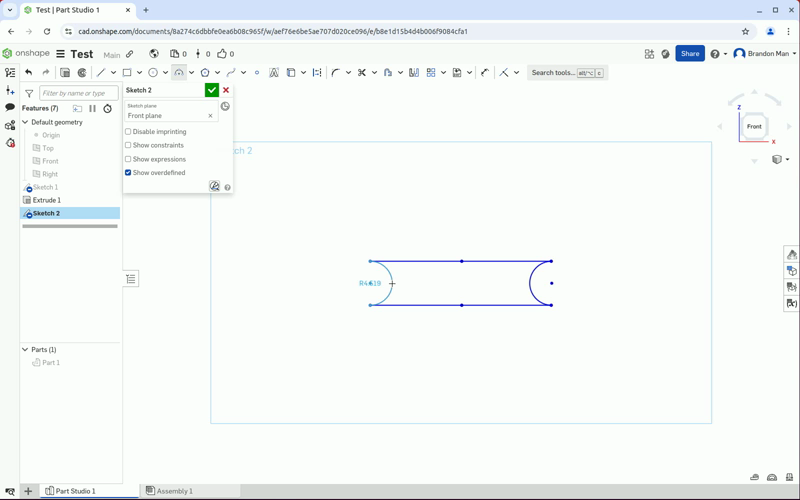
click(392, 283)
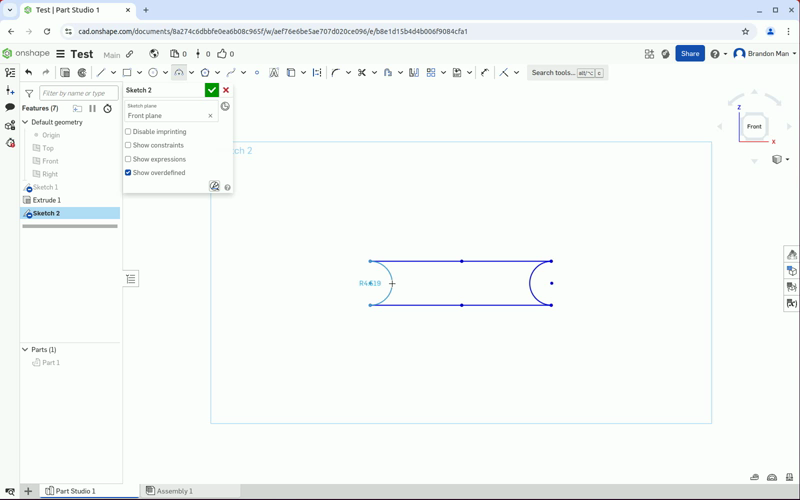
key_up(shift)
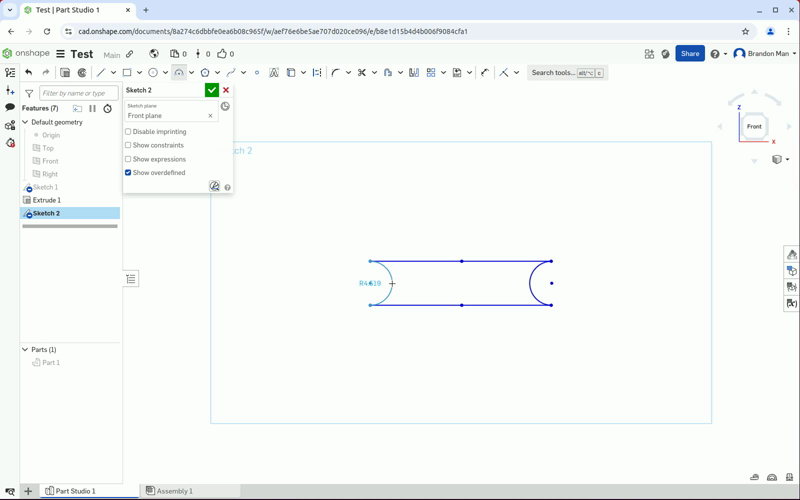
key(esc)
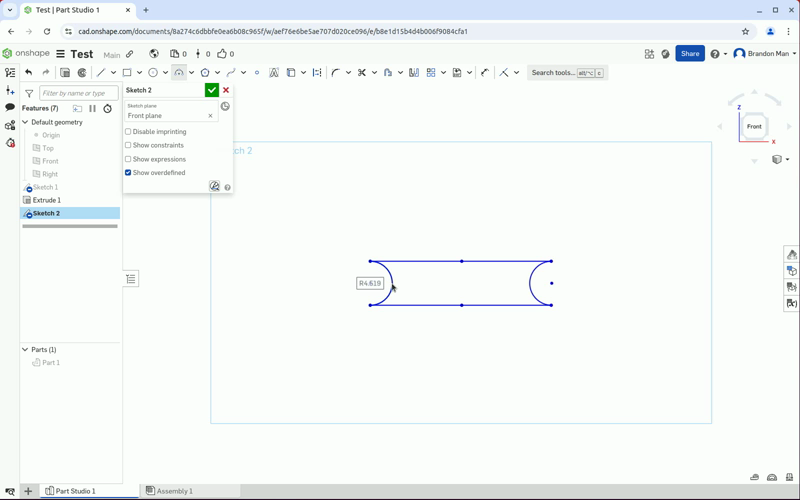
mouse_move(439, 284)
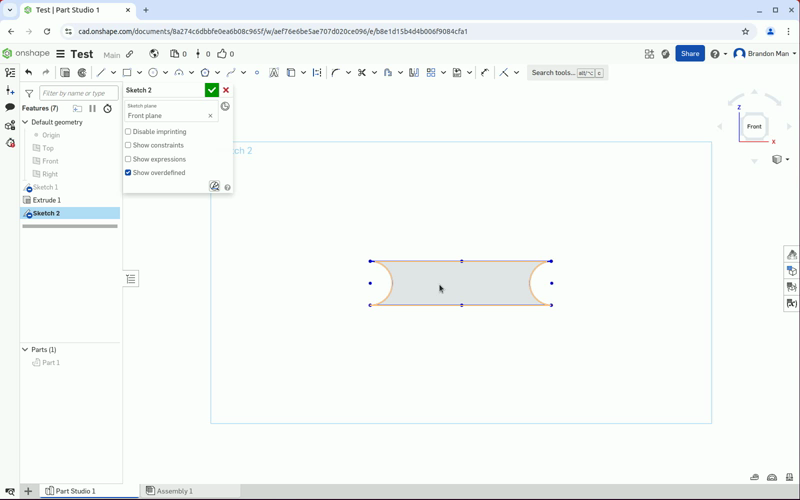
click(439, 284)
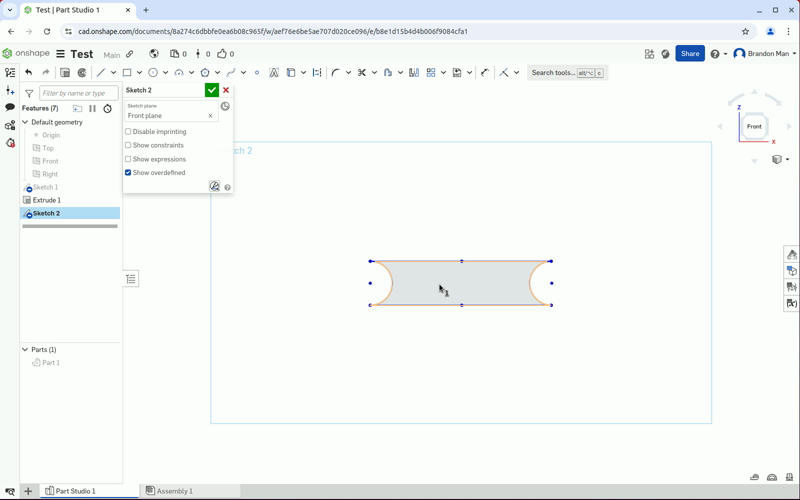
mouse_move(73, 352)
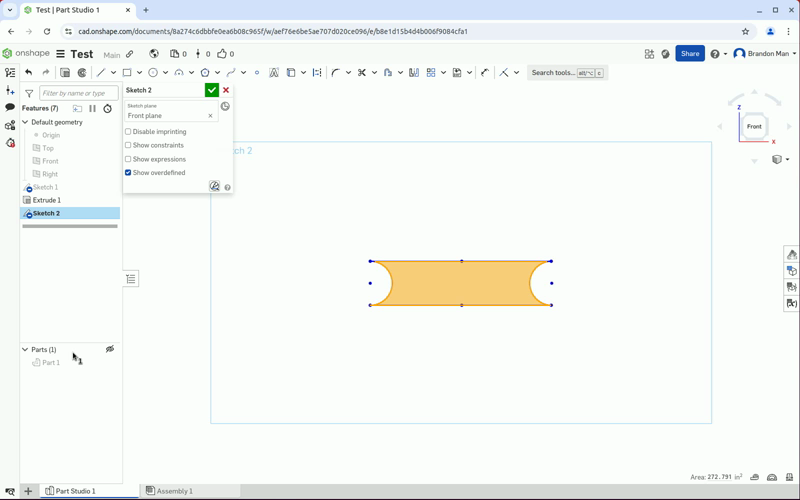
key(shift+y)
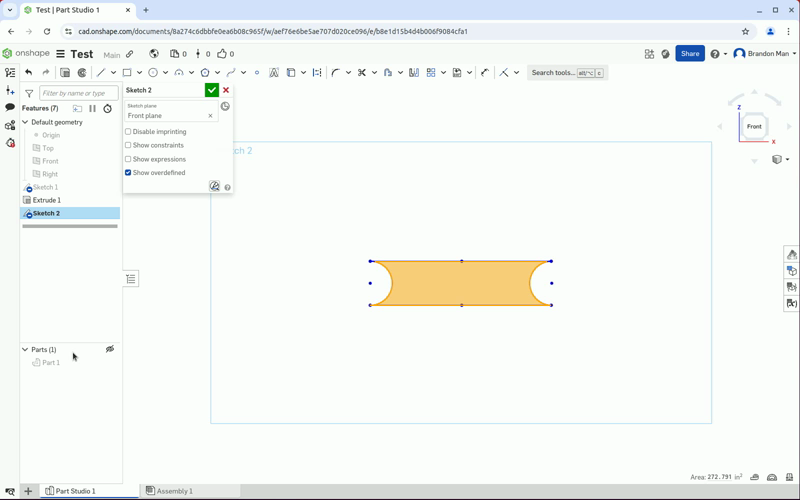
key(shift+e)
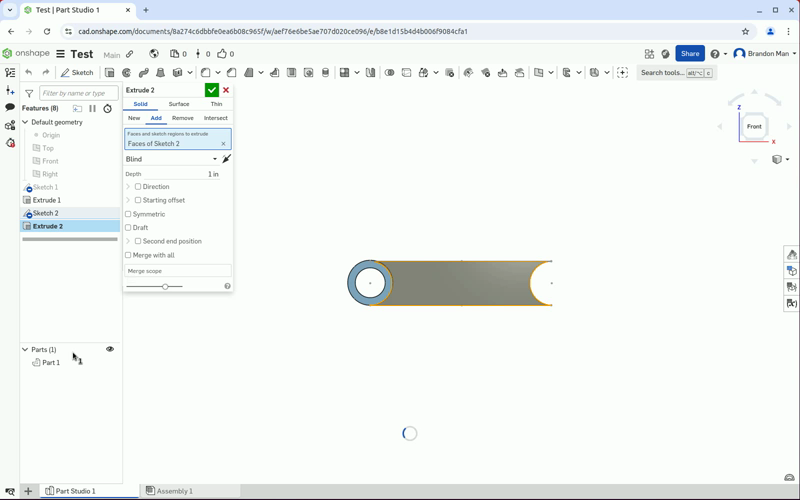
mouse_move(143, 106)
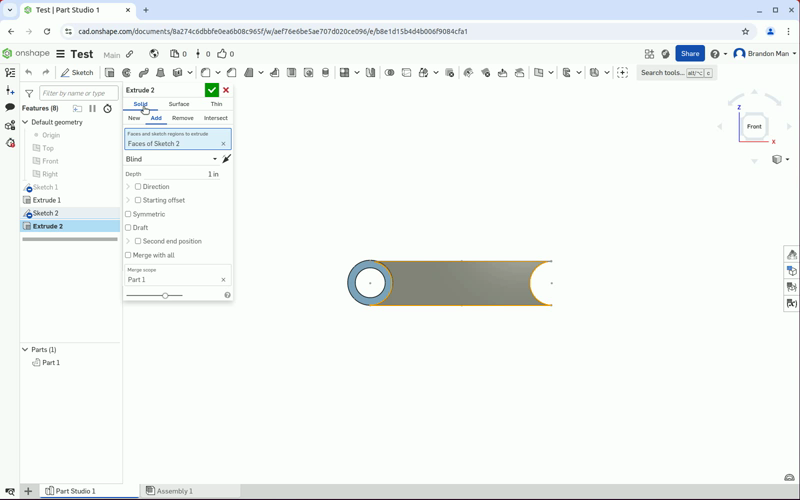
click(143, 106)
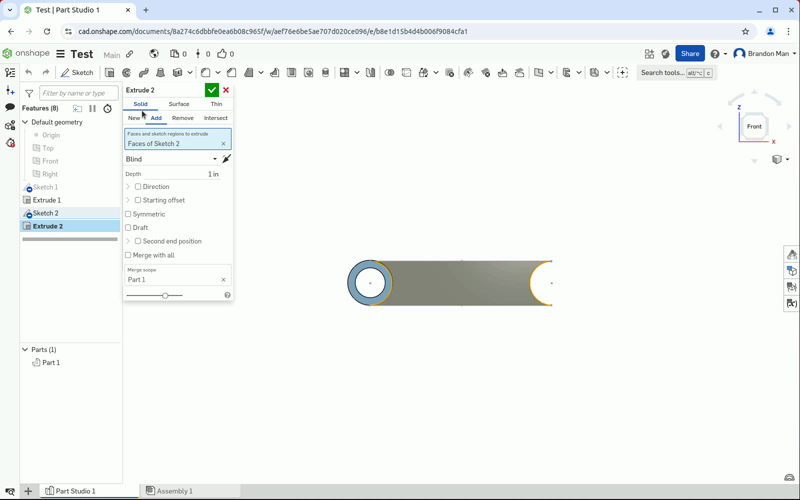
mouse_move(137, 120)
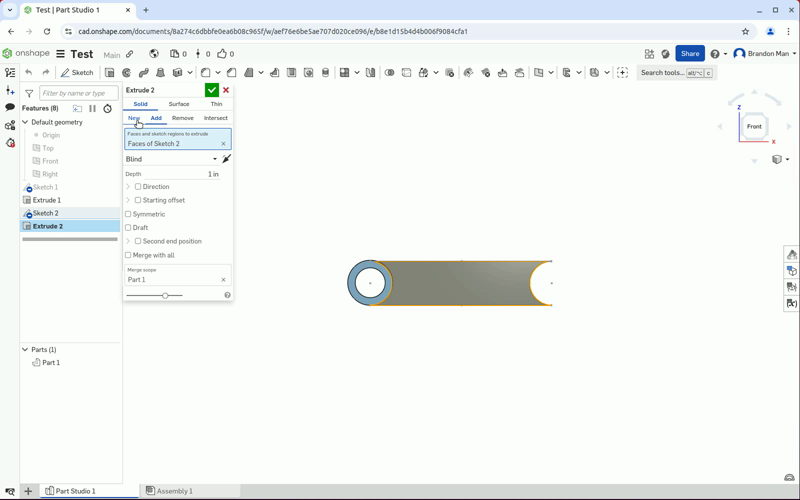
click(137, 120)
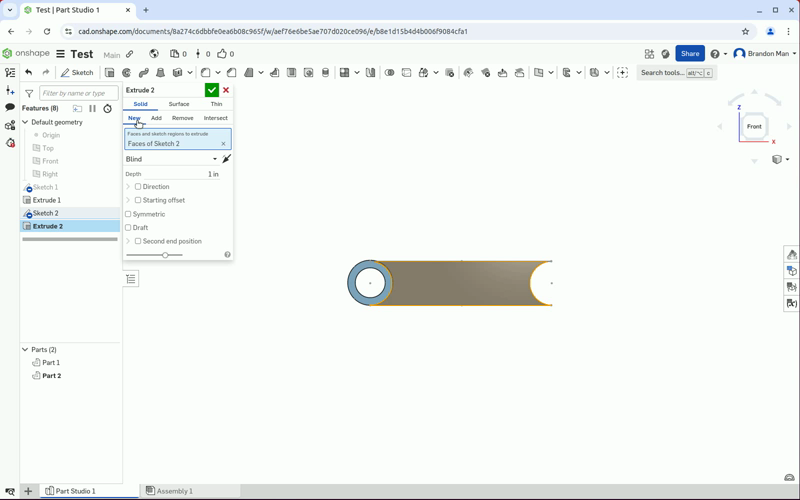
key(tab, 4)
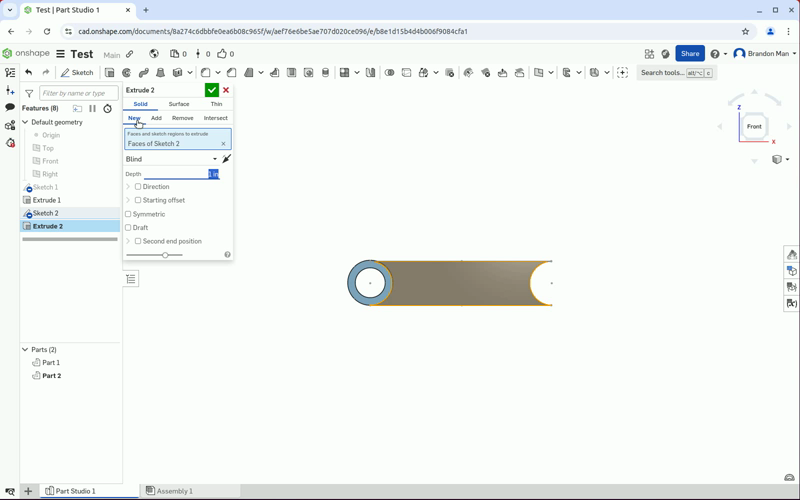
text(3.852)
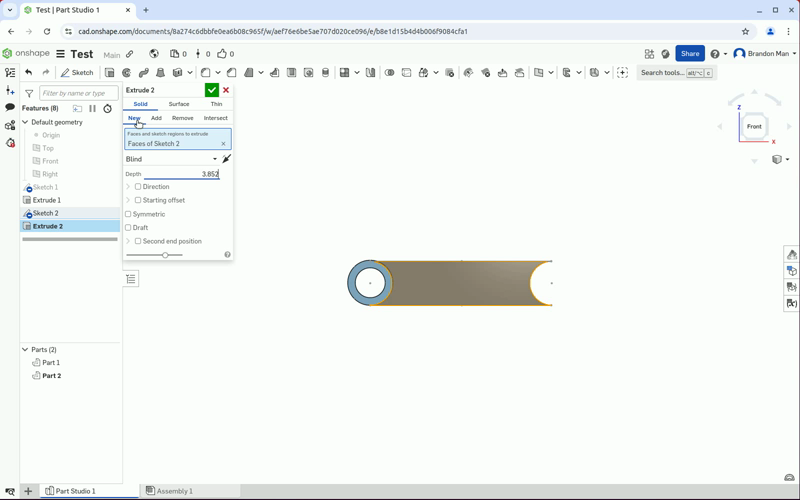
key(tab, 3)
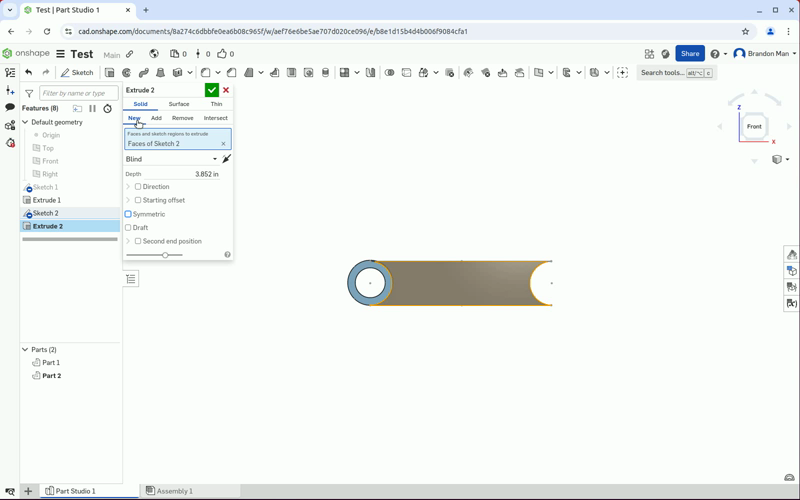
key(space)
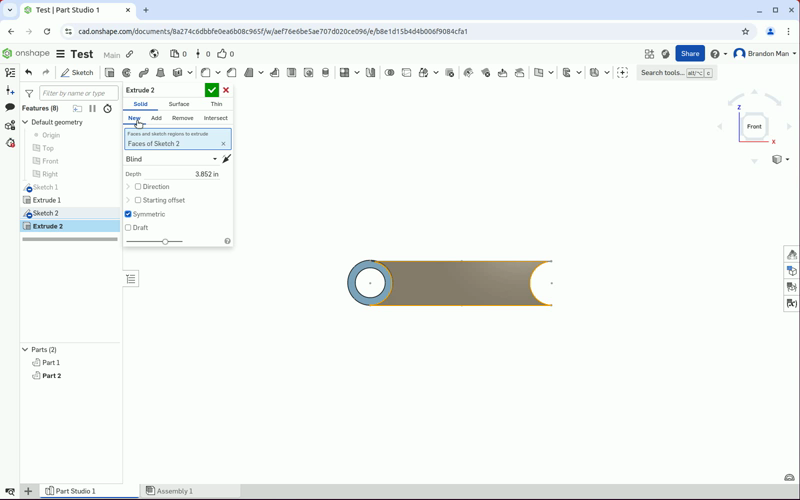
key(enter)
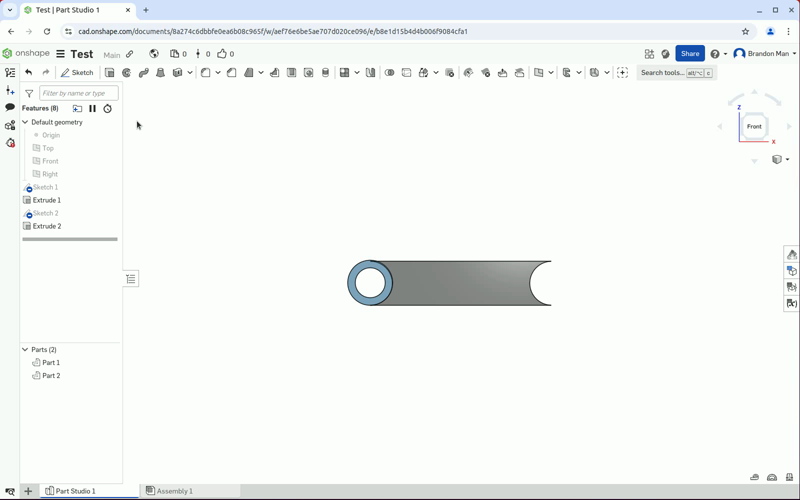
key(shift+h)
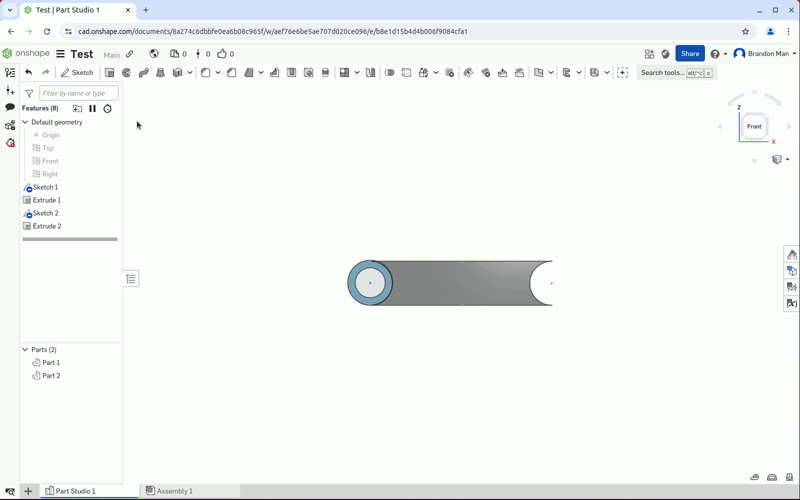
key(shift+h)
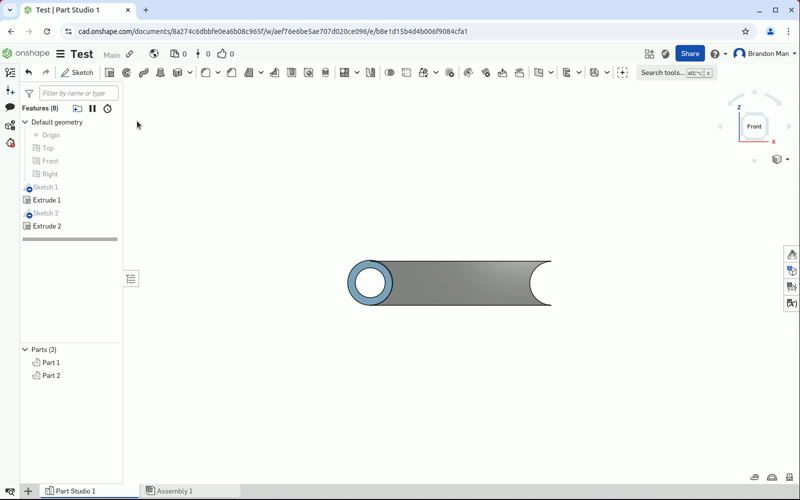
mouse_move(73, 189)
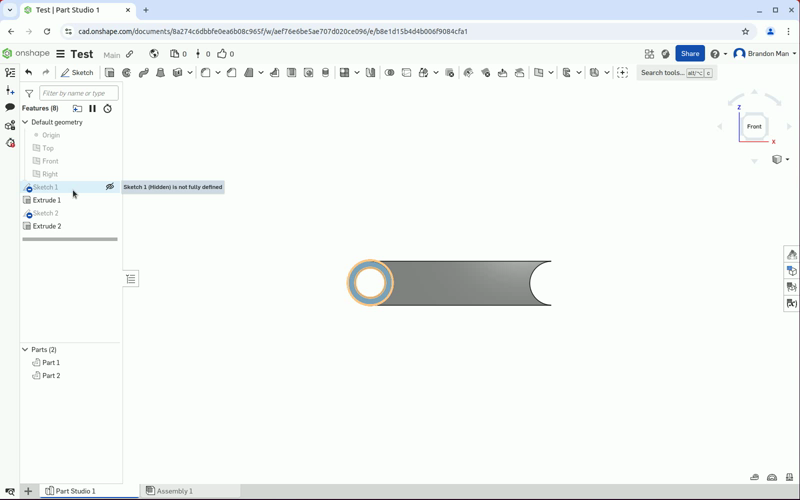
click(73, 189)
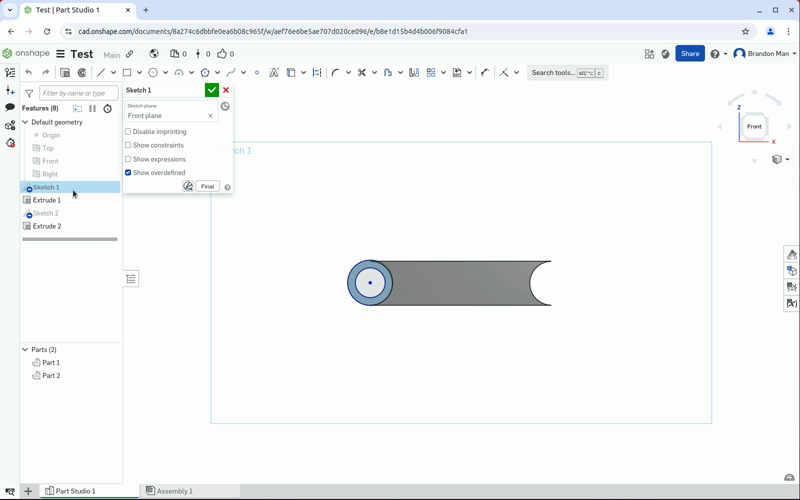
mouse_move(229, 92)
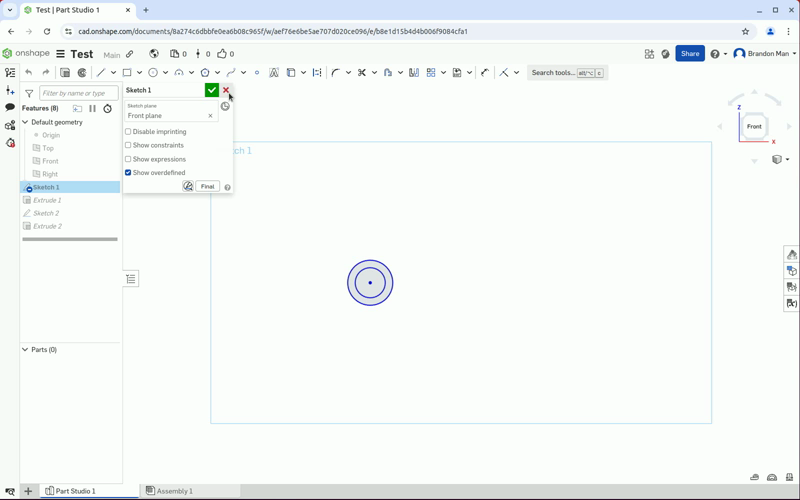
click(229, 92)
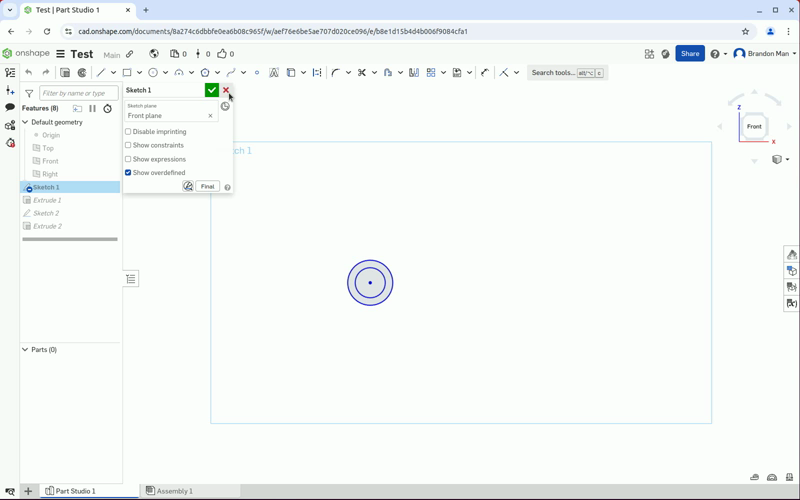
key(shift+s)
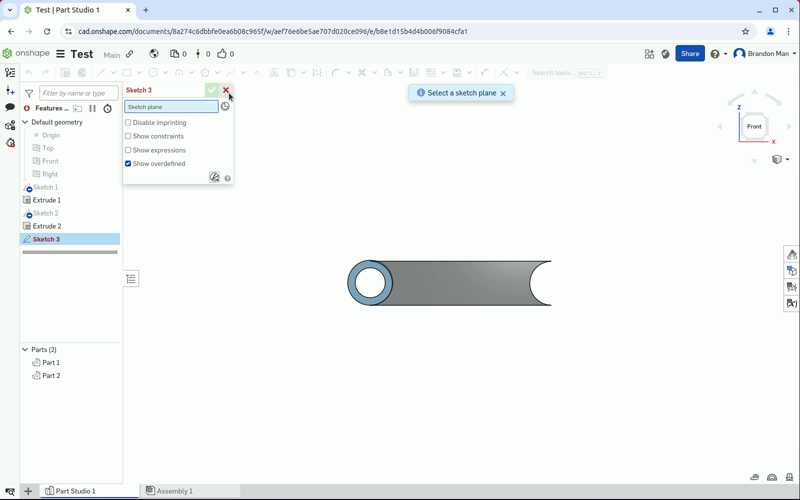
mouse_move(73, 163)
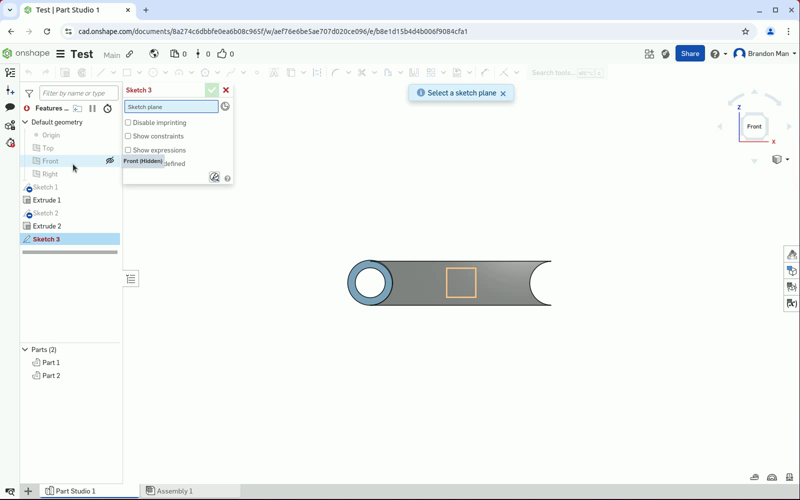
click(73, 163)
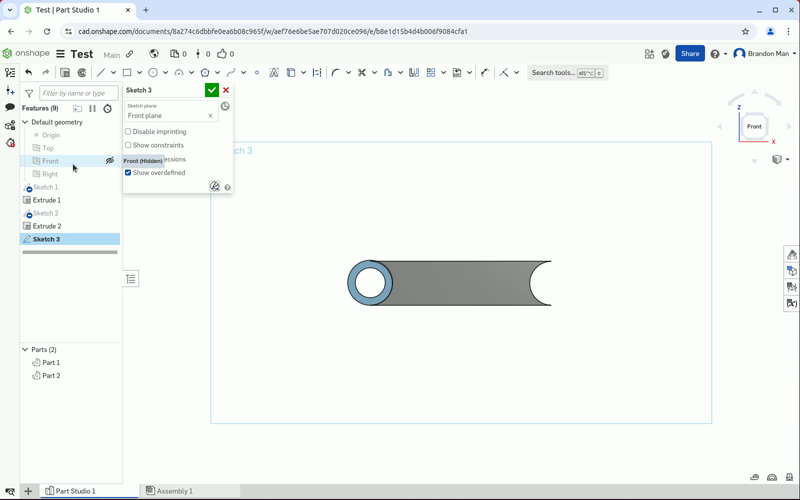
mouse_move(73, 352)
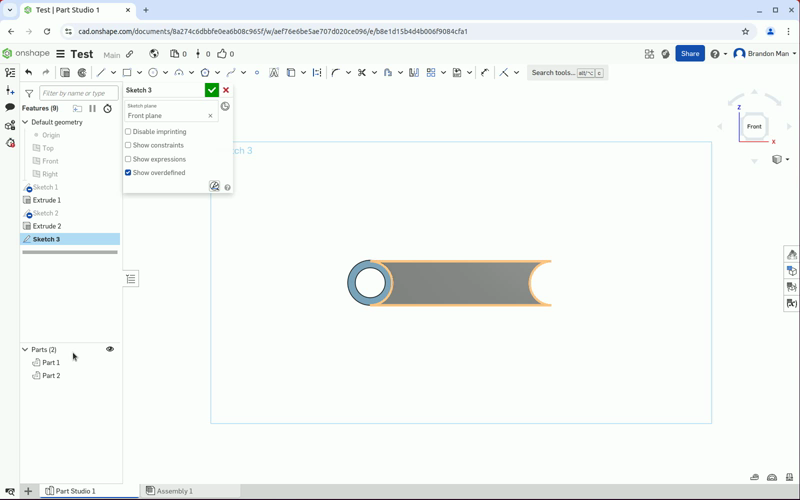
key(y)
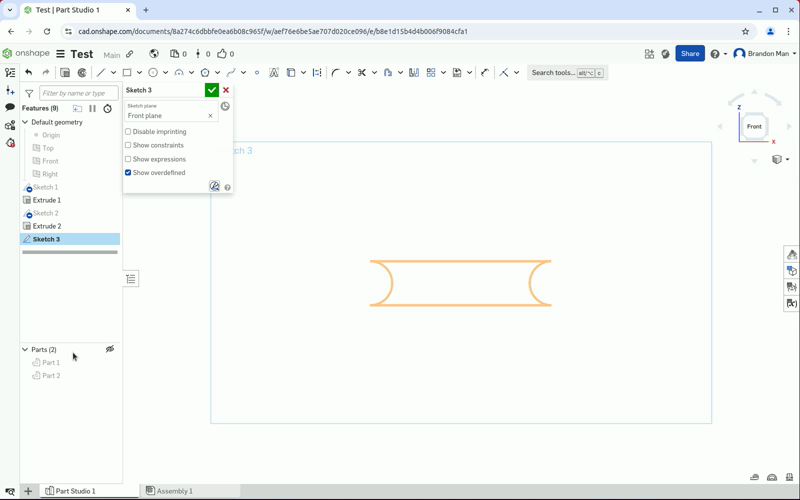
key(c)
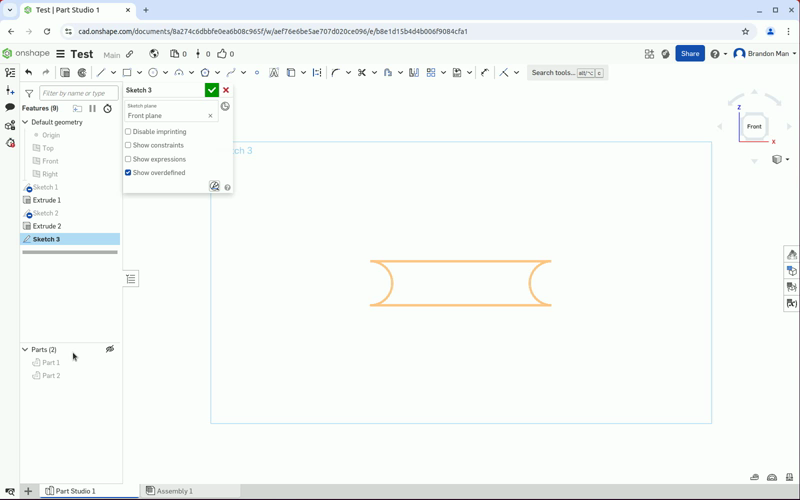
key_down(shift)
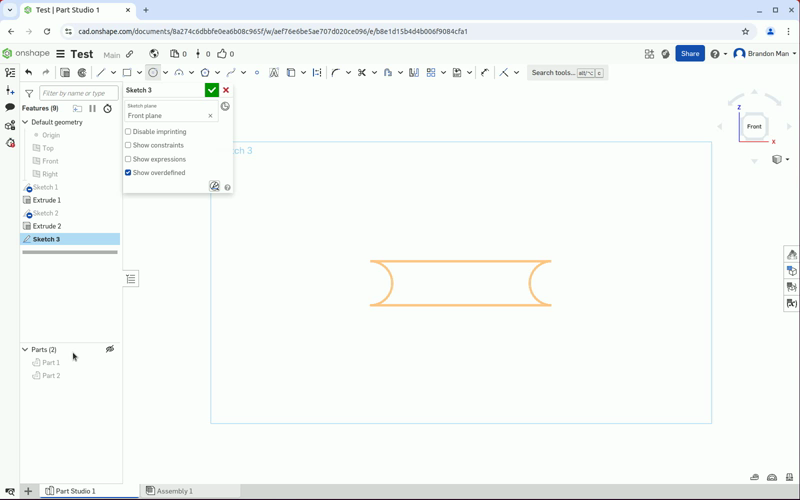
mouse_move(552, 282)
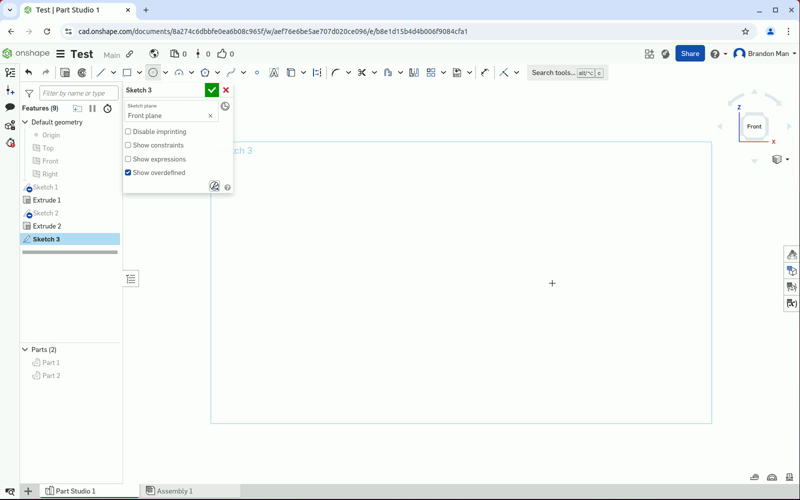
click(552, 282)
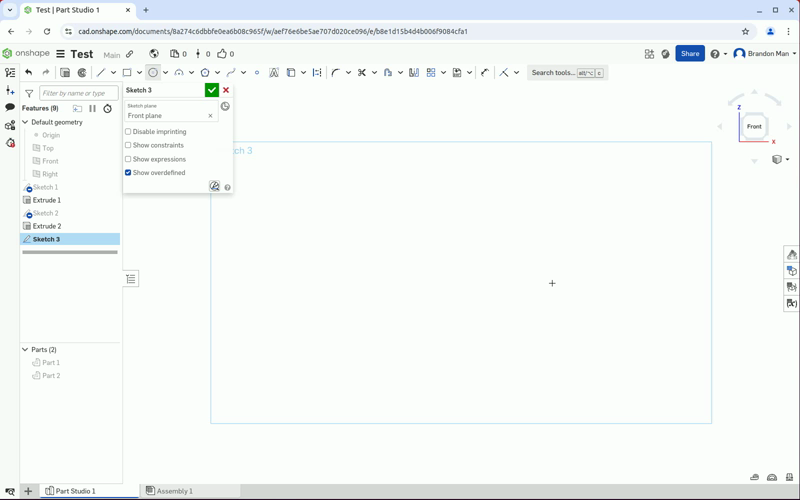
key_up(shift)
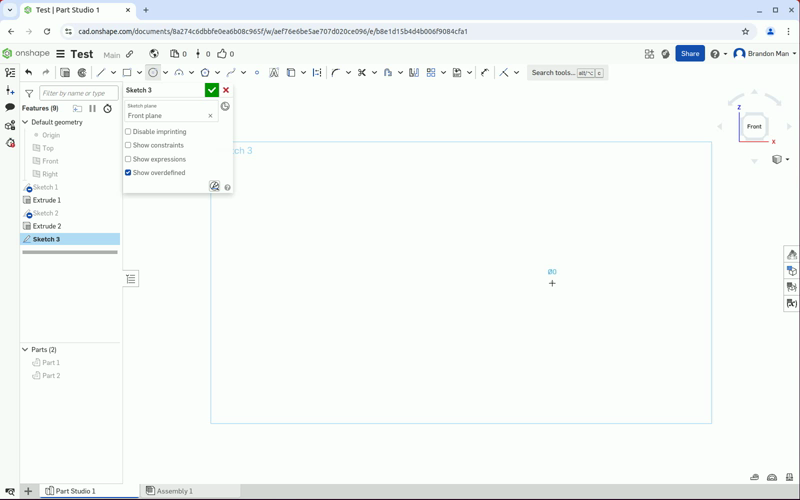
mouse_move(574, 282)
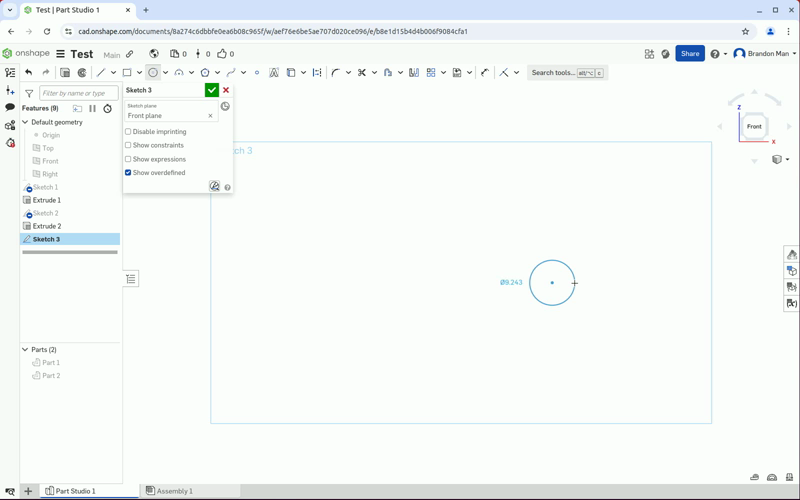
click(574, 282)
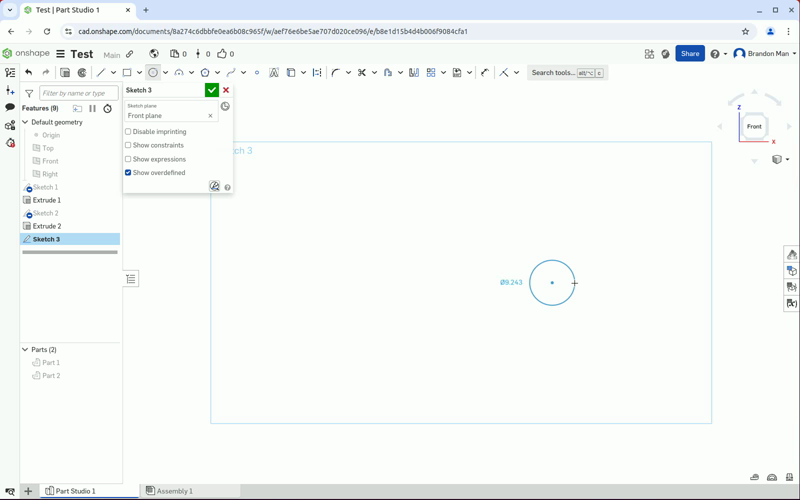
key(esc)
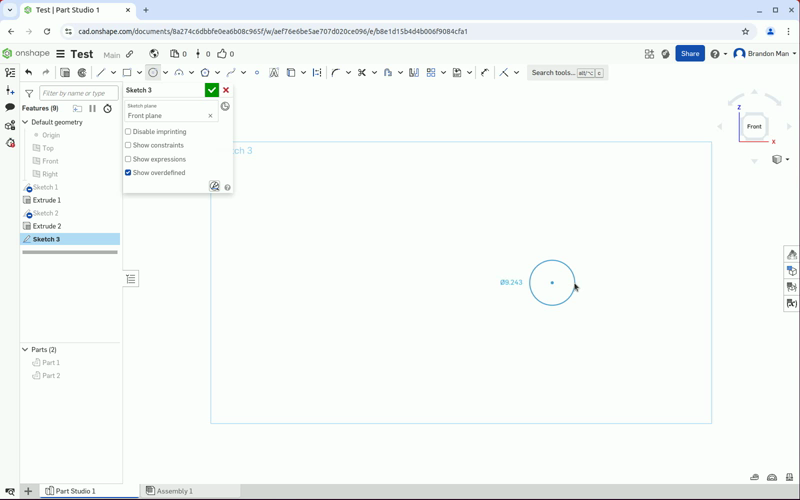
key(c)
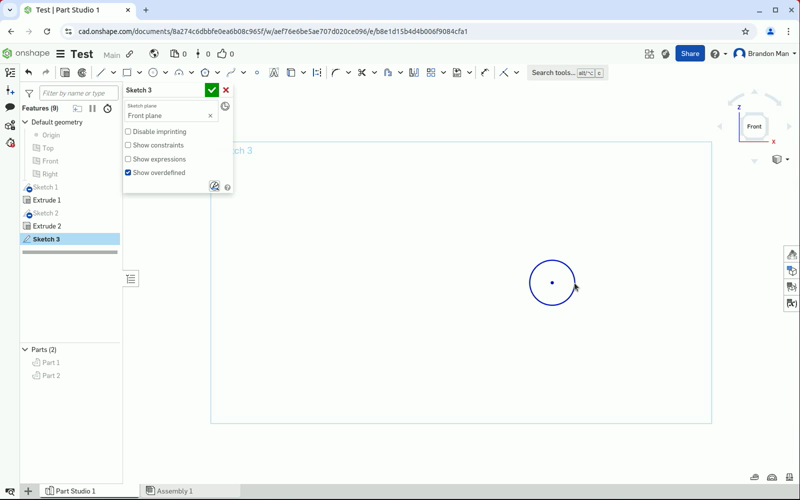
key_down(shift)
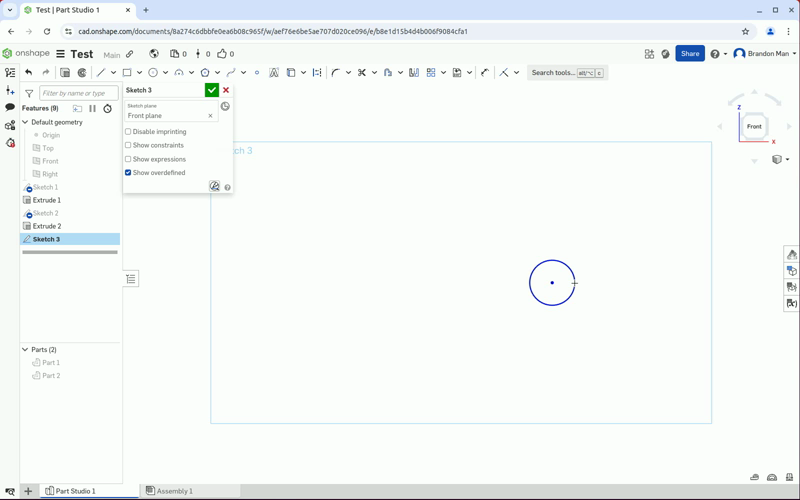
mouse_move(552, 282)
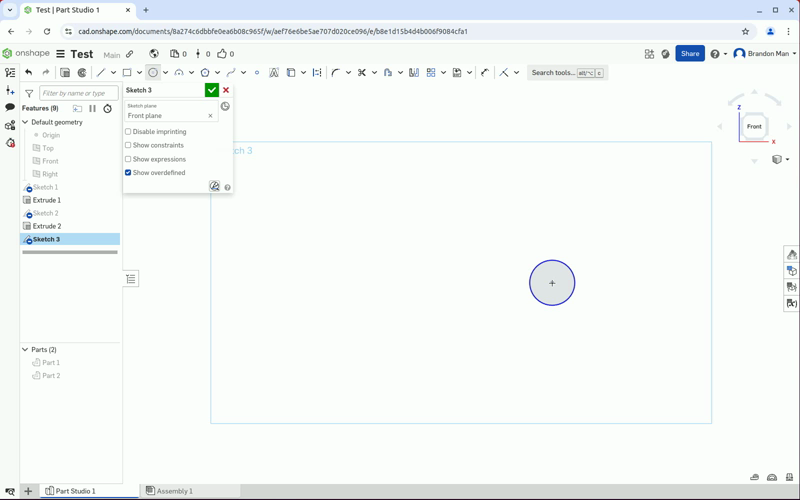
click(552, 282)
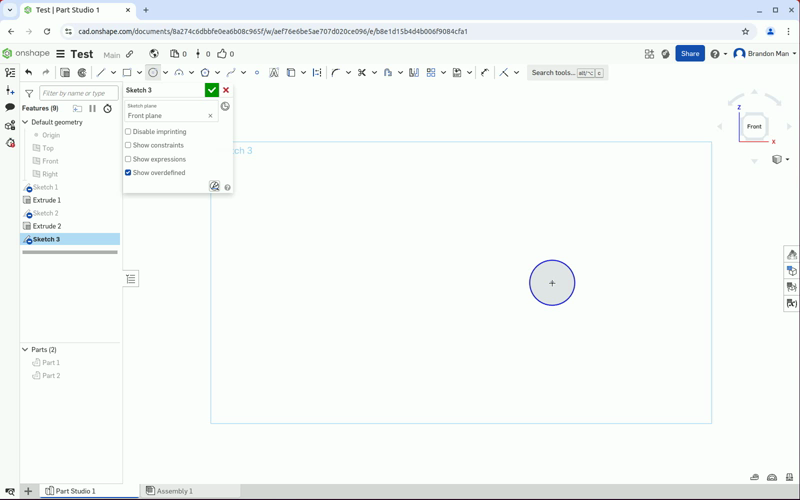
key_up(shift)
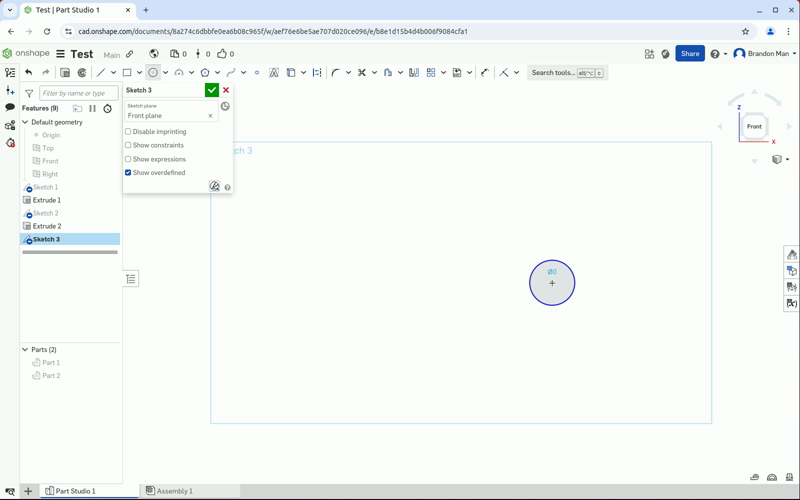
mouse_move(567, 282)
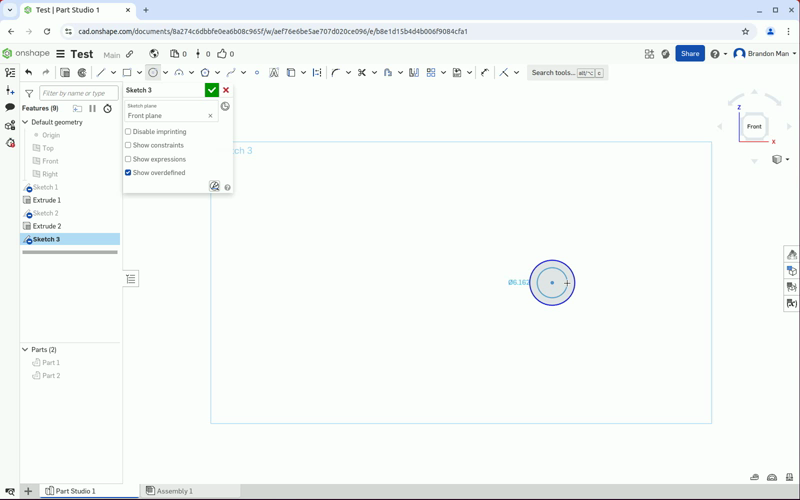
click(567, 282)
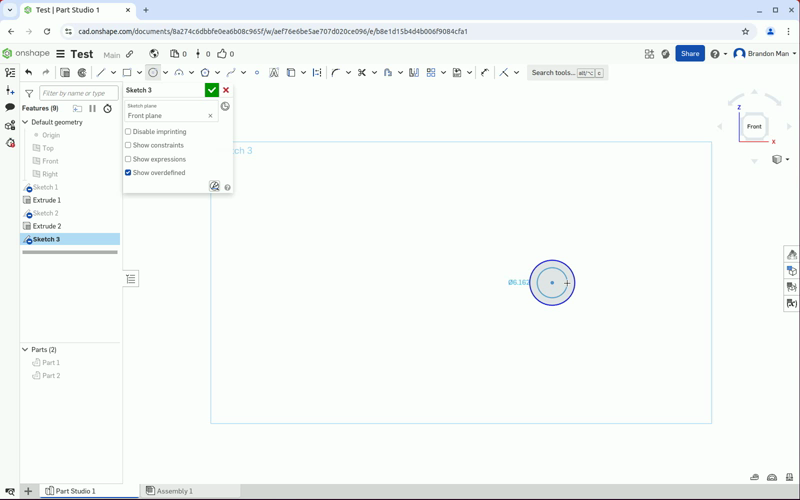
key(esc)
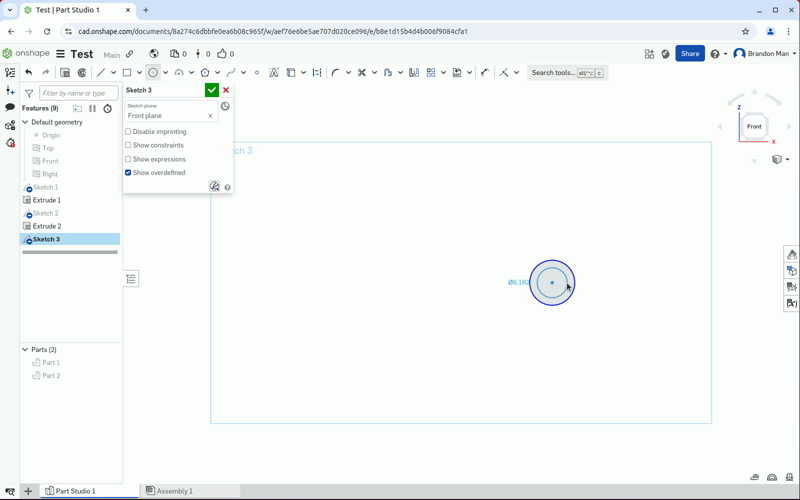
mouse_move(567, 294)
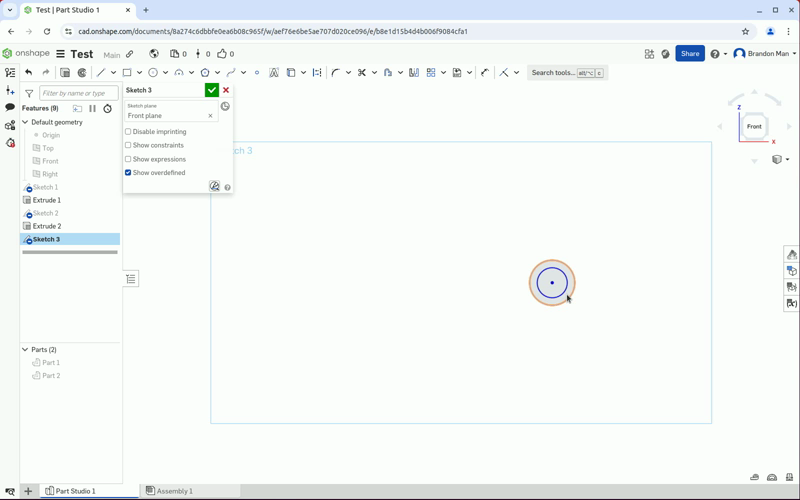
scroll(6)
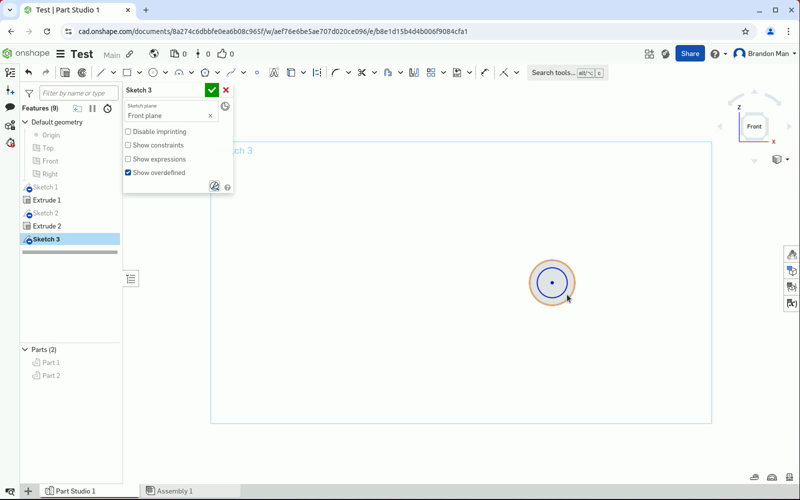
scroll(6)
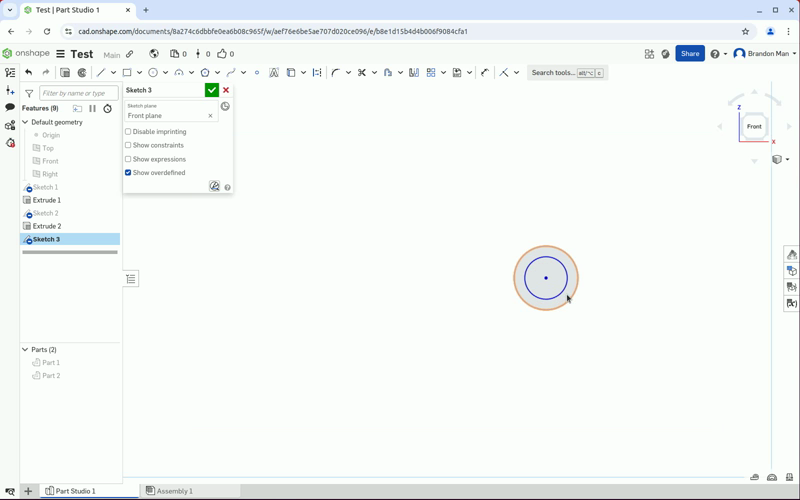
scroll(6)
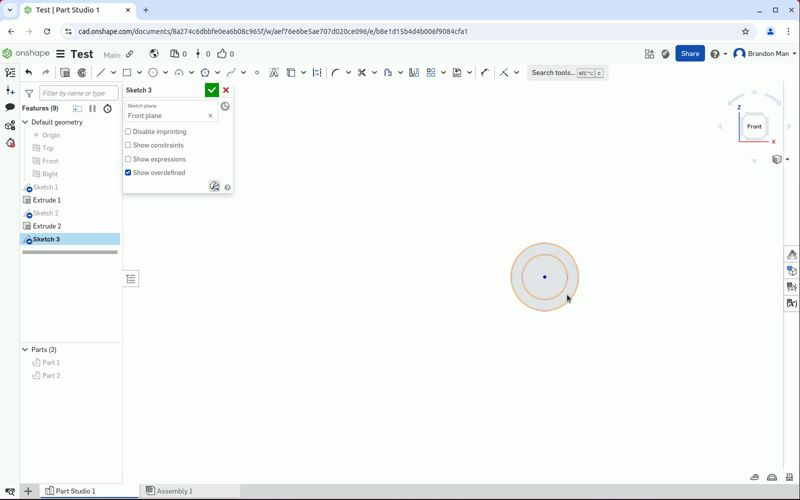
scroll(6)
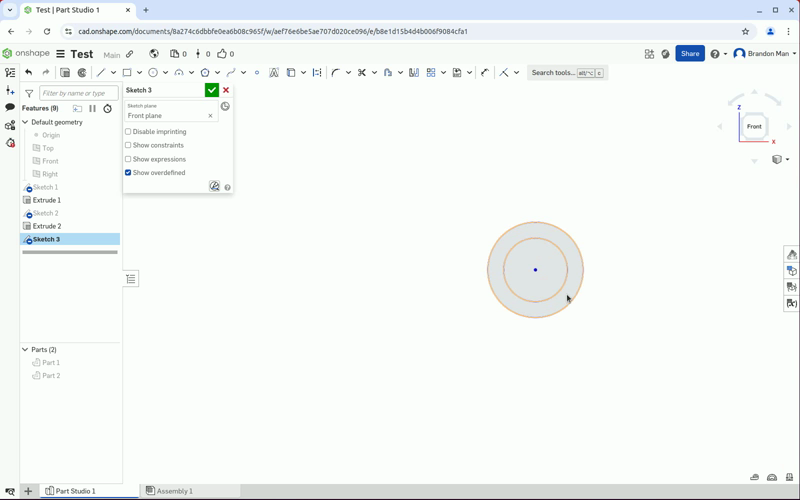
scroll(6)
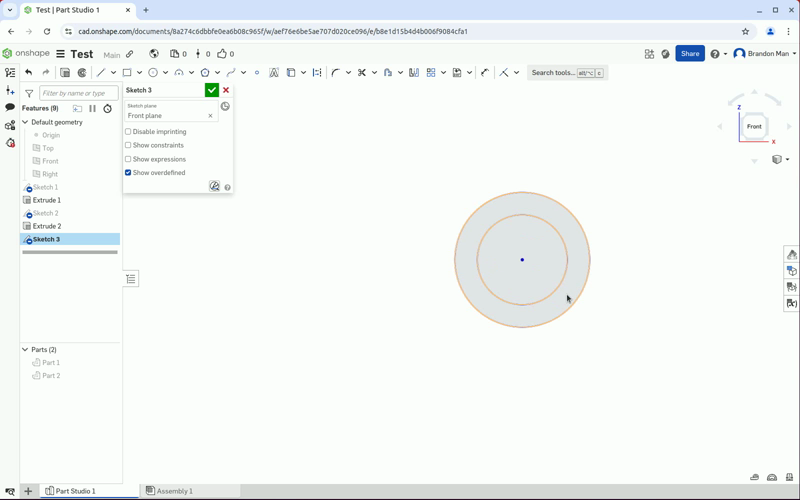
scroll(6)
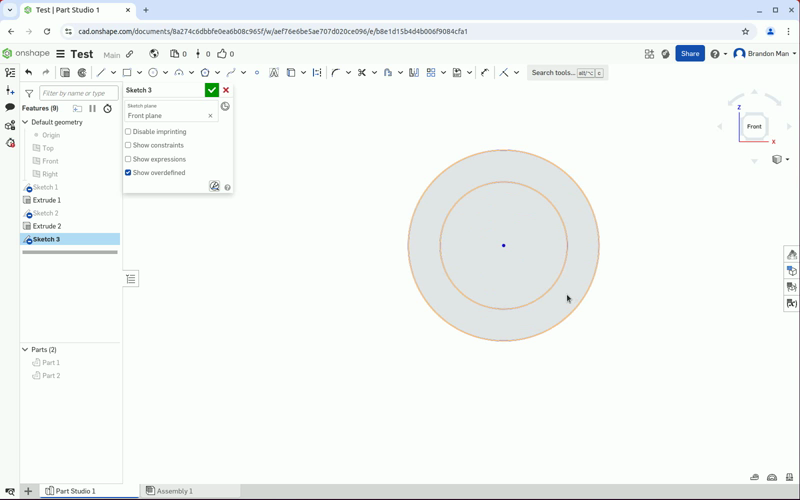
scroll(6)
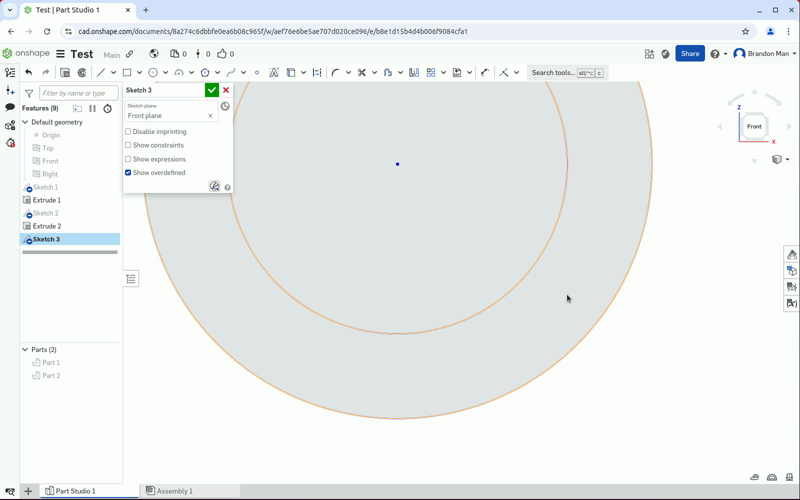
click(567, 294)
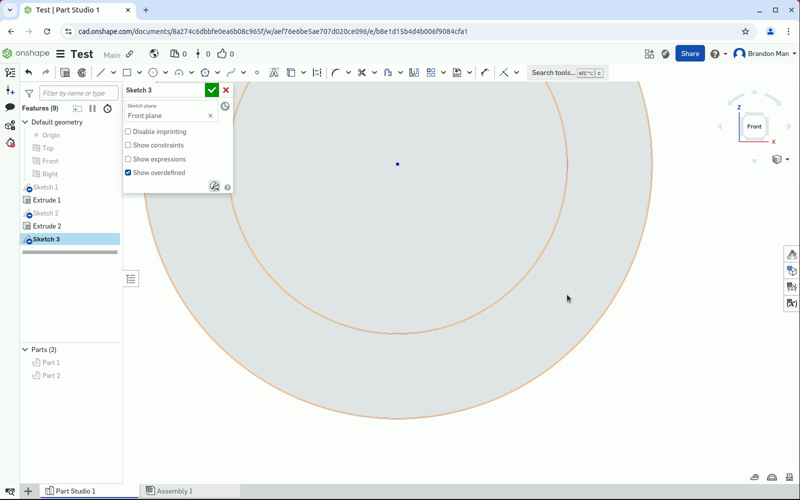
scroll(-6)
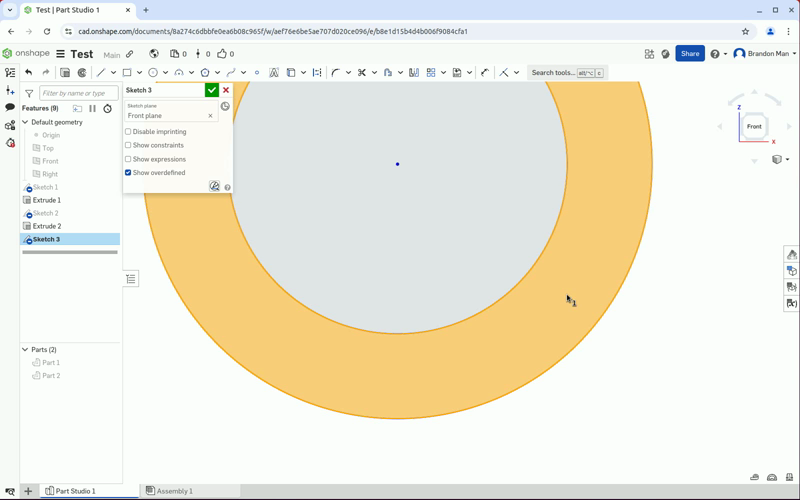
scroll(-6)
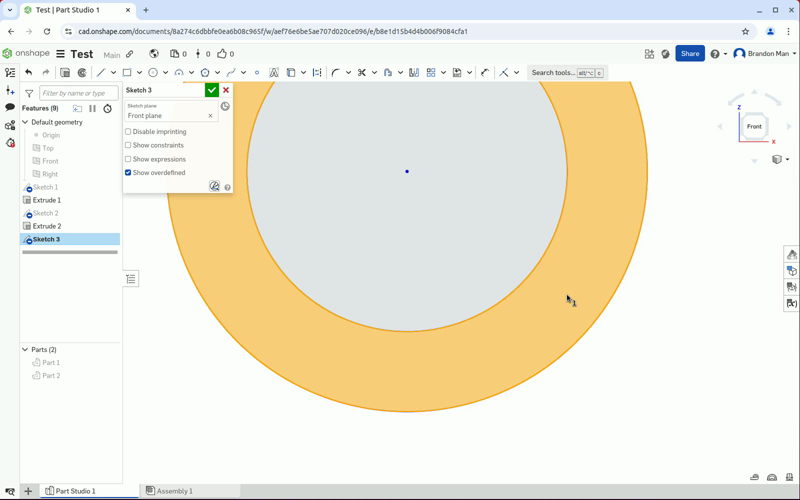
scroll(-6)
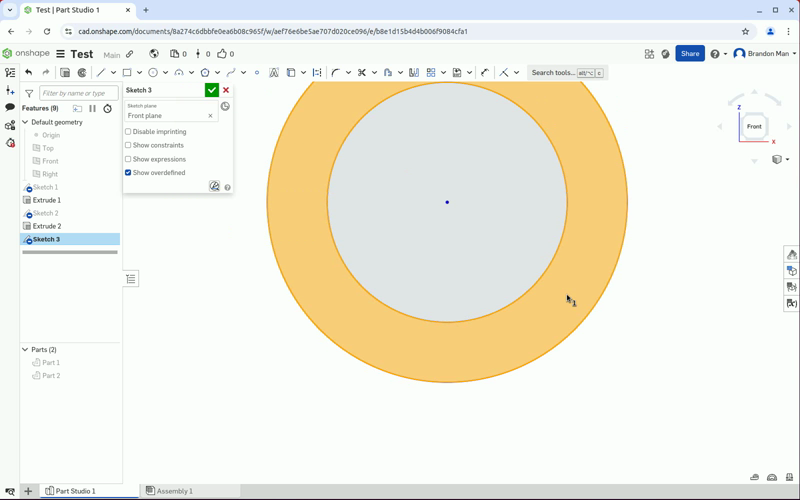
scroll(-6)
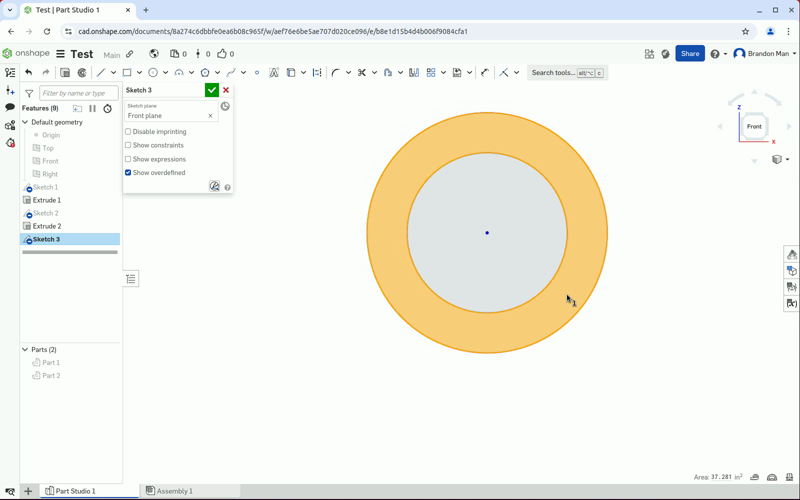
scroll(-6)
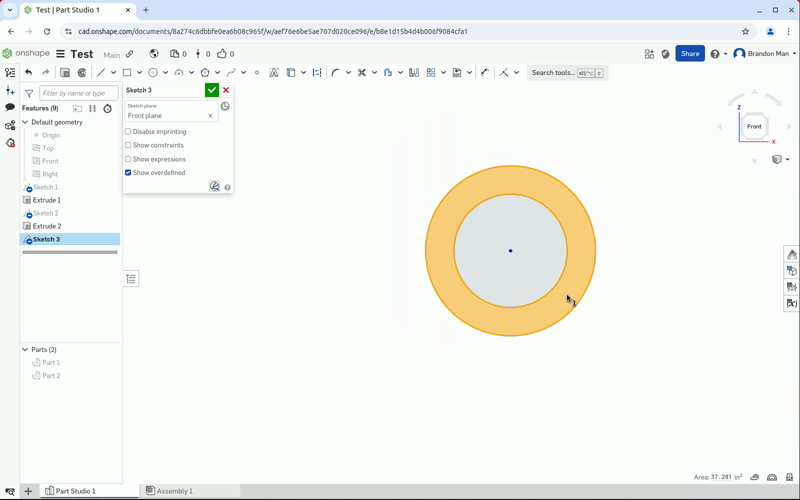
scroll(-6)
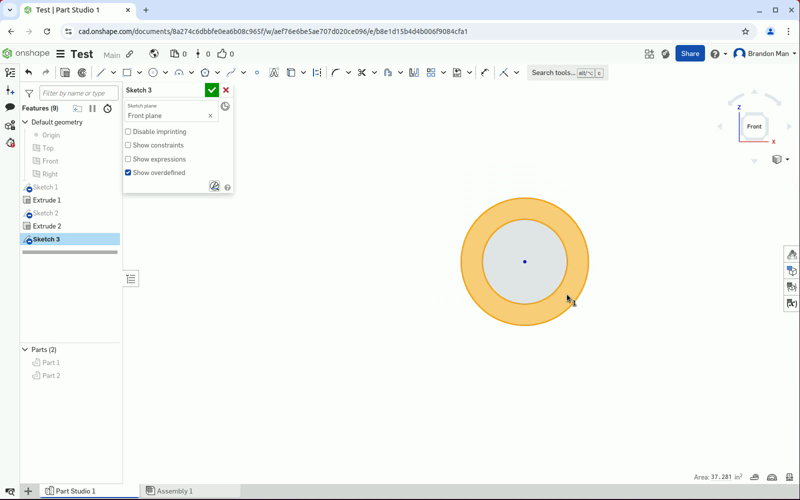
scroll(-6)
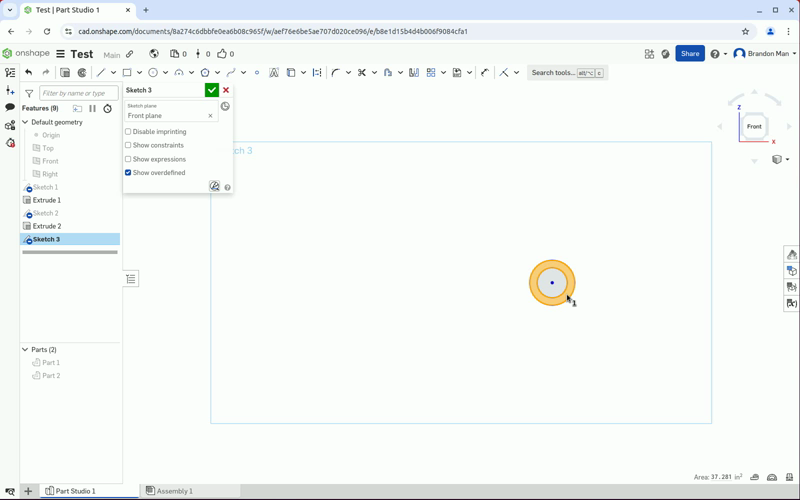
mouse_move(73, 352)
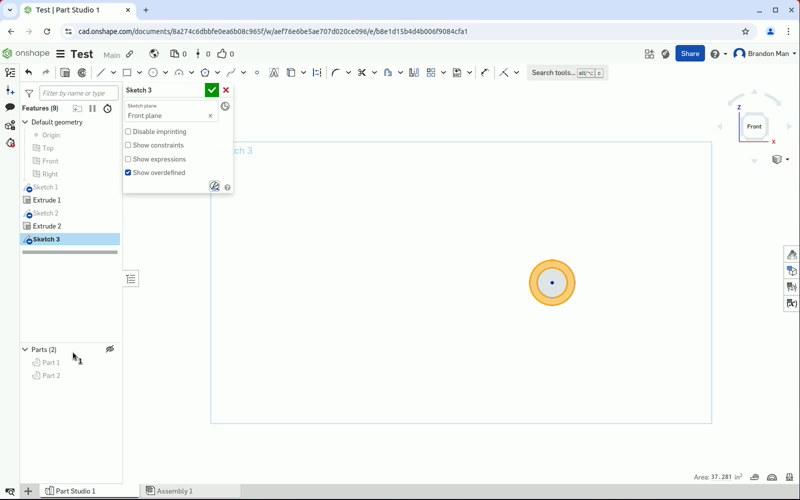
key(shift+y)
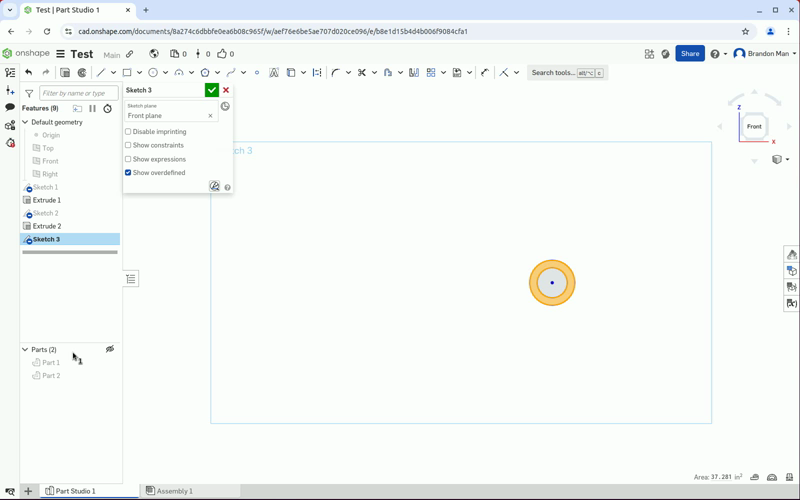
key(shift+e)
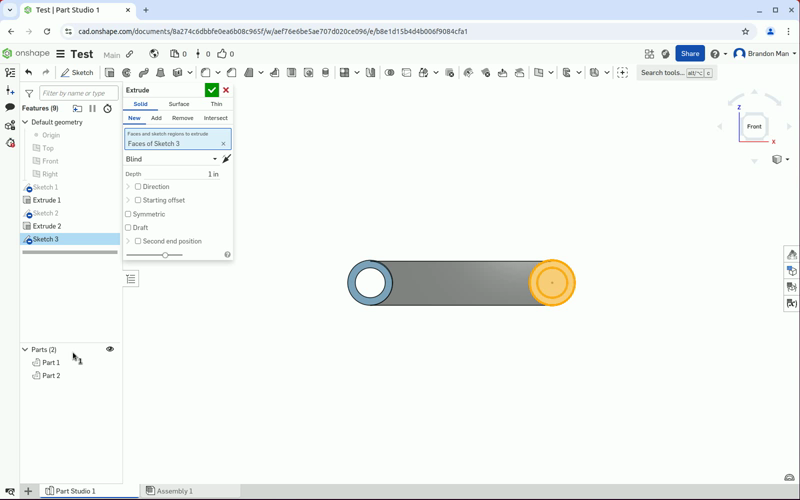
mouse_move(143, 106)
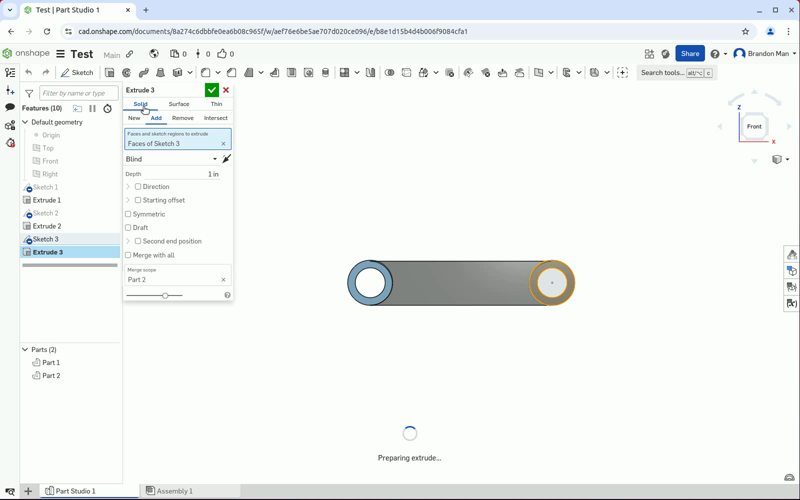
click(143, 106)
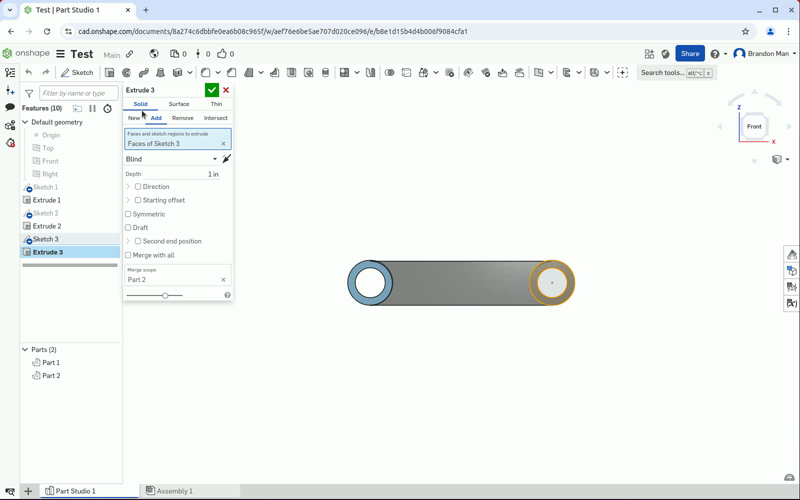
mouse_move(137, 120)
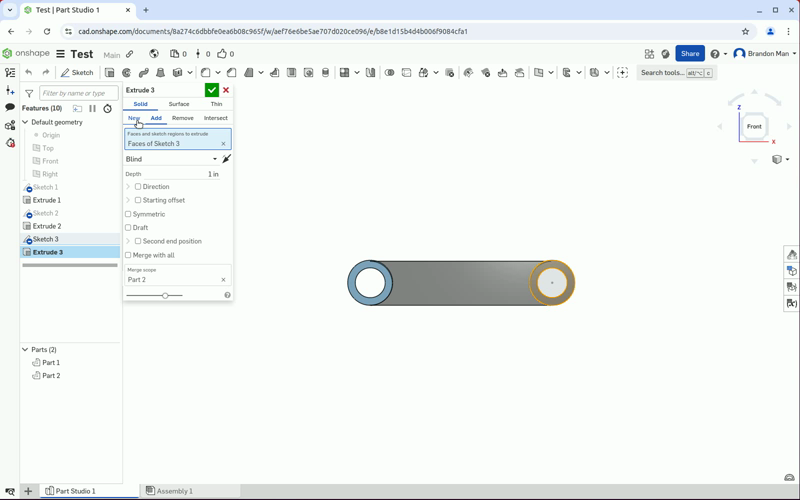
click(137, 120)
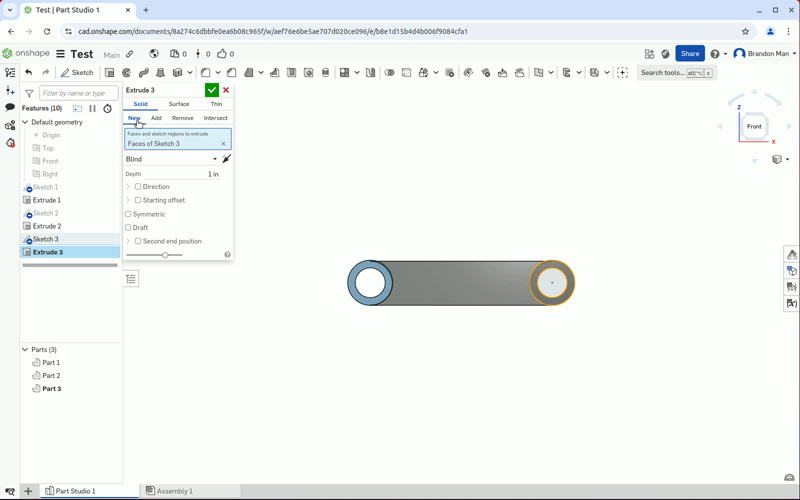
key(tab, 4)
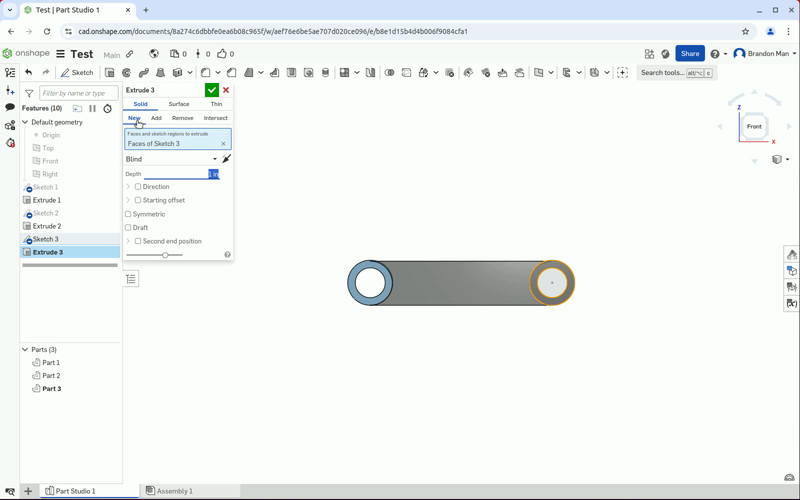
text(3.852)
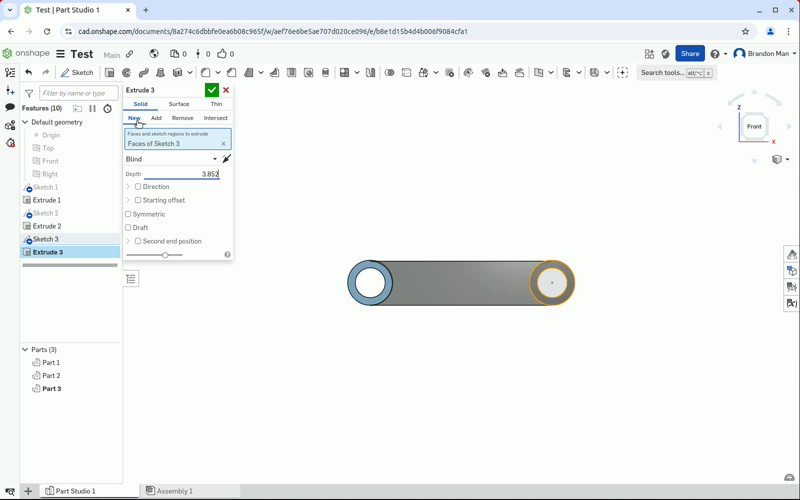
key(tab, 3)
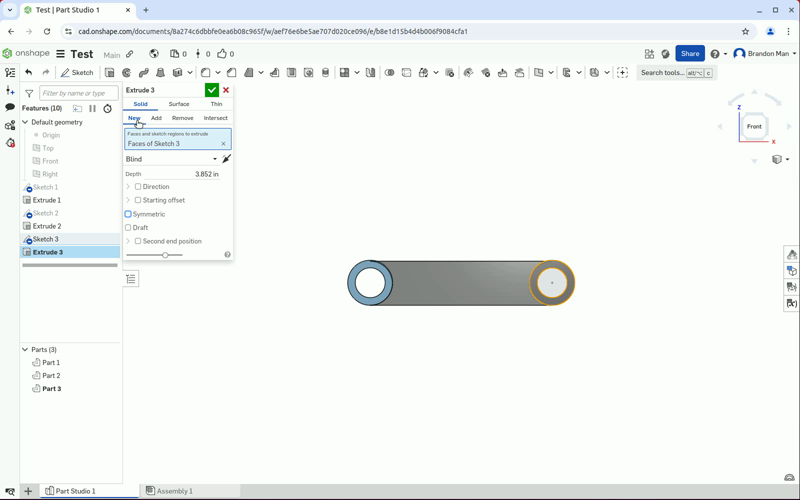
key(space)
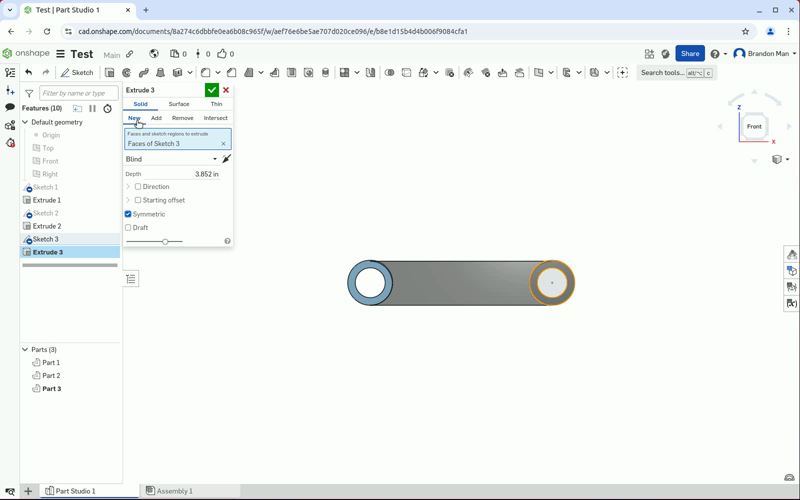
key(enter)
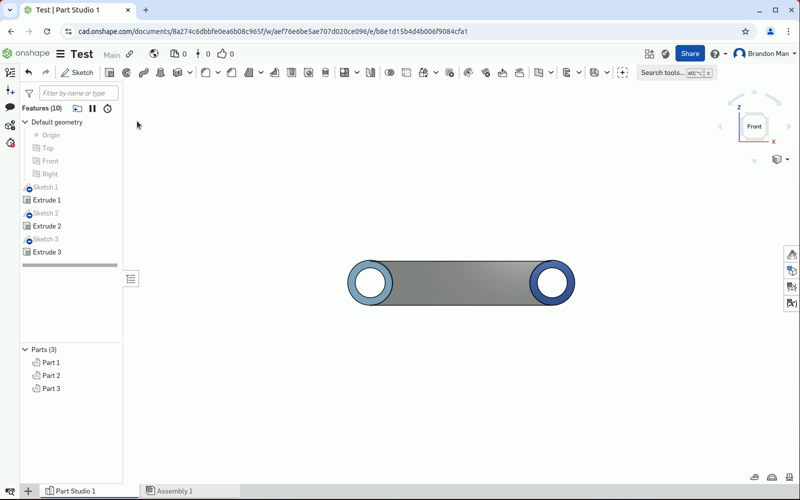
key(shift+h)
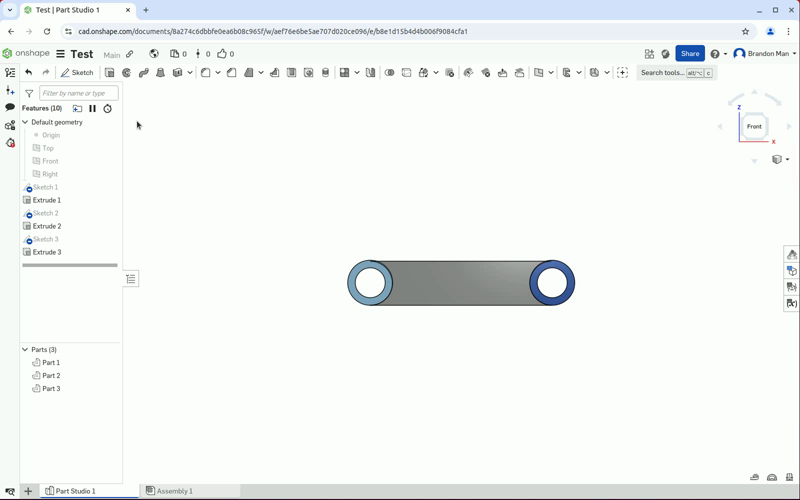
key(shift+h)
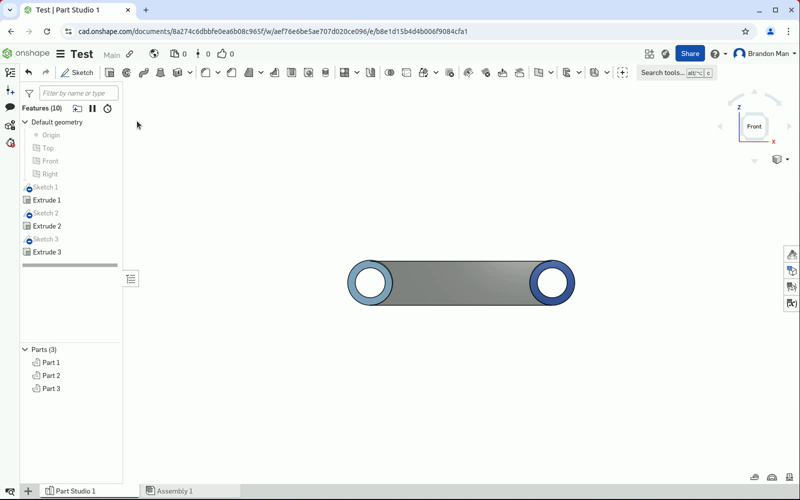
mouse_move(73, 189)
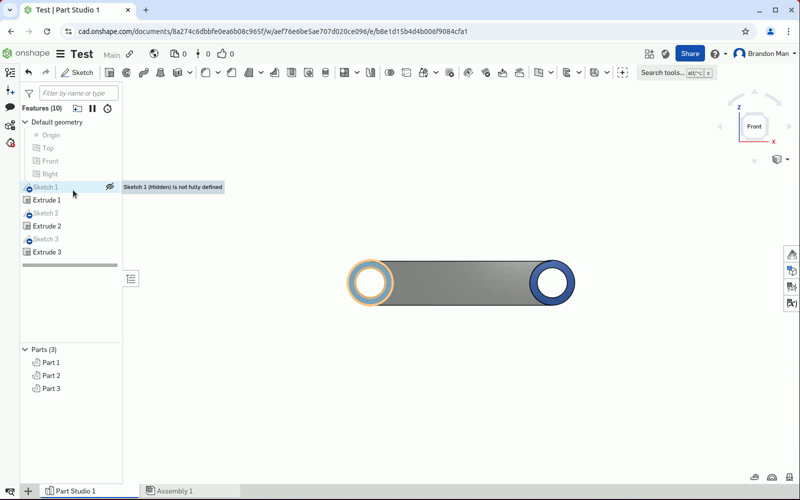
click(73, 189)
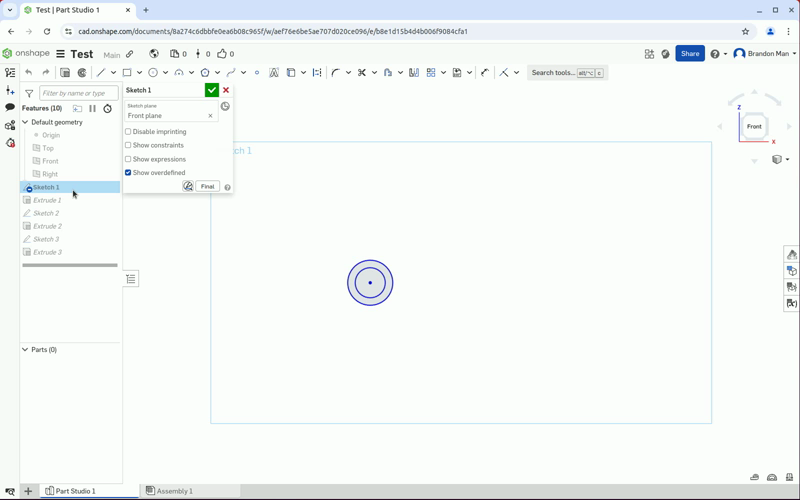
mouse_move(229, 92)
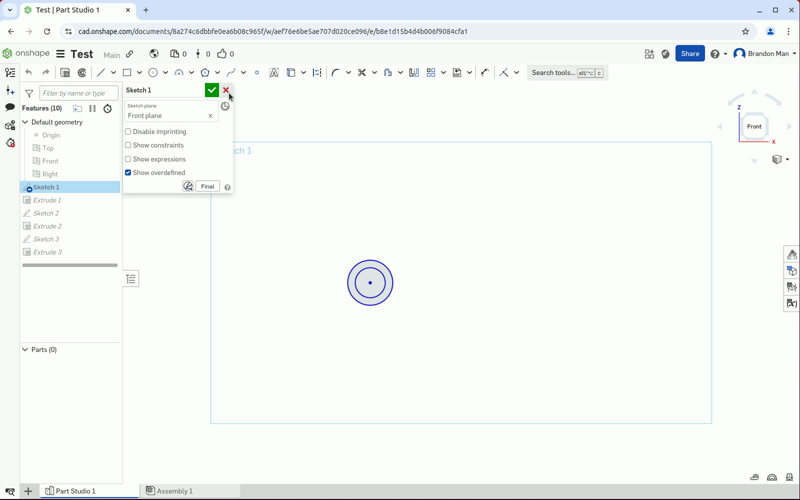
click(229, 92)
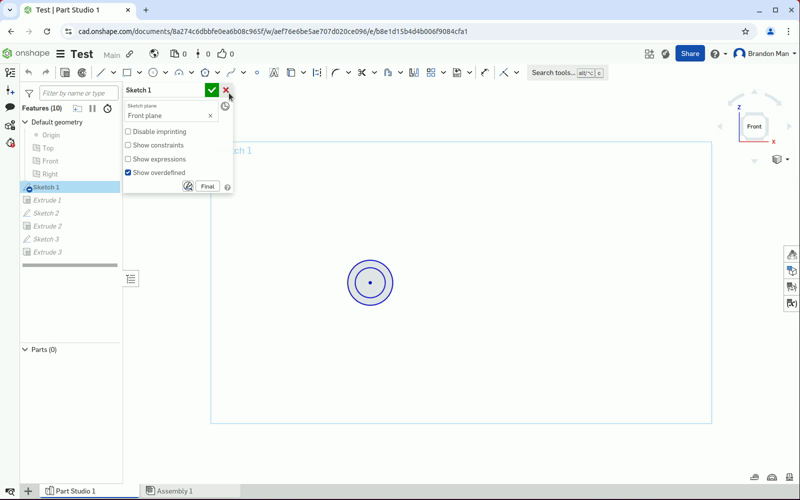
key(shift+s)
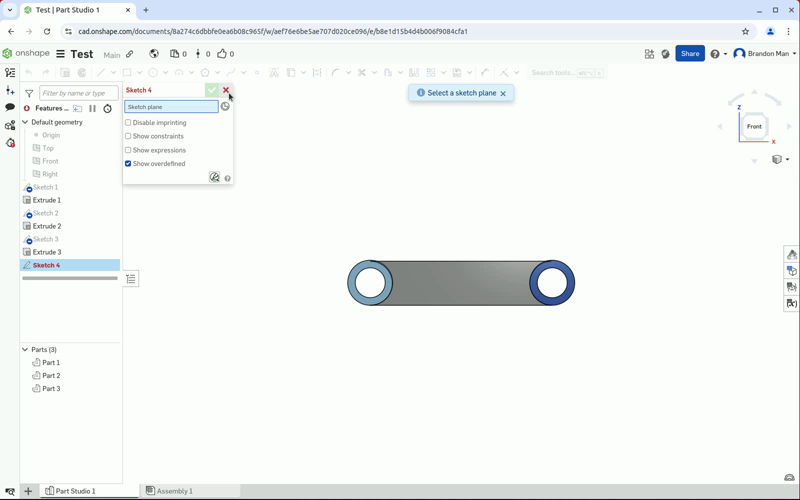
mouse_move(73, 163)
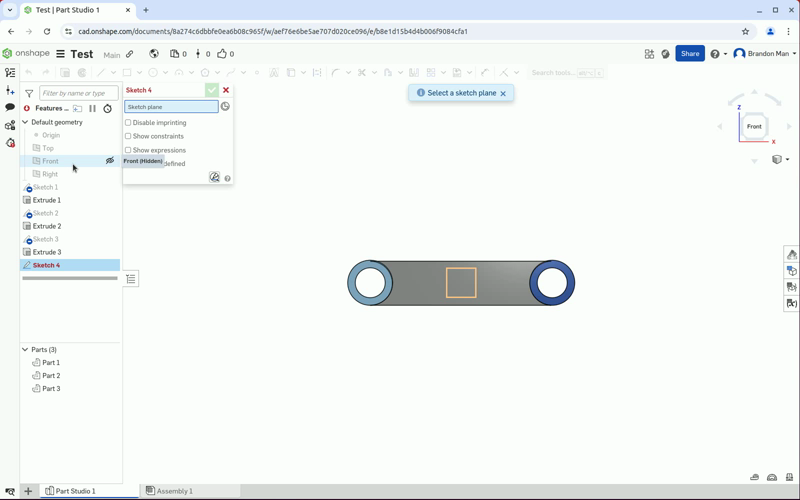
click(73, 163)
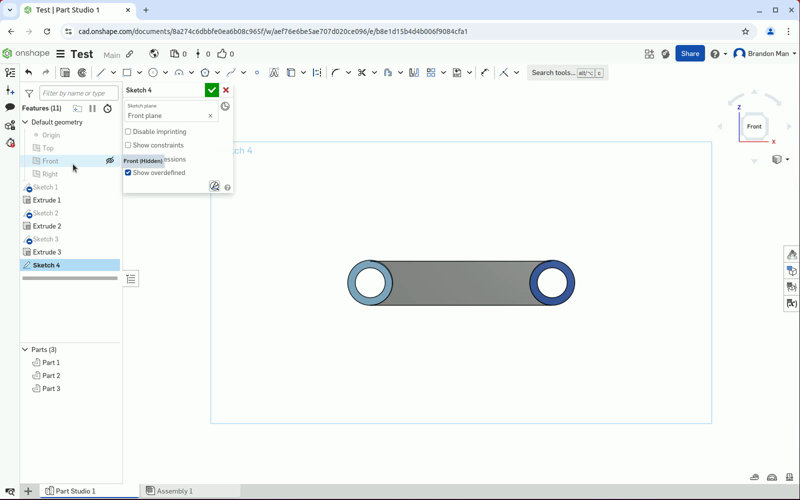
mouse_move(73, 352)
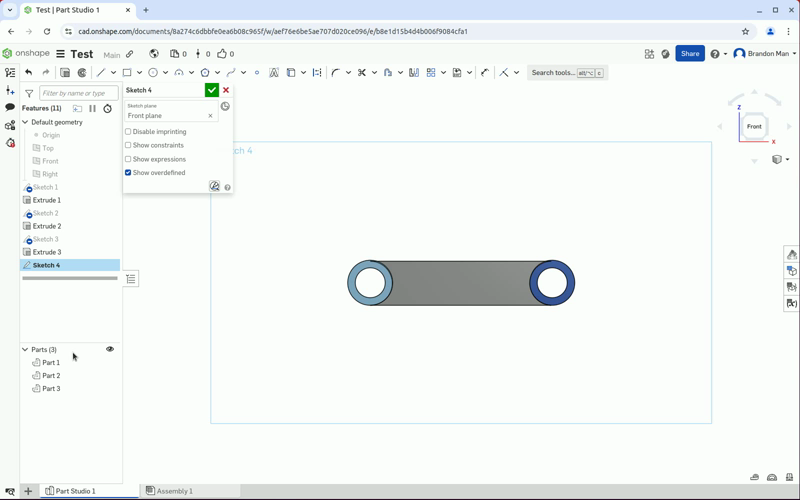
key(y)
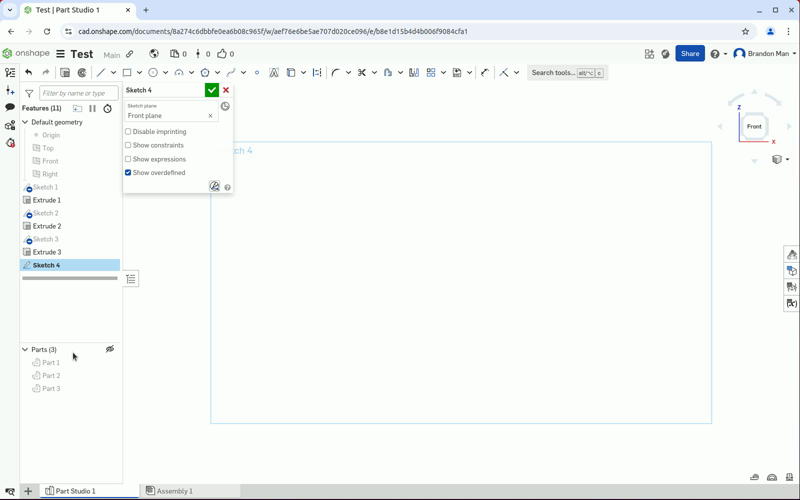
key(c)
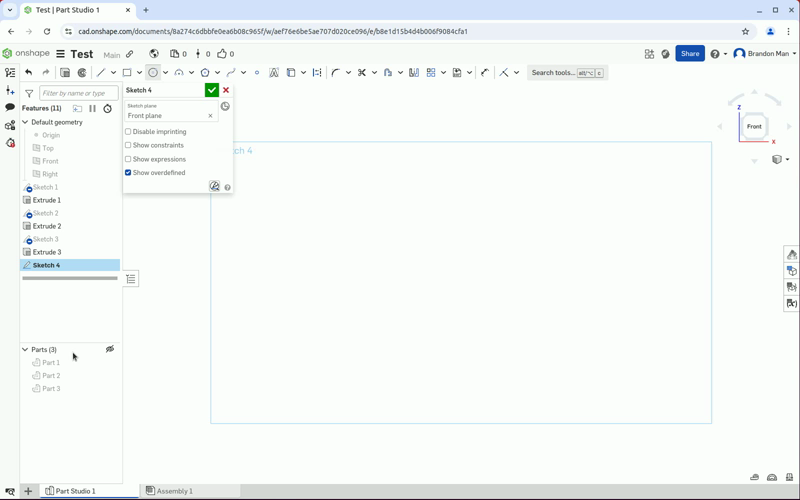
key_down(shift)
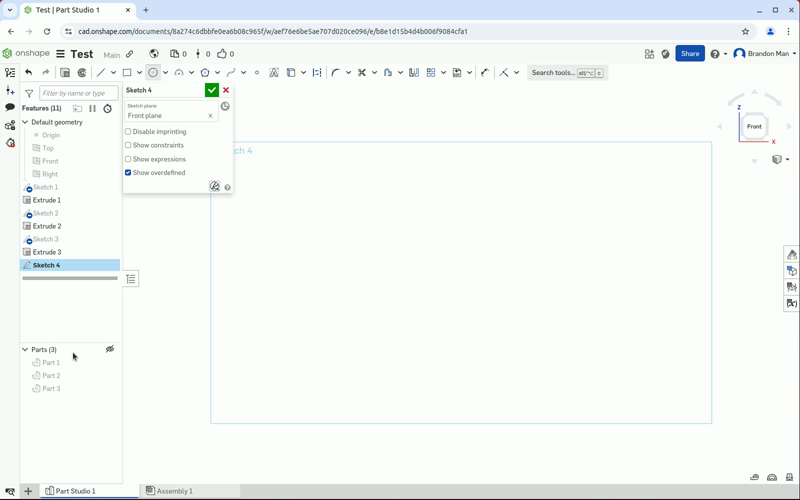
mouse_move(551, 282)
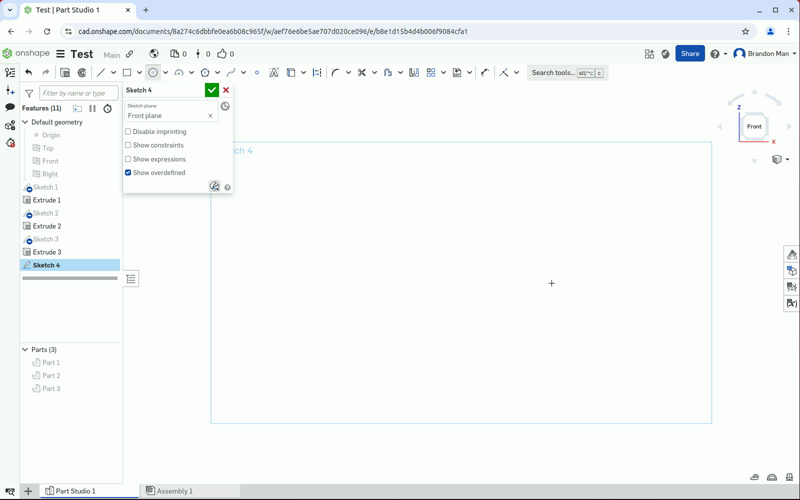
click(551, 282)
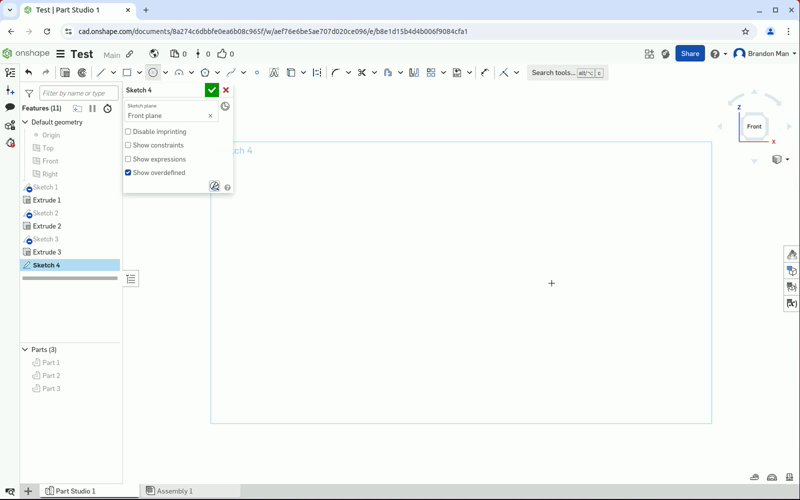
key_up(shift)
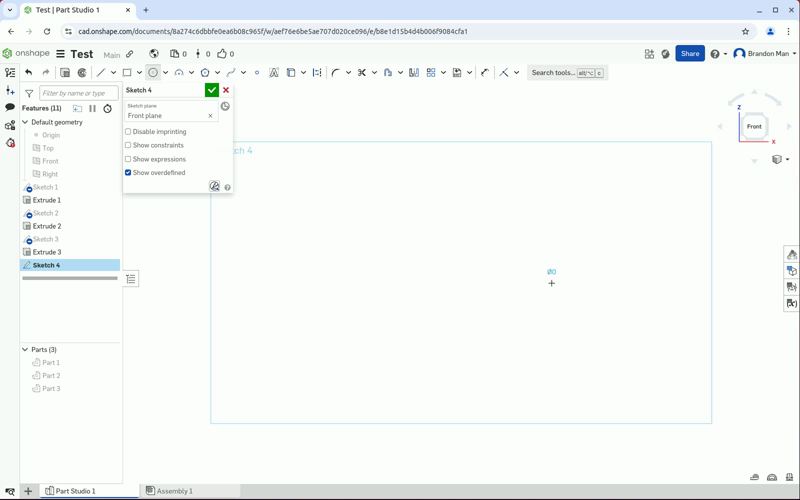
mouse_move(559, 282)
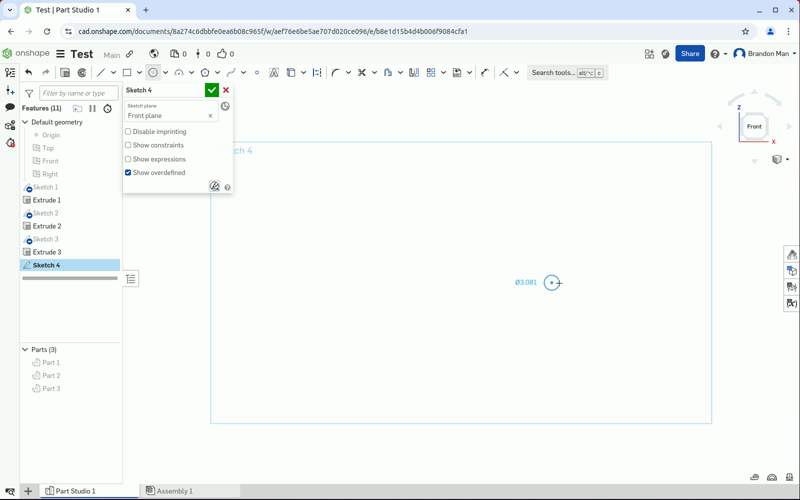
click(559, 282)
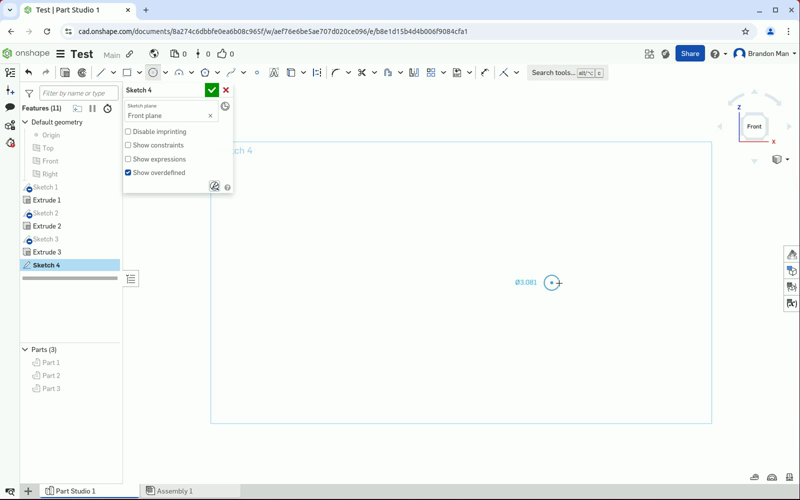
key(esc)
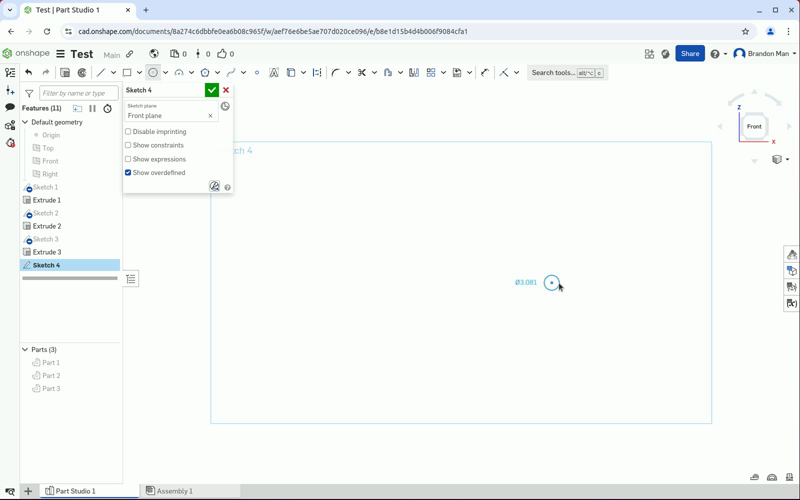
mouse_move(555, 288)
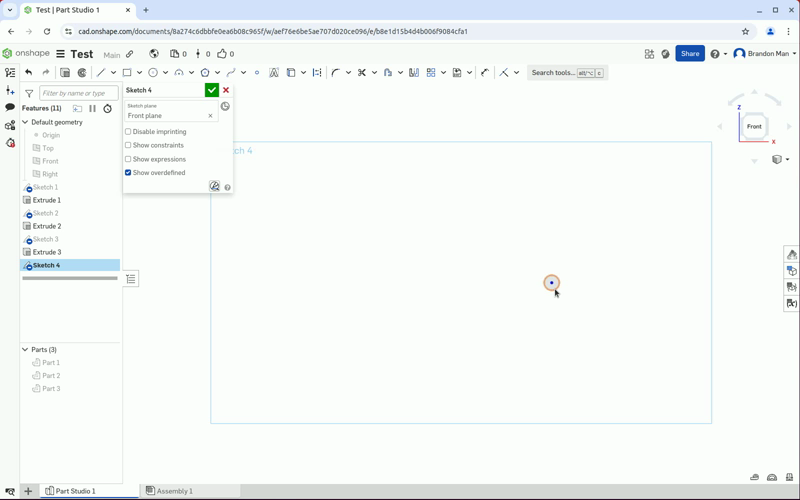
scroll(6)
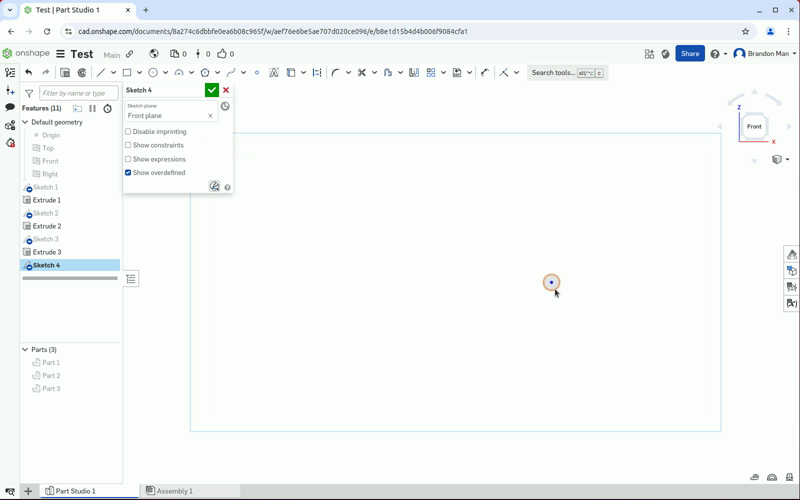
scroll(6)
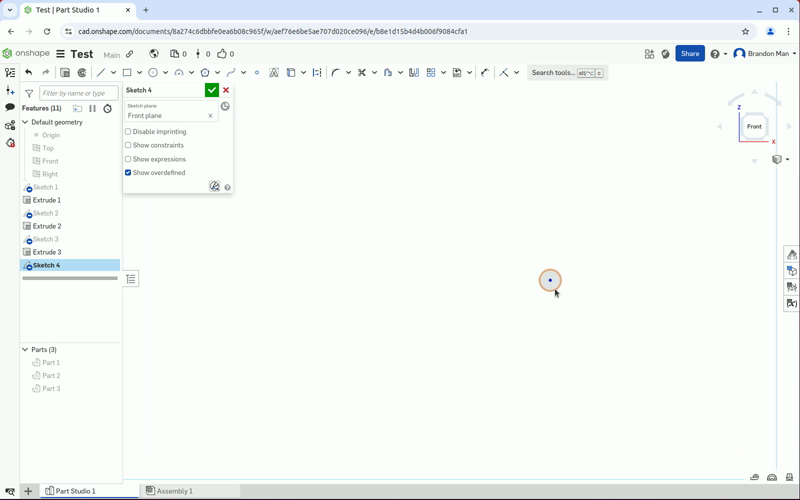
scroll(6)
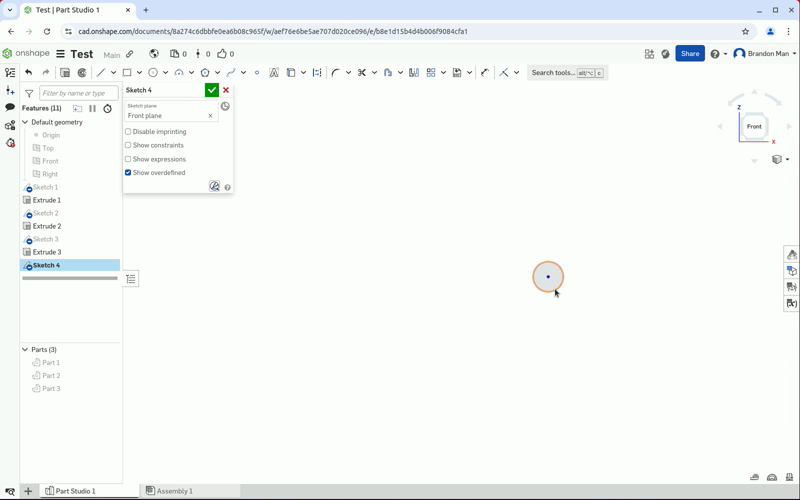
scroll(6)
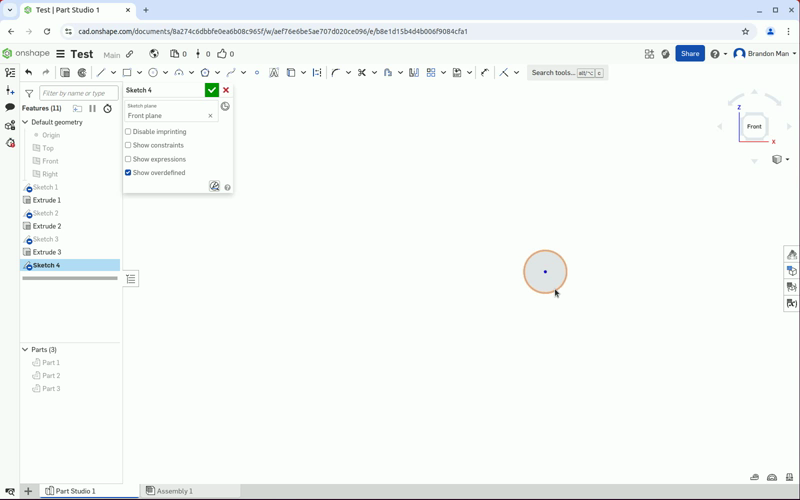
scroll(6)
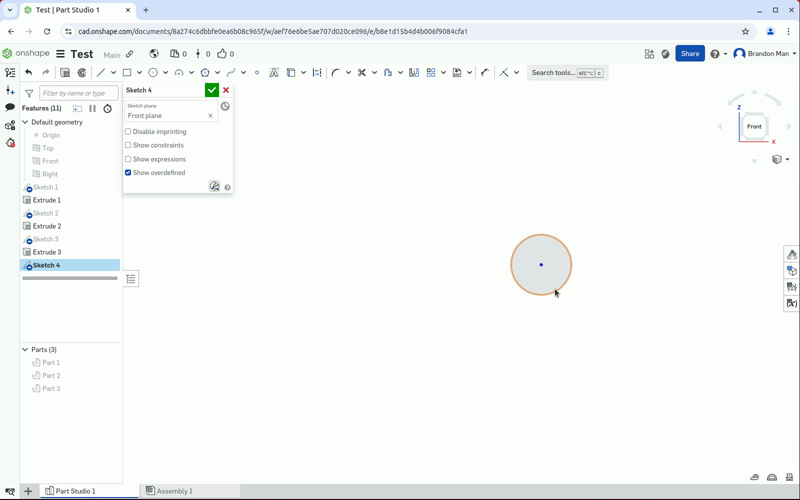
scroll(6)
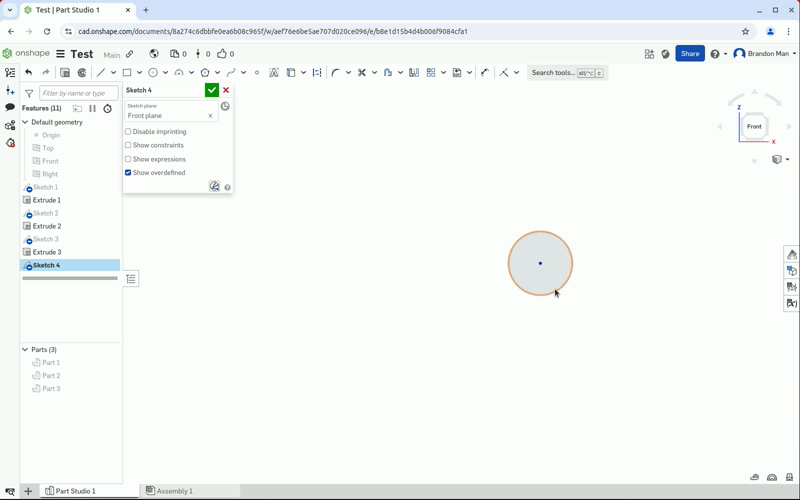
scroll(6)
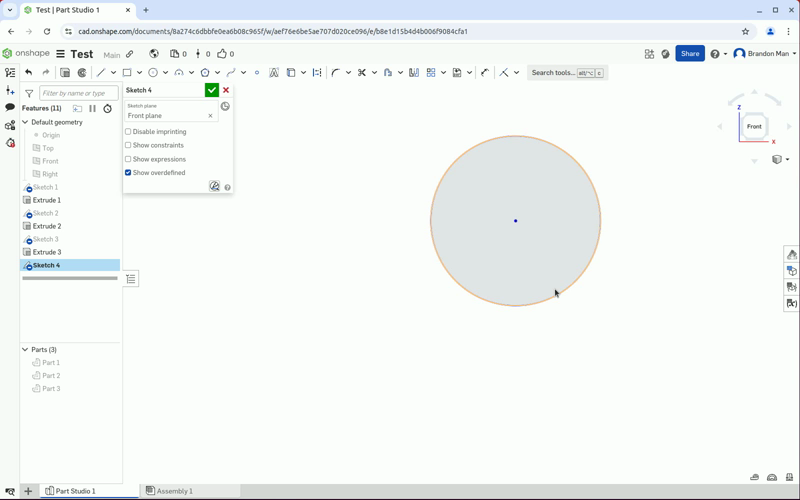
click(555, 288)
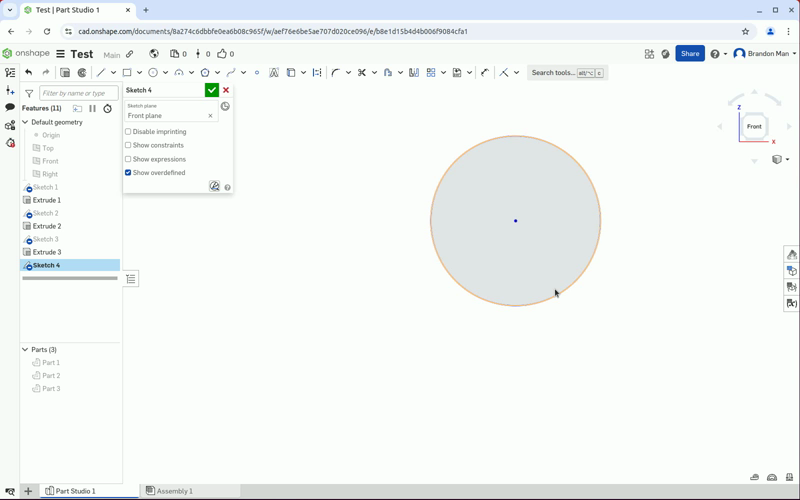
scroll(-6)
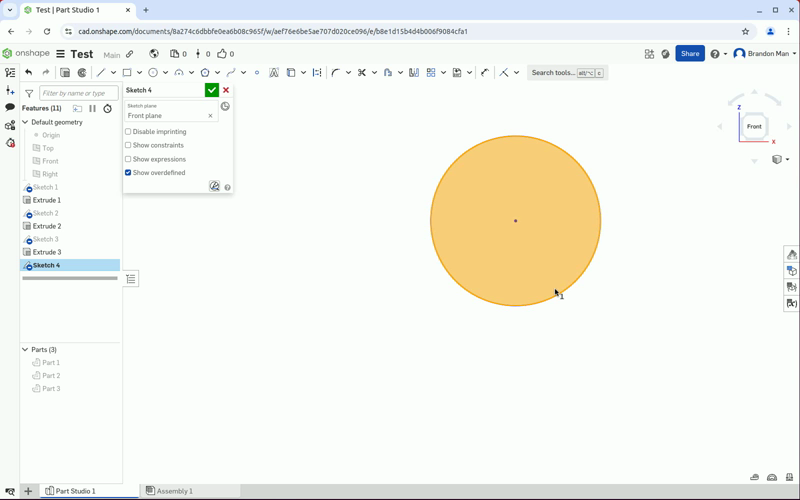
scroll(-6)
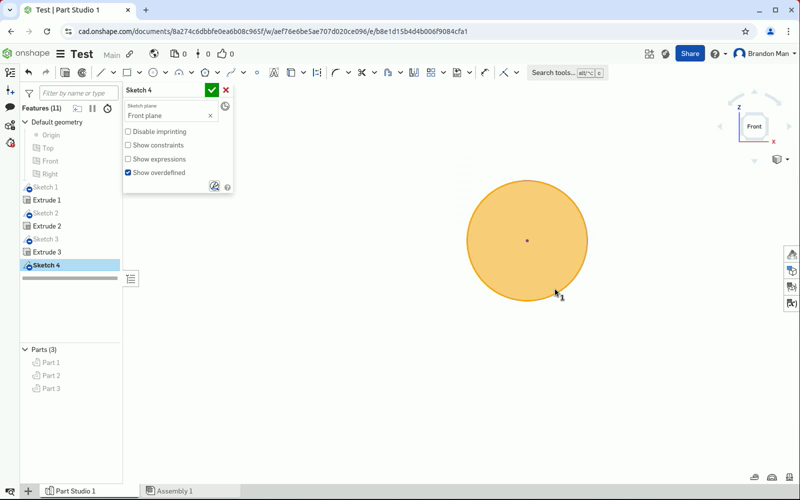
scroll(-6)
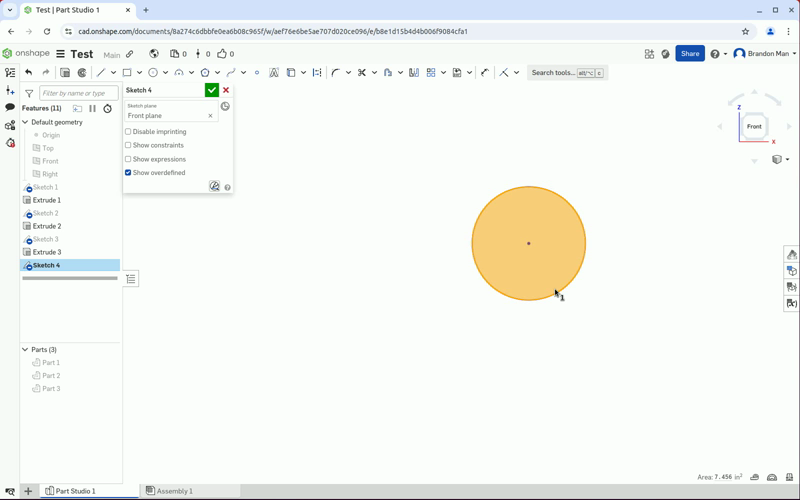
scroll(-6)
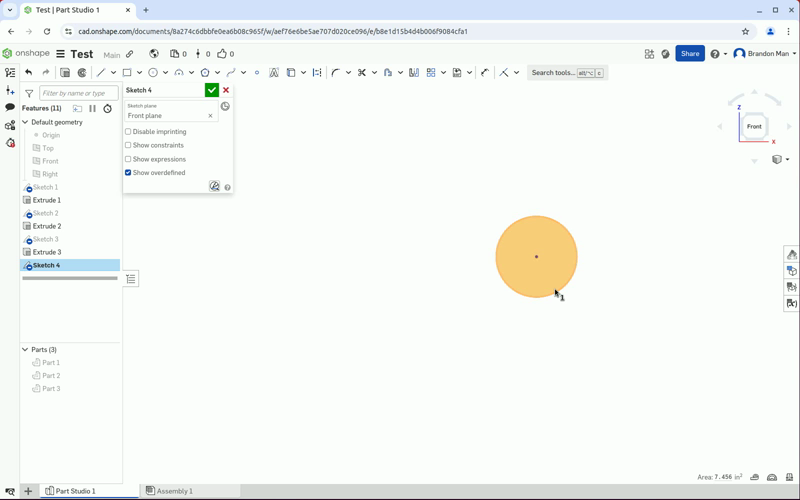
scroll(-6)
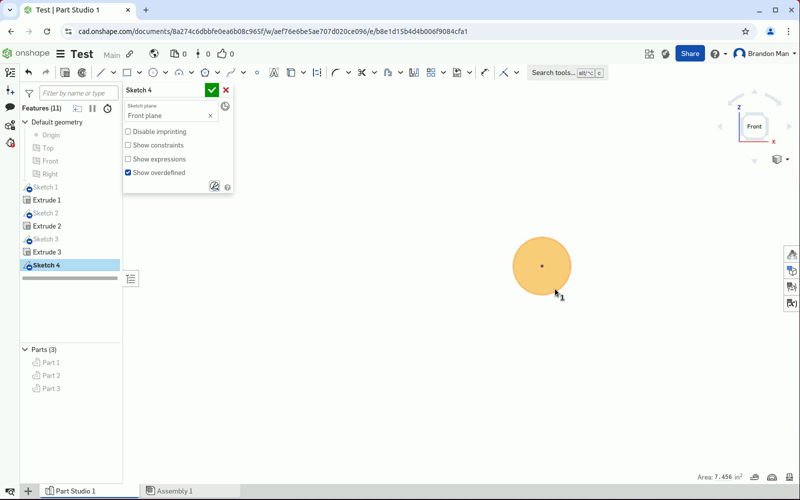
scroll(-6)
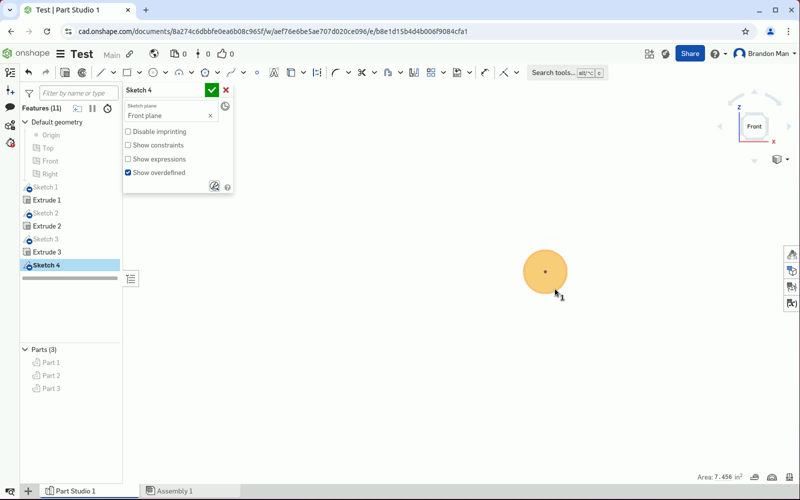
scroll(-6)
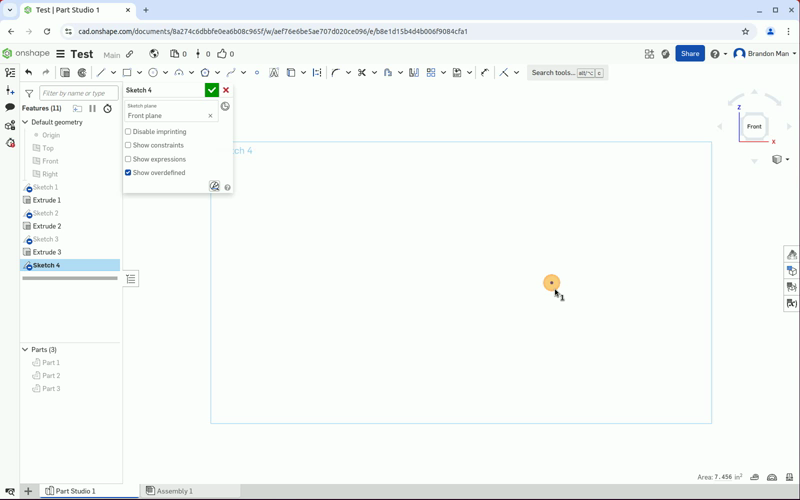
mouse_move(73, 352)
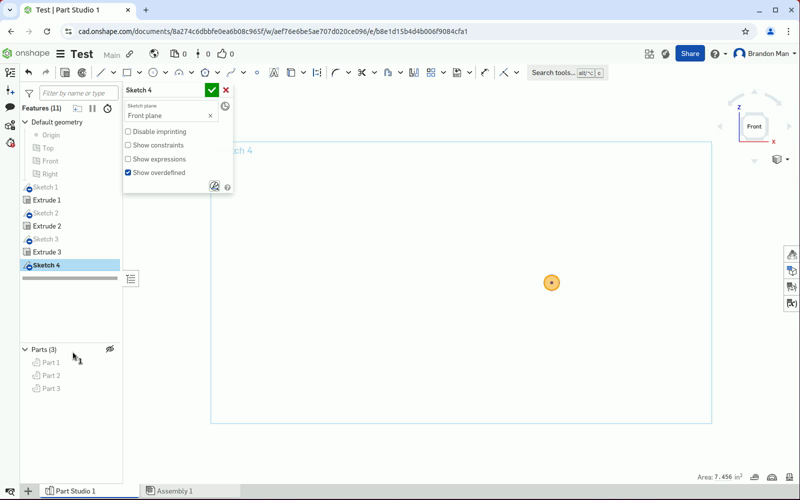
key(shift+y)
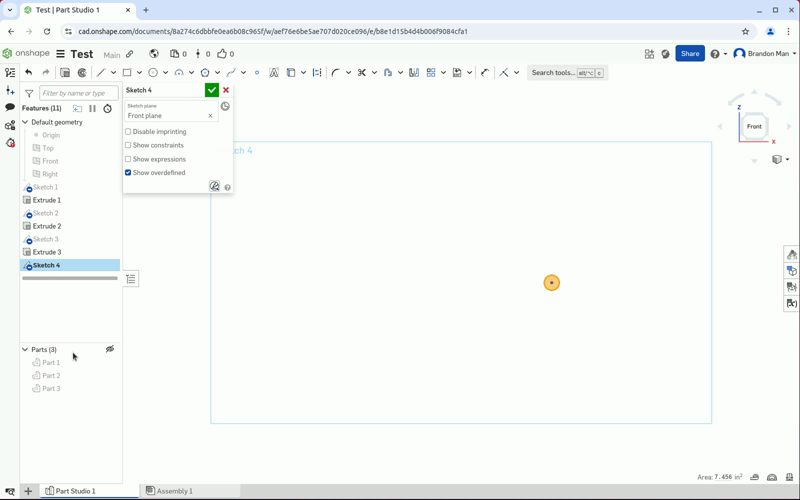
key(shift+e)
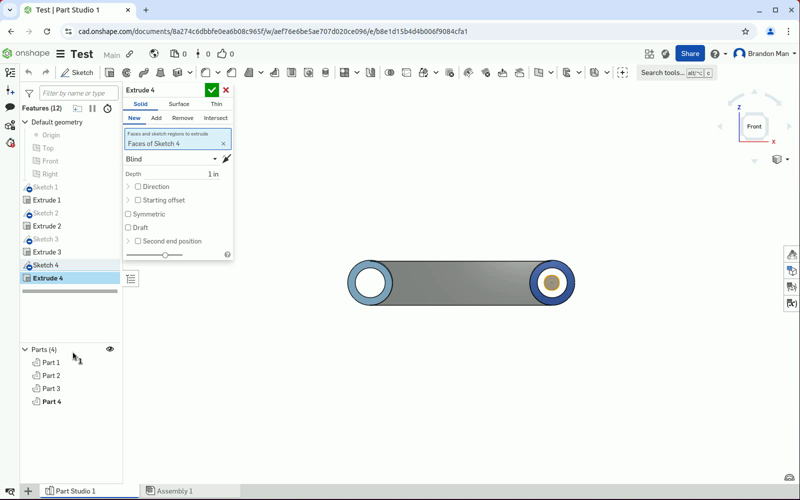
mouse_move(143, 106)
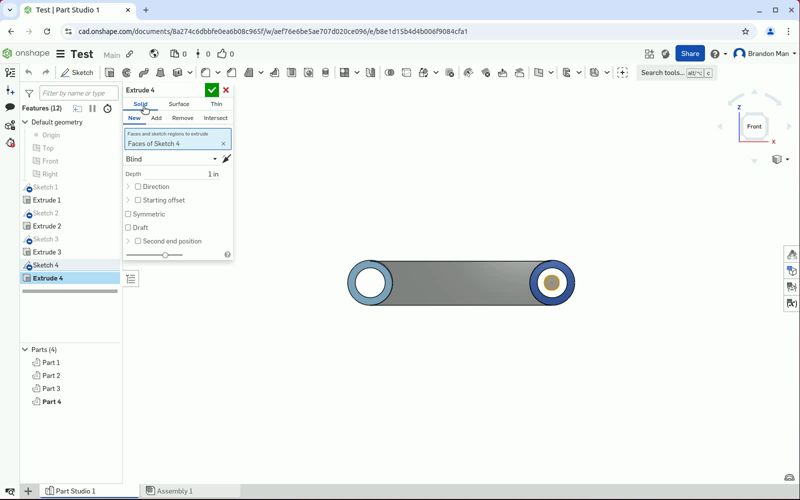
click(143, 106)
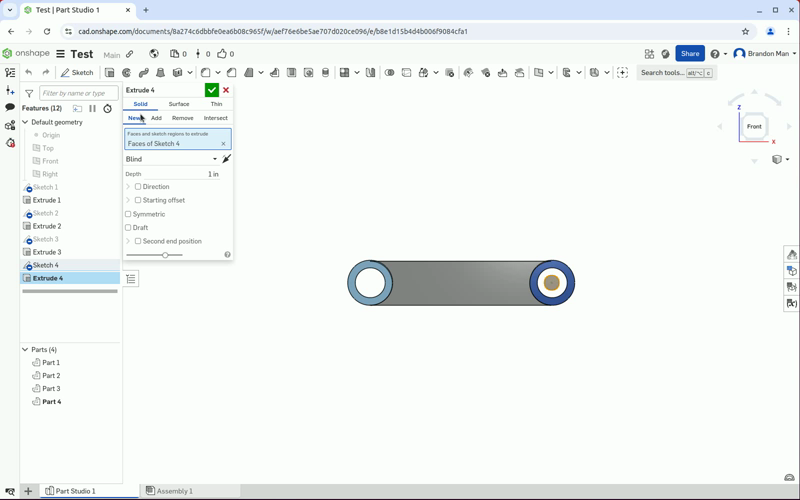
mouse_move(137, 120)
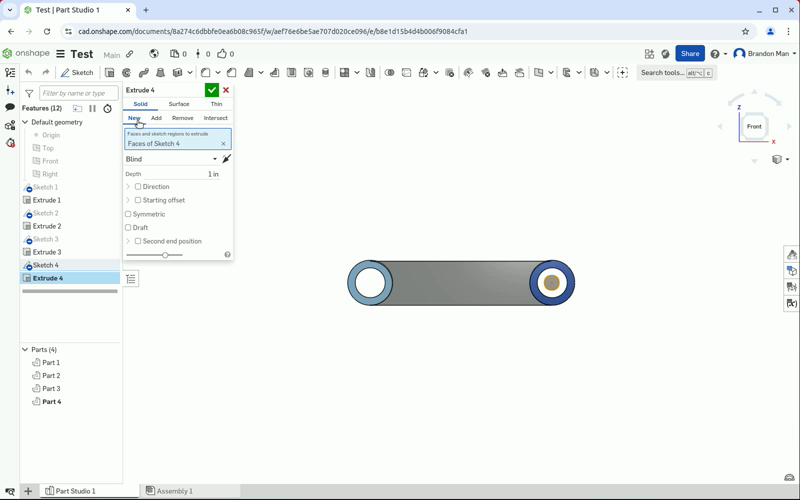
click(137, 120)
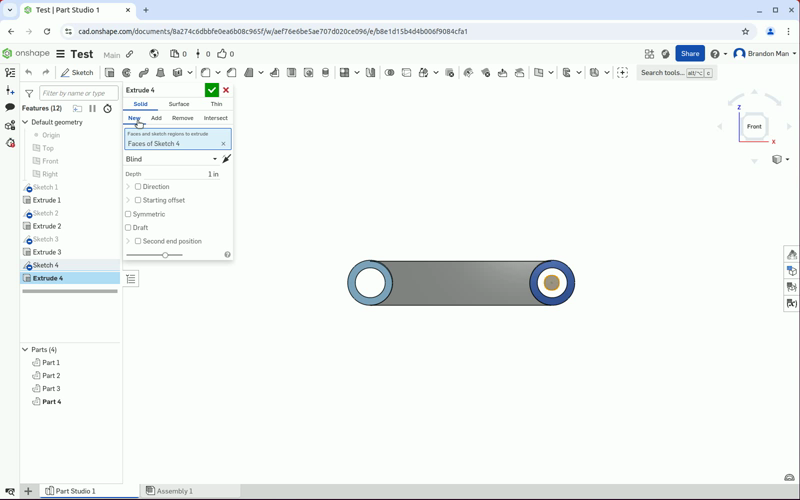
key(tab, 4)
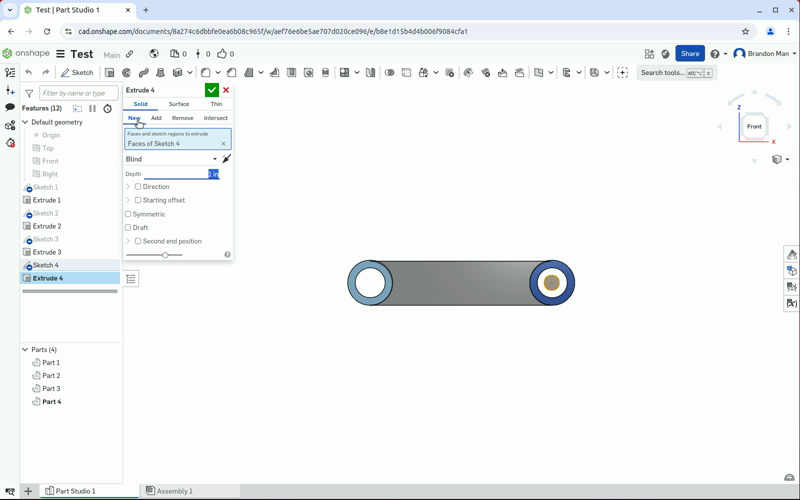
text(3.852)
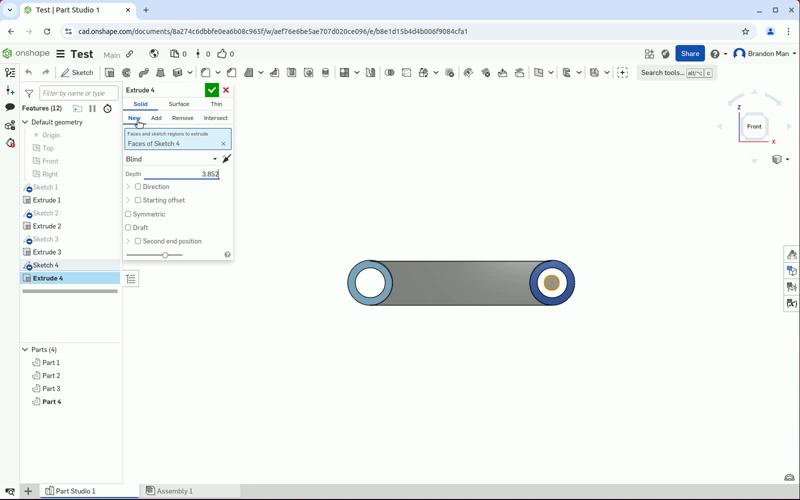
key(tab, 3)
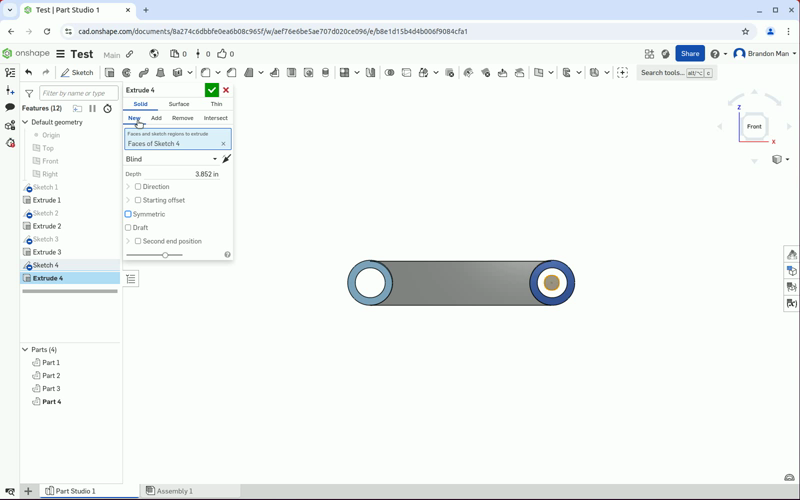
key(space)
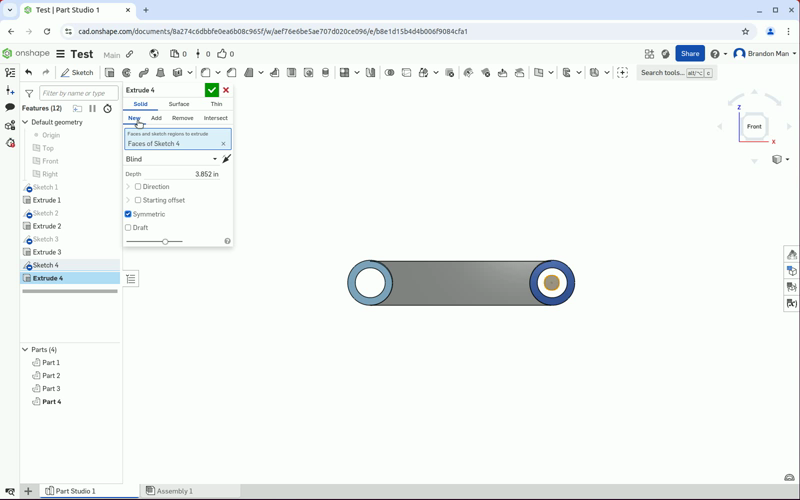
key(enter)
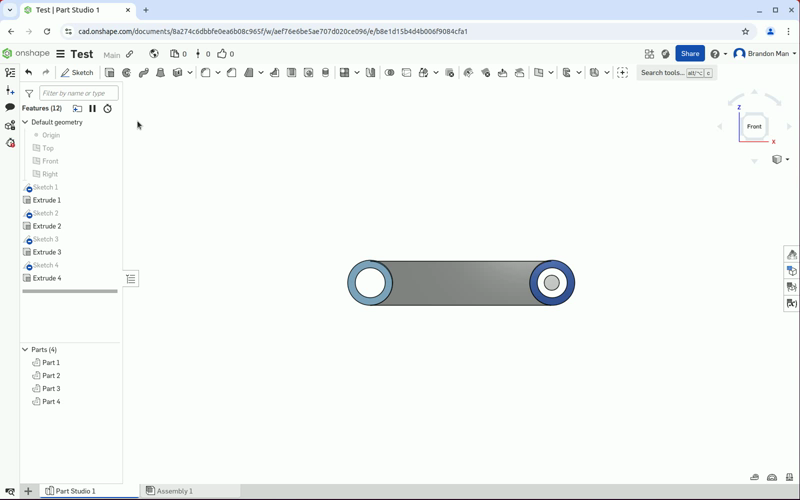
key(shift+h)
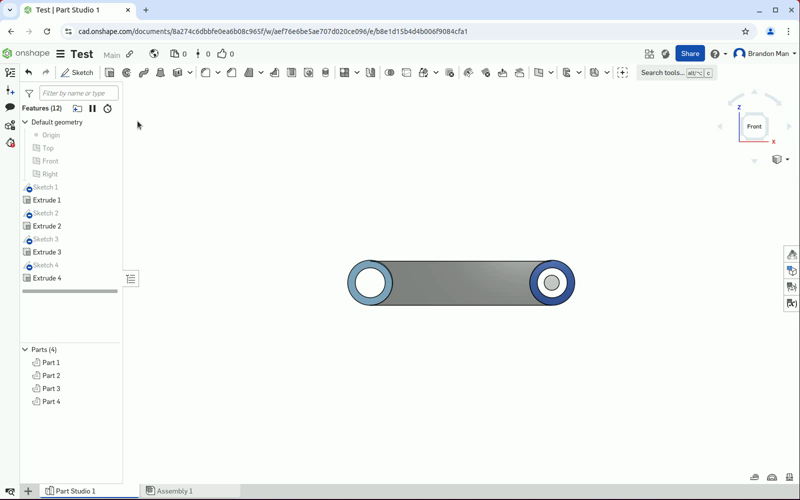
key(shift+h)
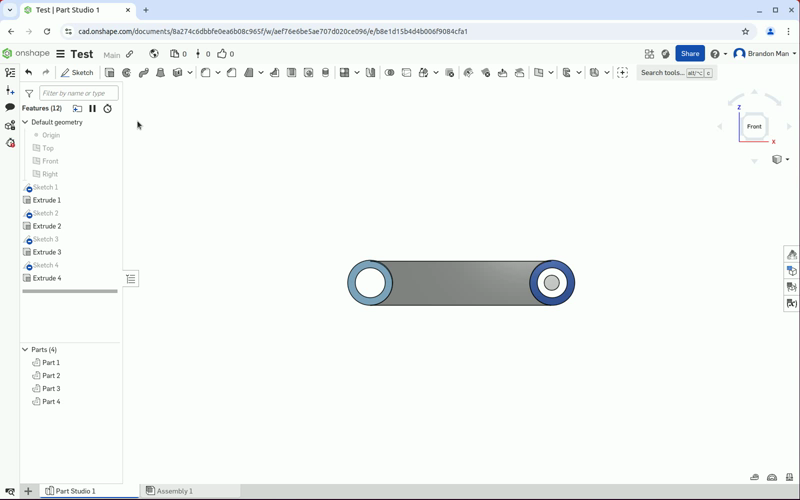
mouse_move(73, 189)
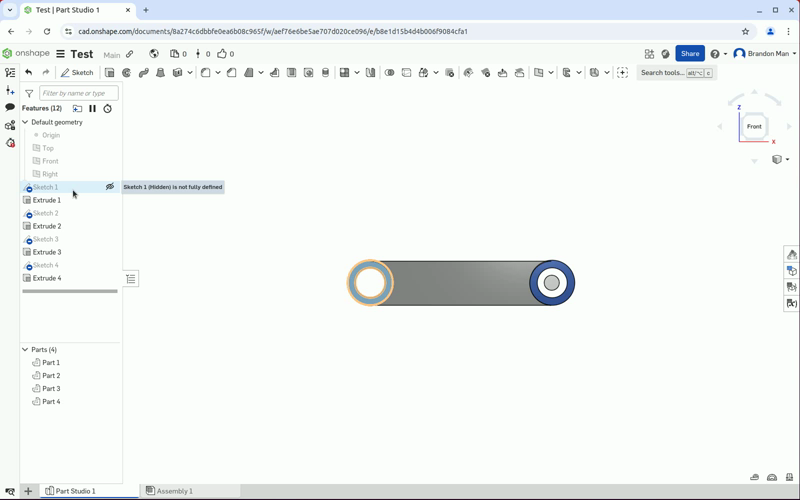
click(73, 189)
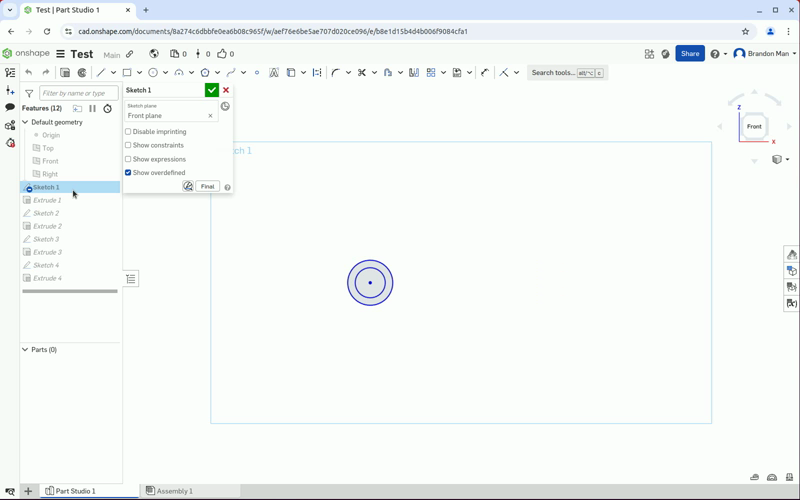
mouse_move(229, 92)
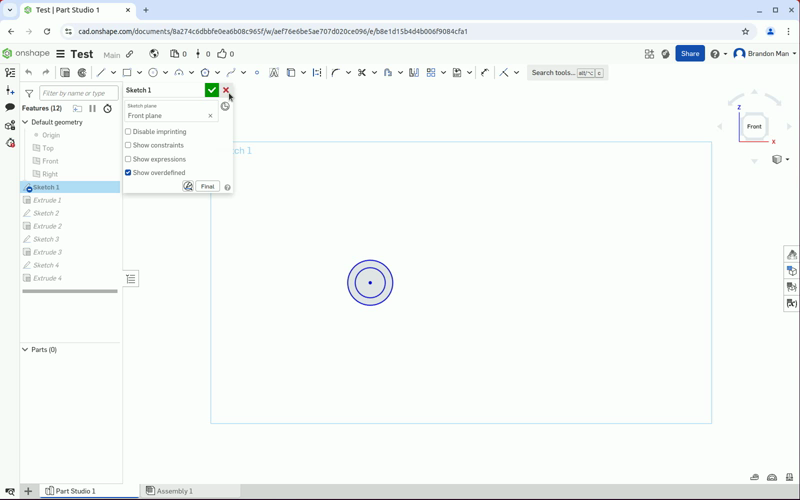
click(229, 92)
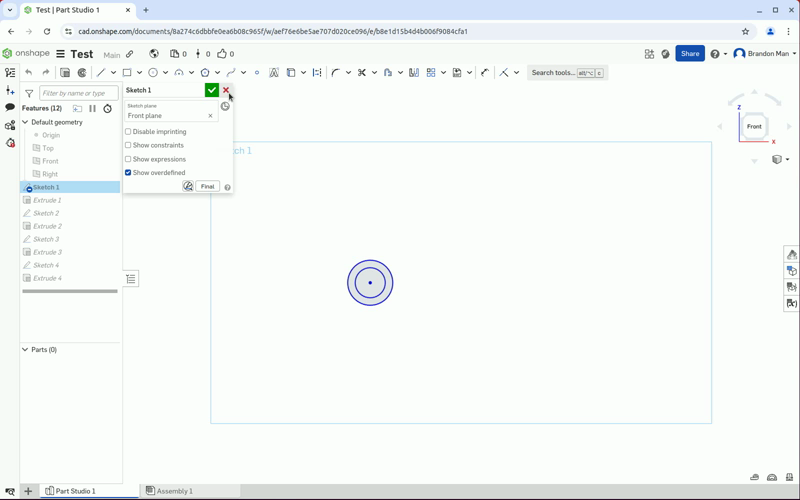
key(shift+s)
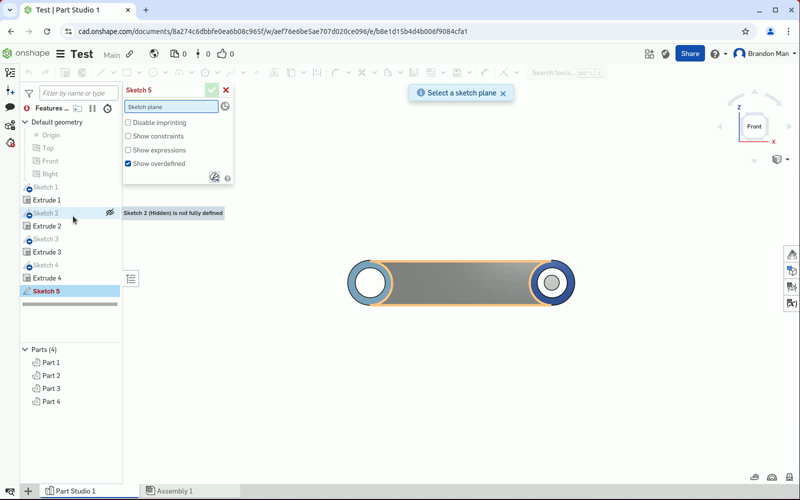
scroll(3)
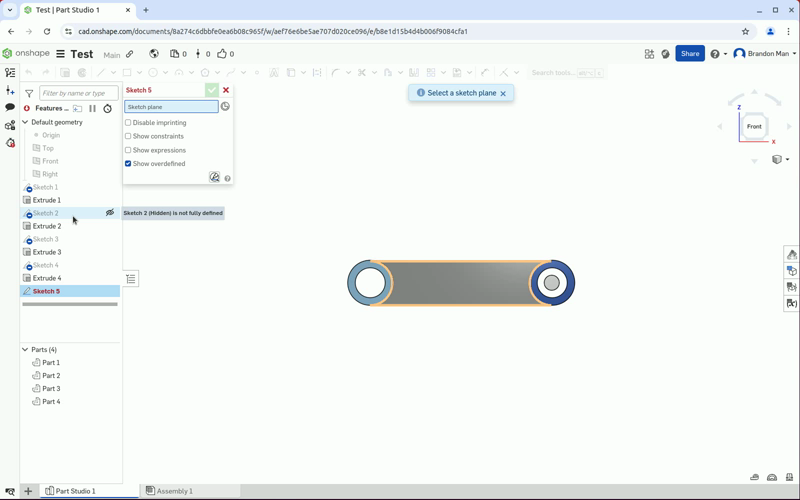
mouse_move(73, 163)
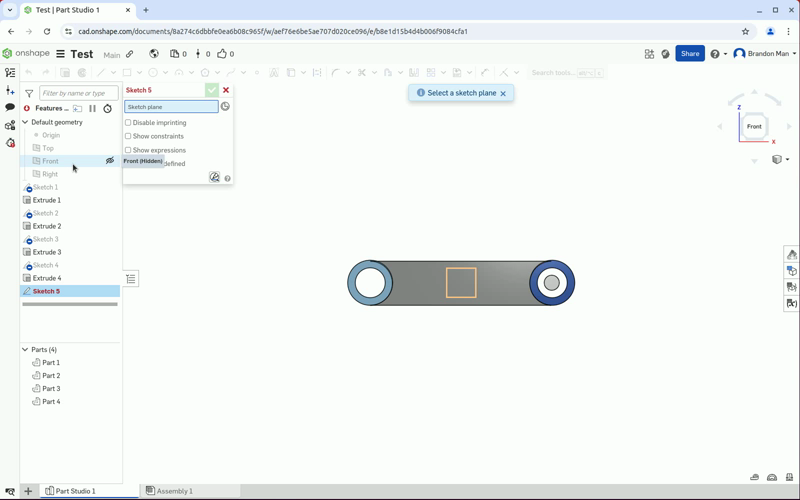
click(73, 163)
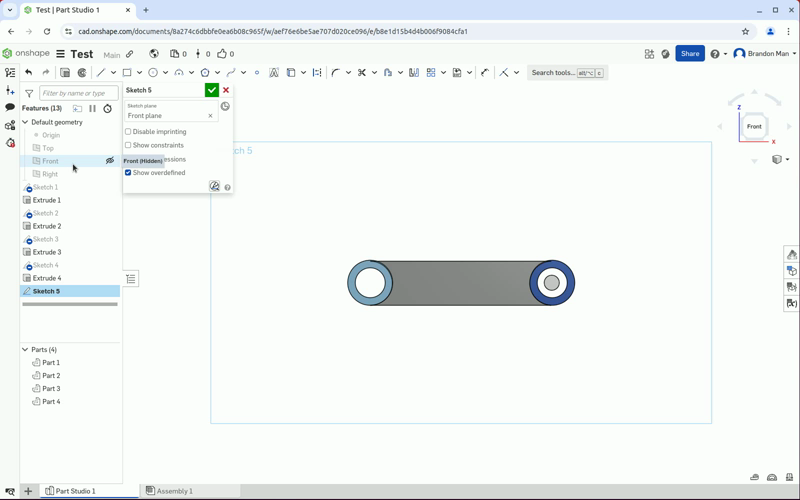
mouse_move(73, 352)
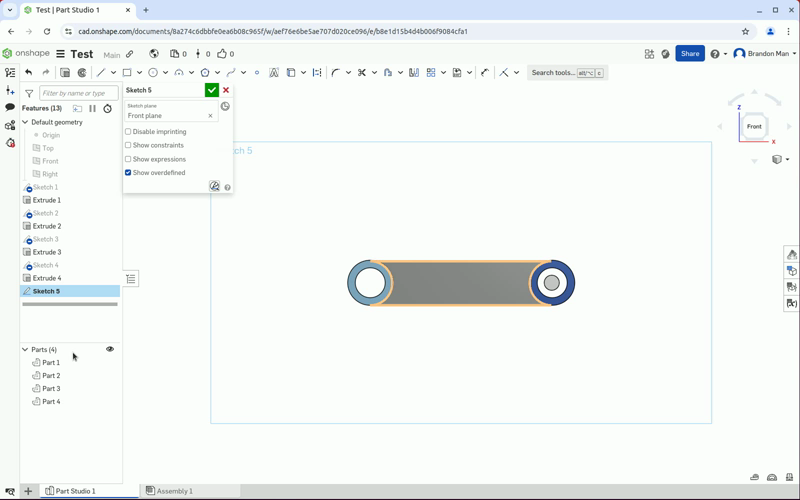
key(y)
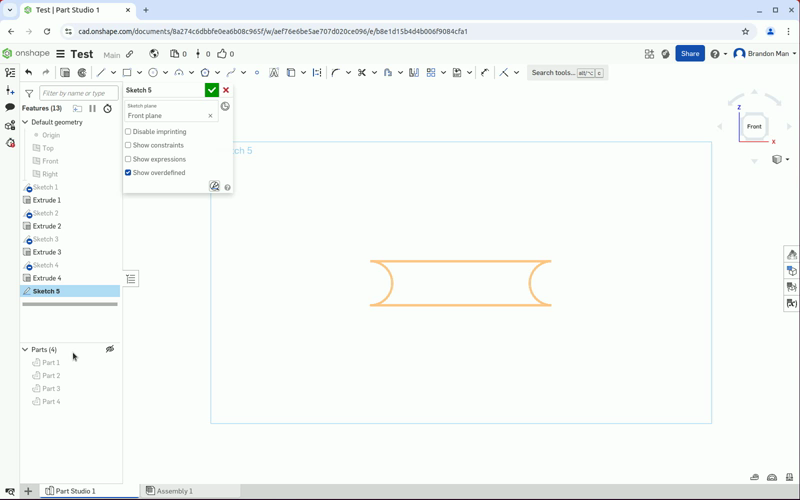
key(c)
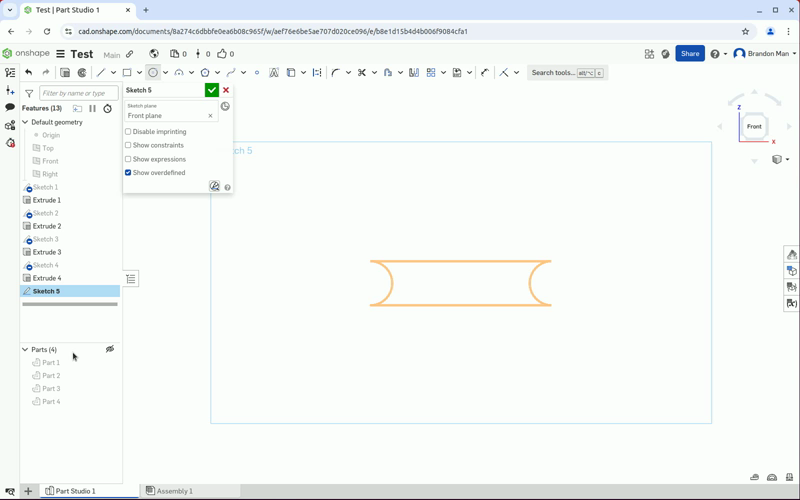
key_down(shift)
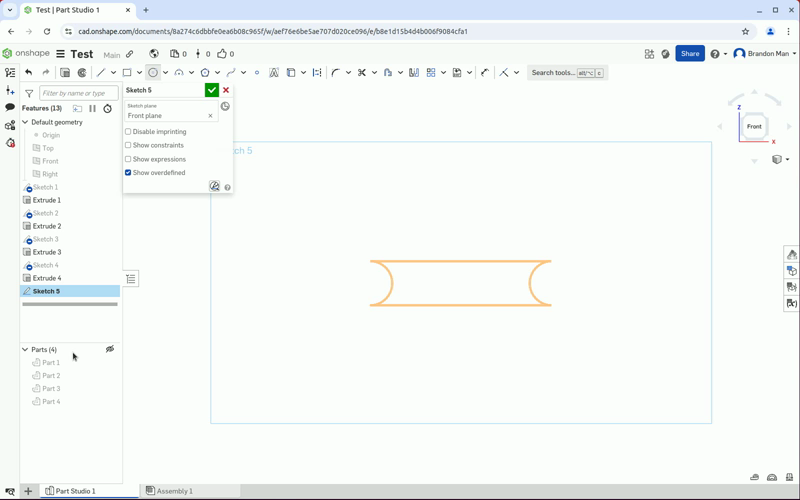
mouse_move(369, 282)
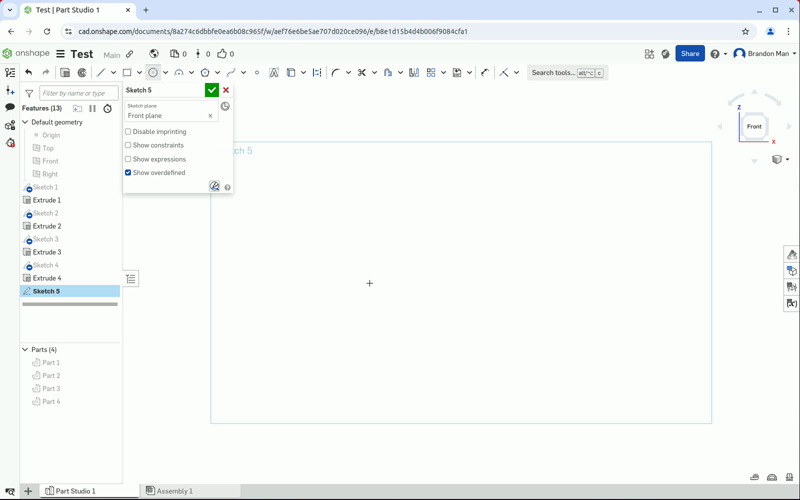
click(369, 282)
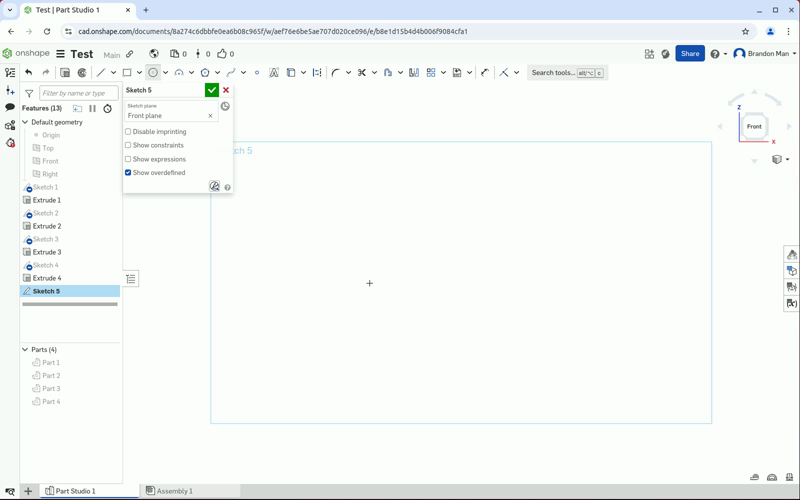
key_up(shift)
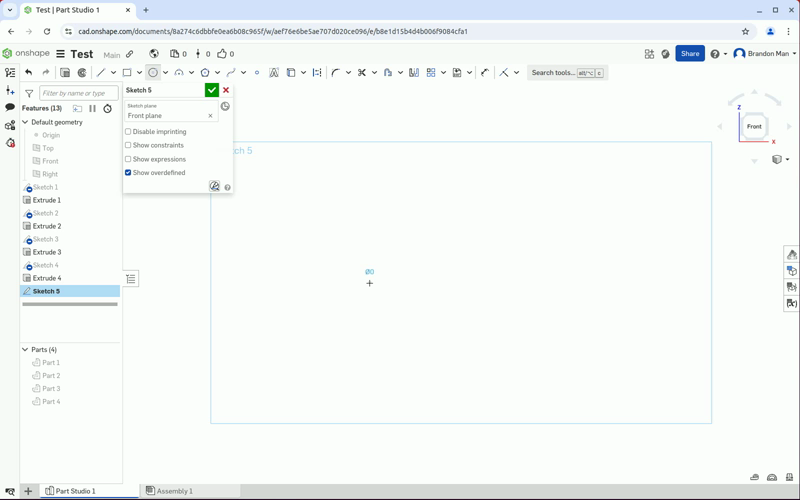
mouse_move(377, 282)
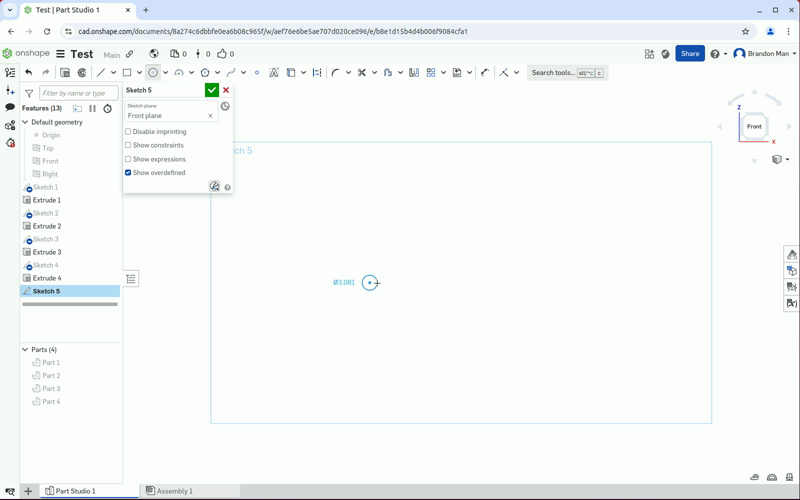
click(377, 282)
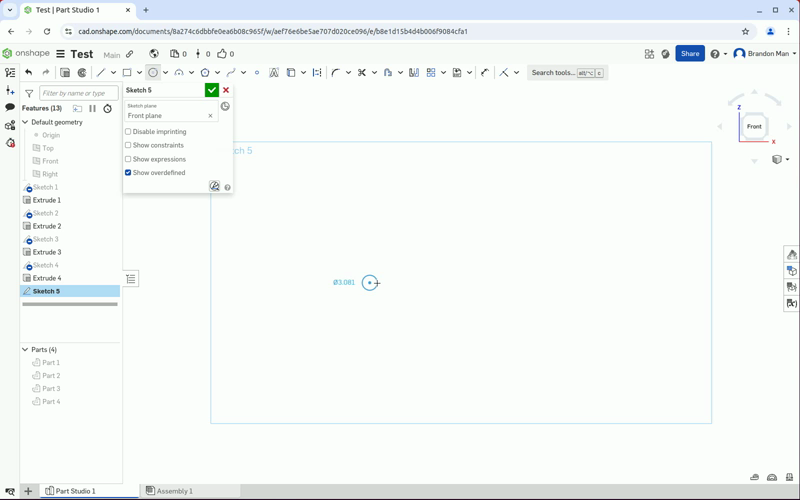
key(esc)
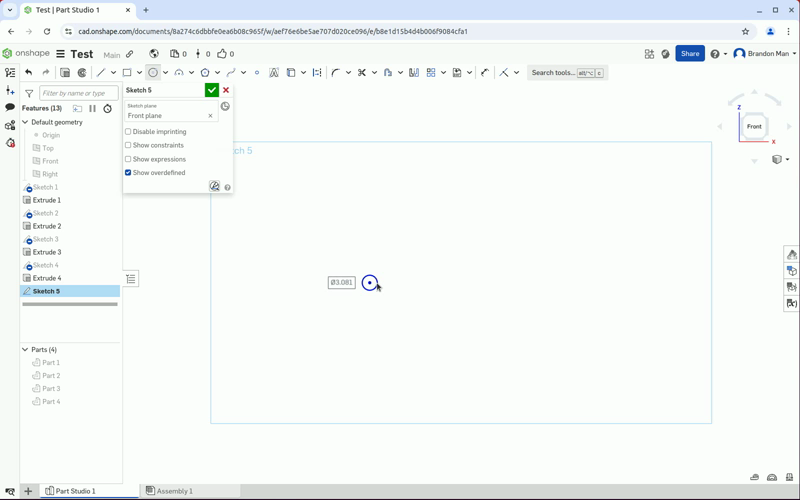
mouse_move(364, 286)
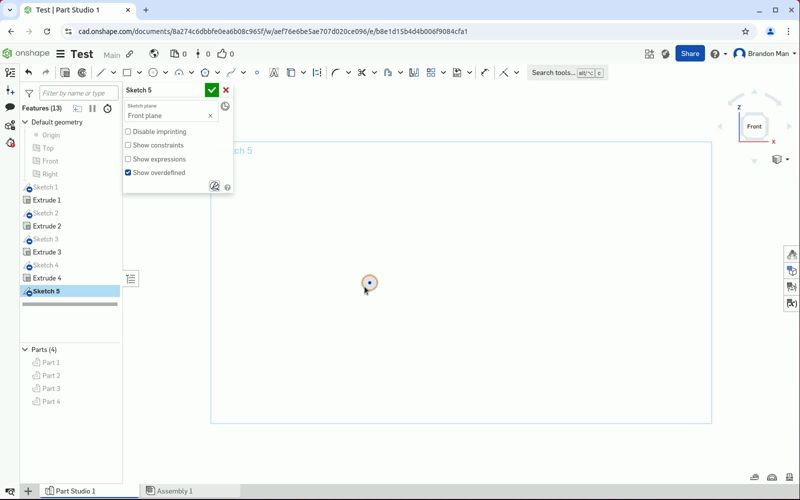
scroll(6)
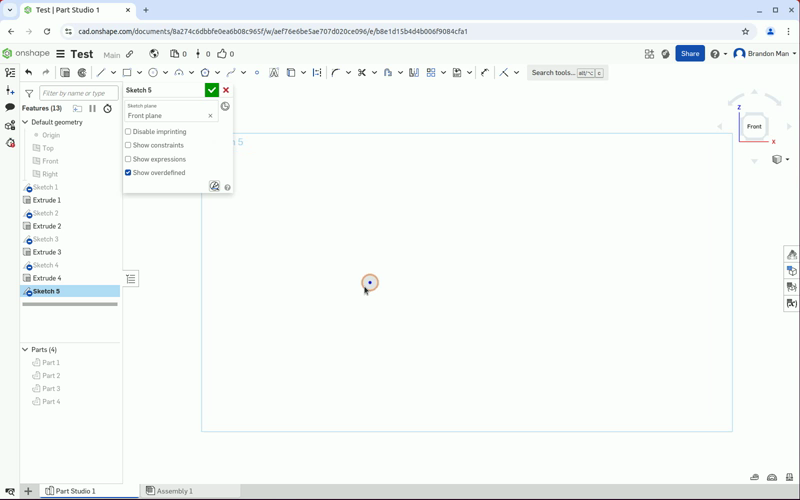
scroll(6)
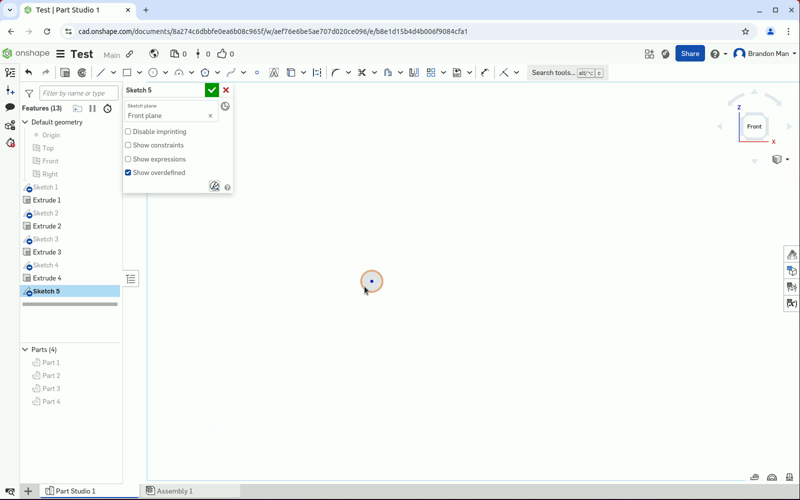
scroll(6)
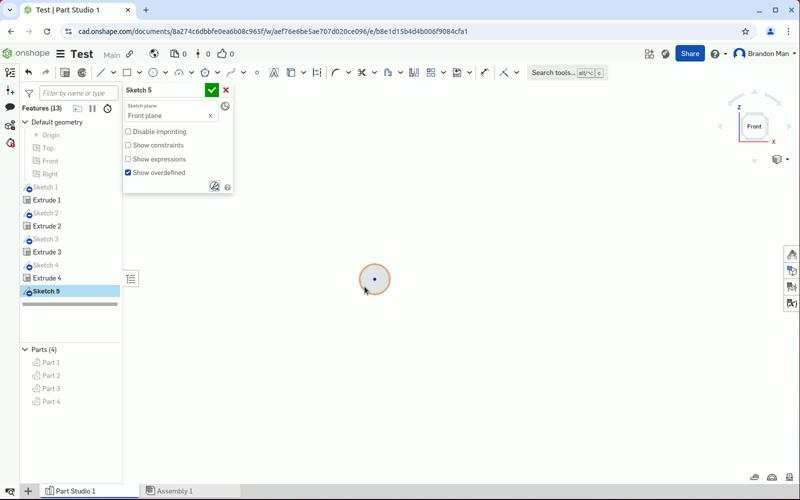
scroll(6)
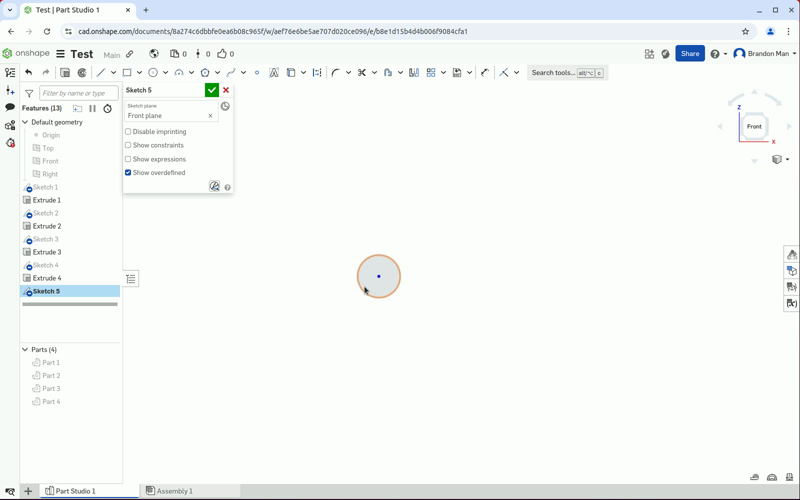
scroll(6)
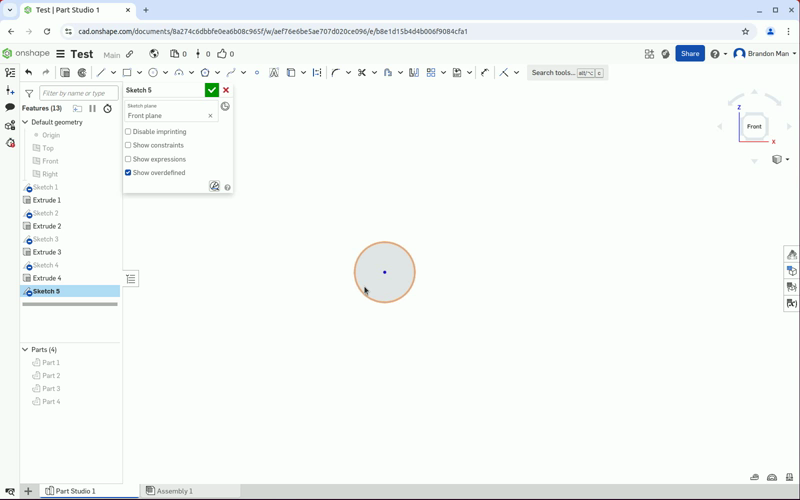
scroll(6)
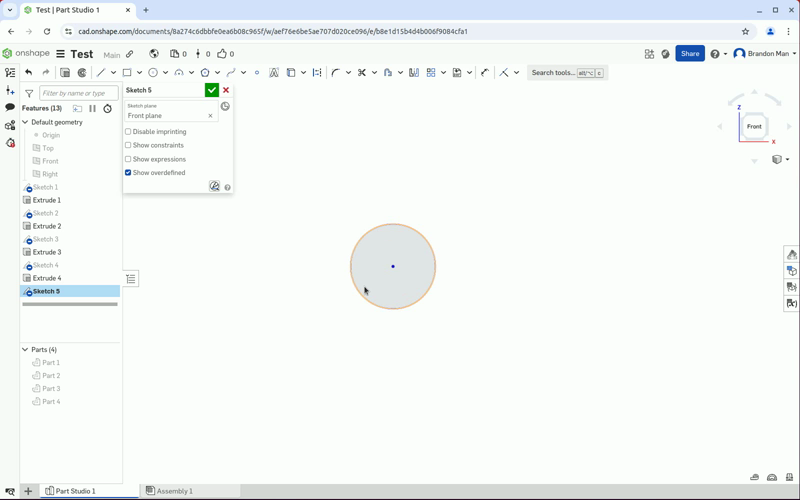
scroll(6)
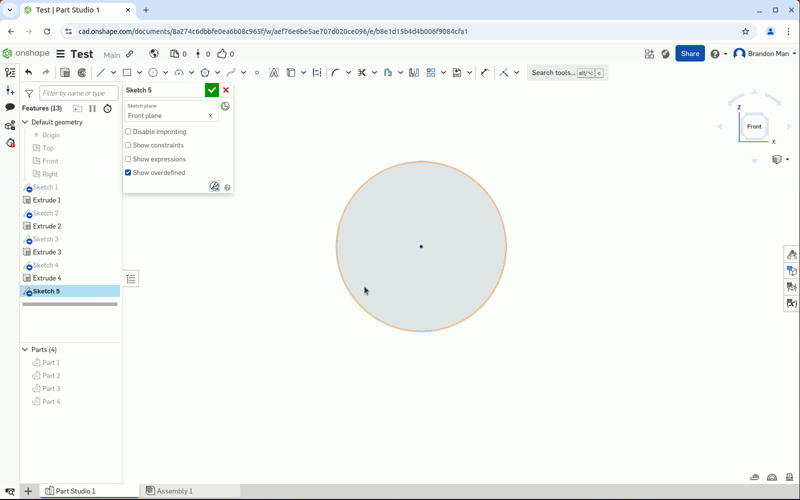
click(364, 286)
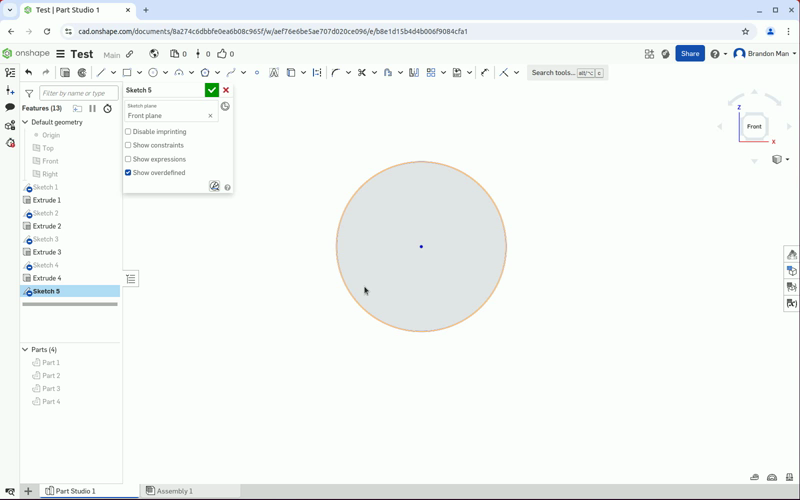
scroll(-6)
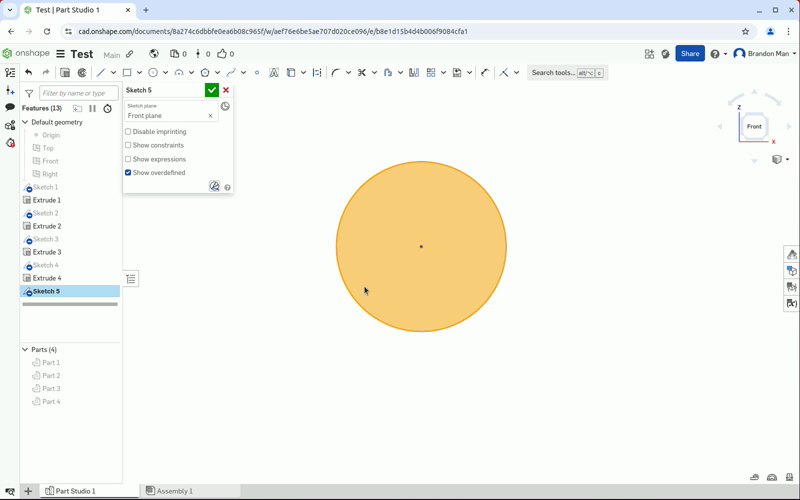
scroll(-6)
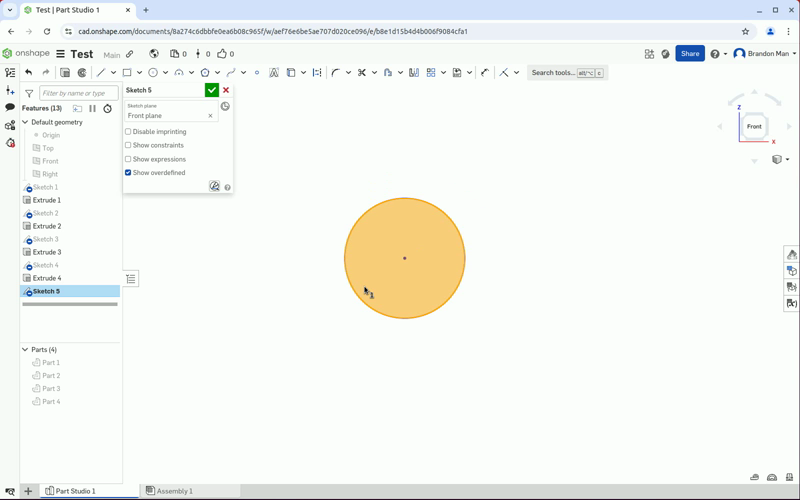
scroll(-6)
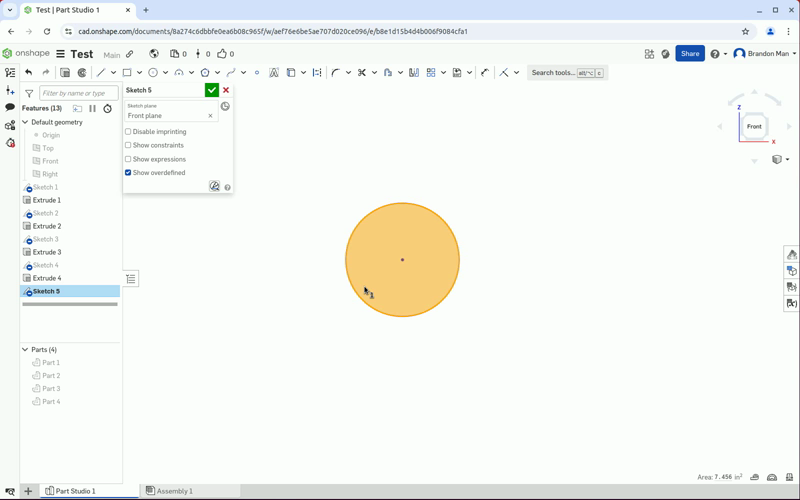
scroll(-6)
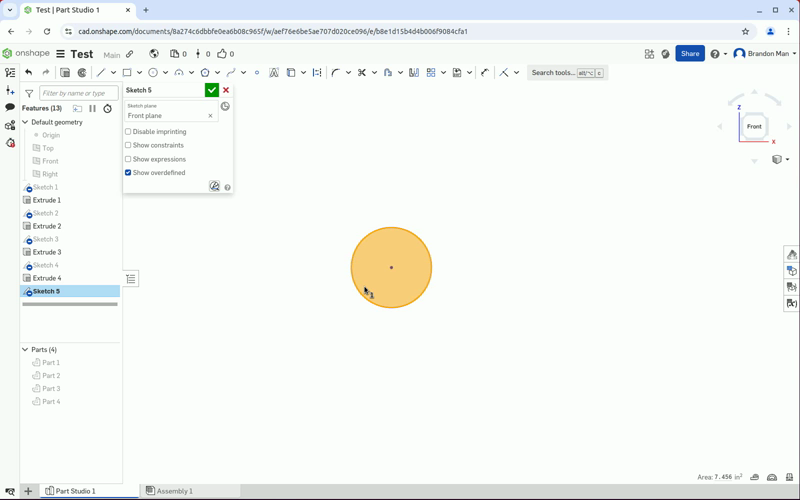
scroll(-6)
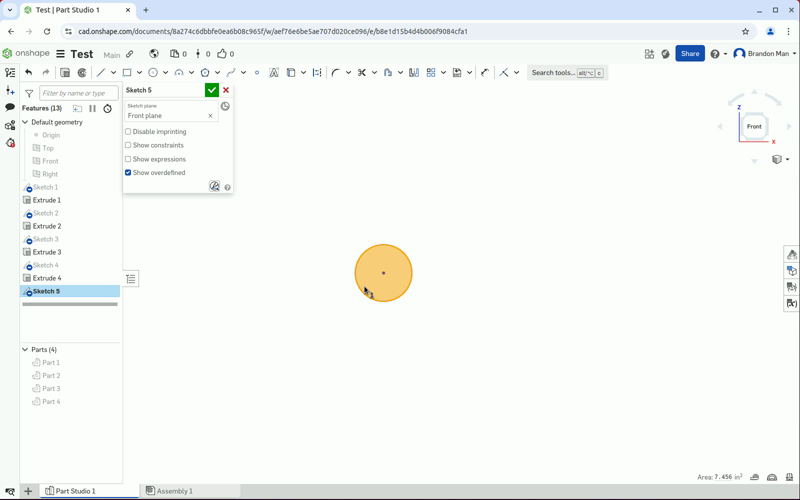
scroll(-6)
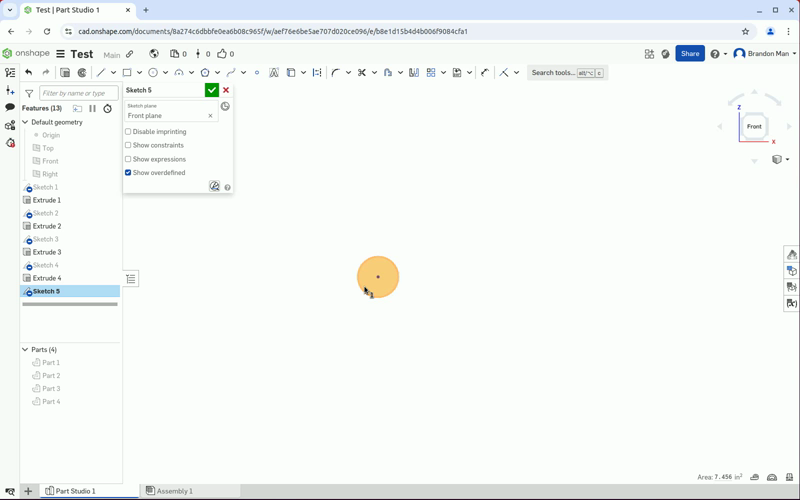
scroll(-6)
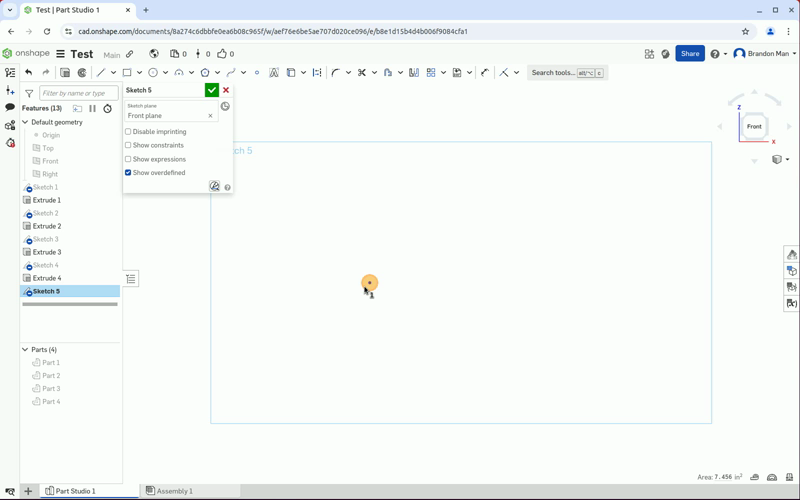
mouse_move(73, 352)
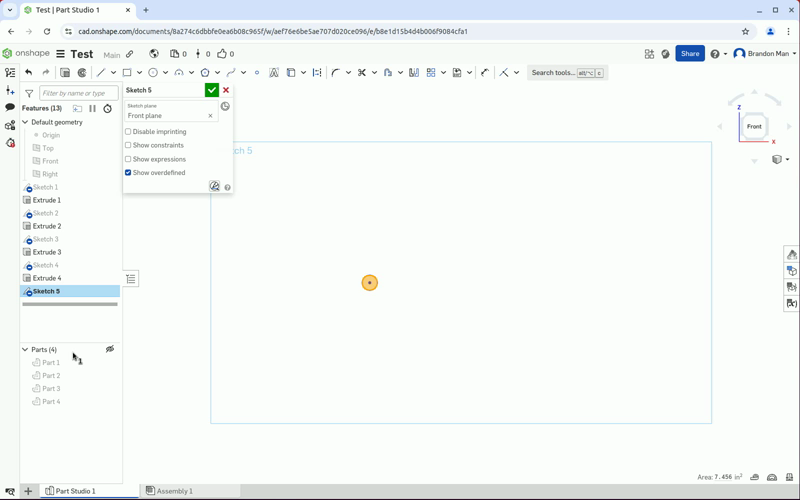
key(shift+y)
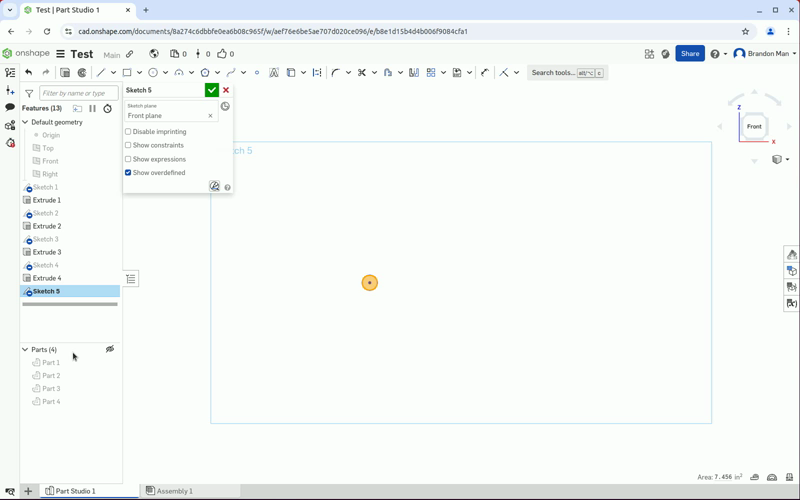
key(shift+e)
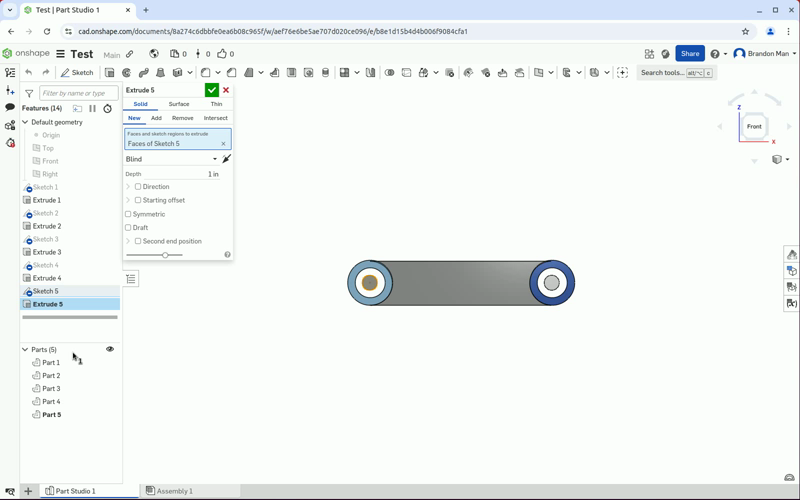
mouse_move(143, 106)
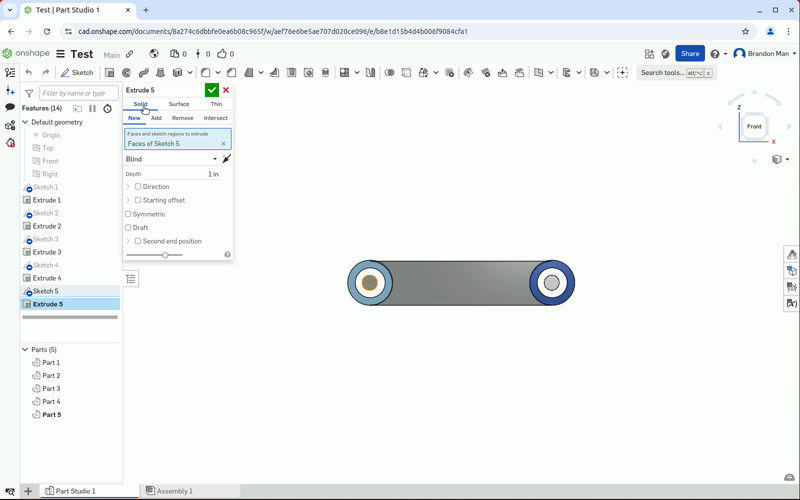
click(143, 106)
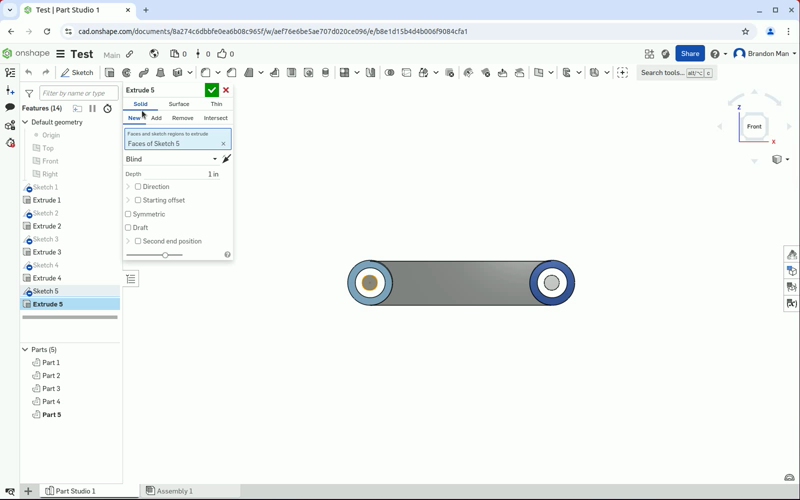
mouse_move(137, 120)
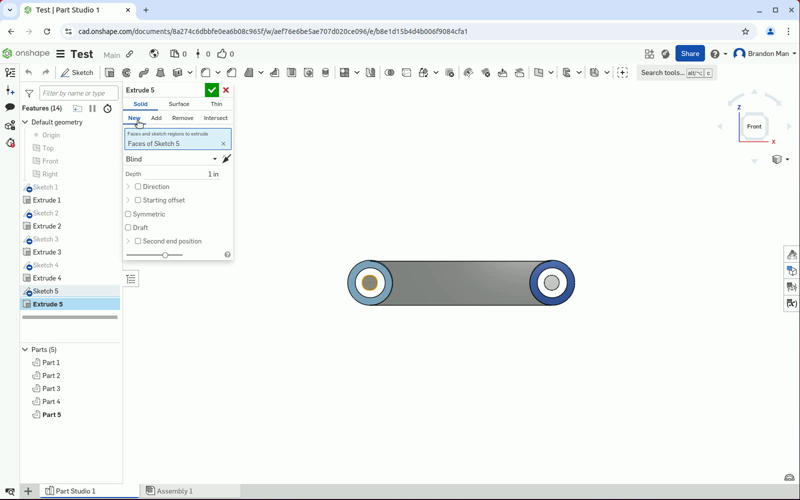
click(137, 120)
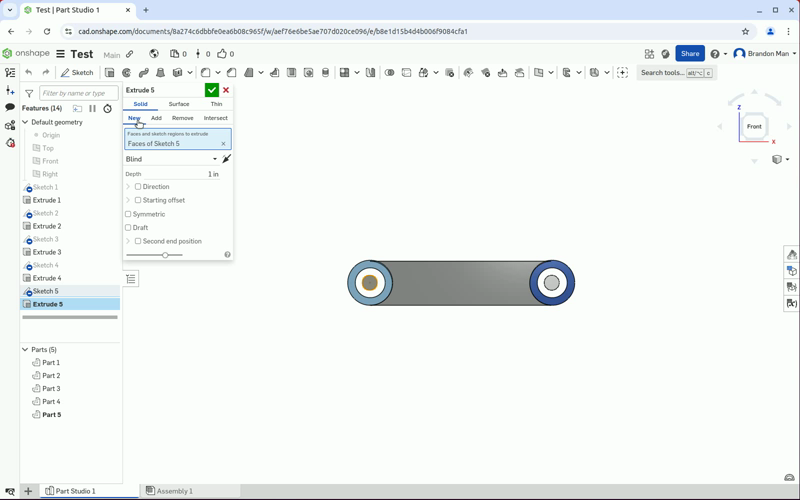
key(tab, 4)
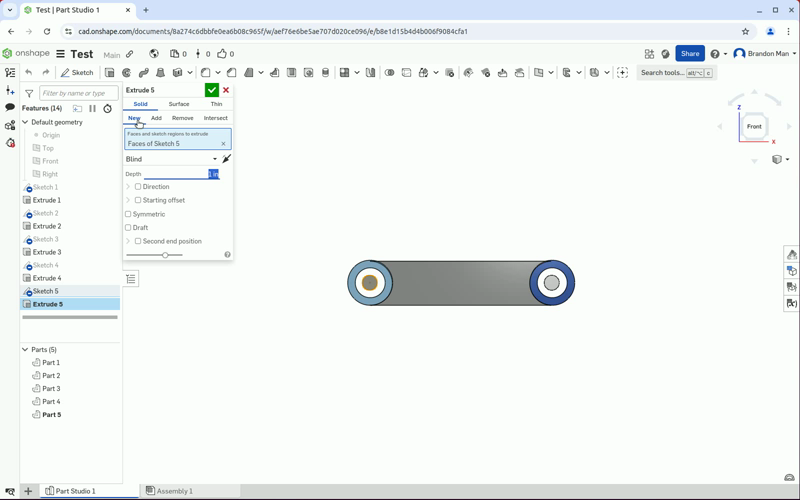
text(3.852)
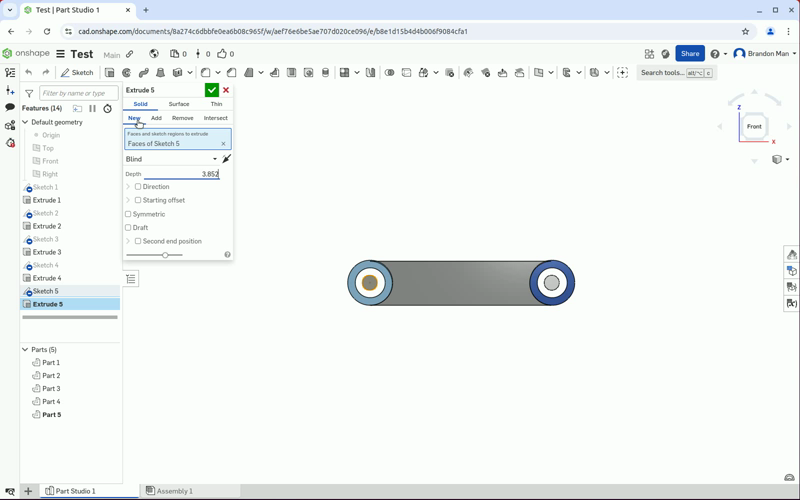
key(tab, 3)
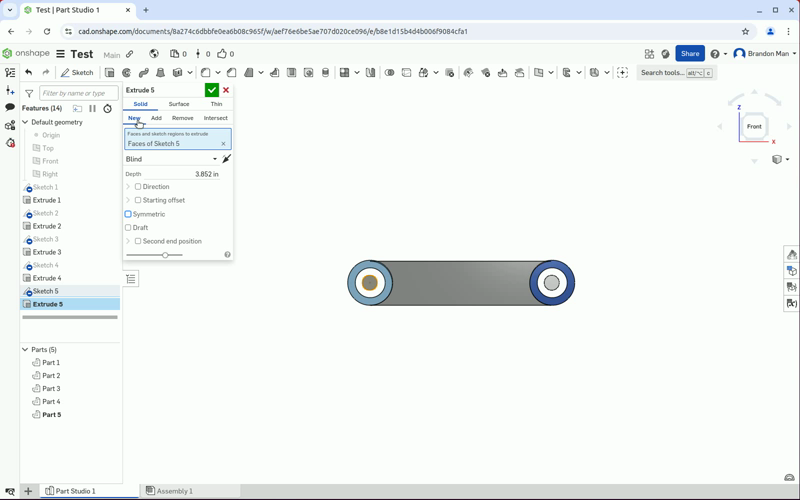
key(space)
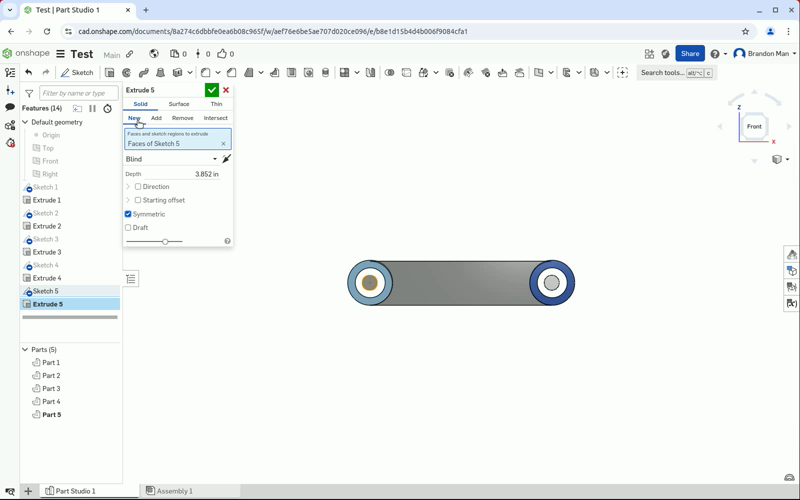
key(enter)
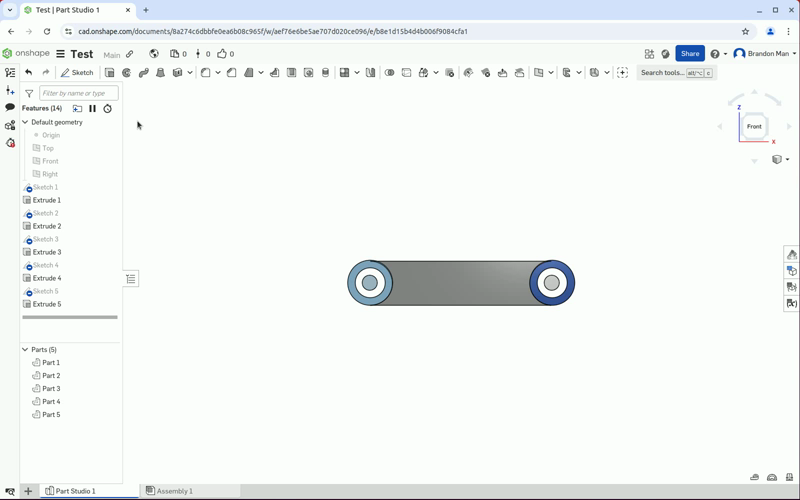
key(shift+h)
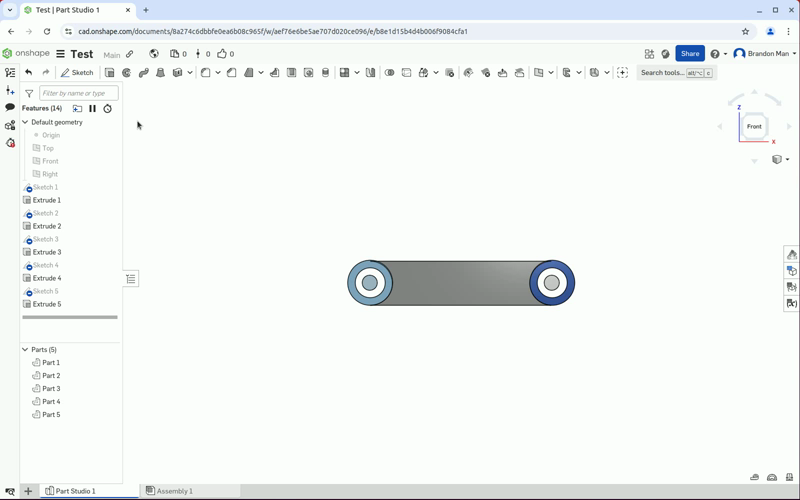
key(shift+h)
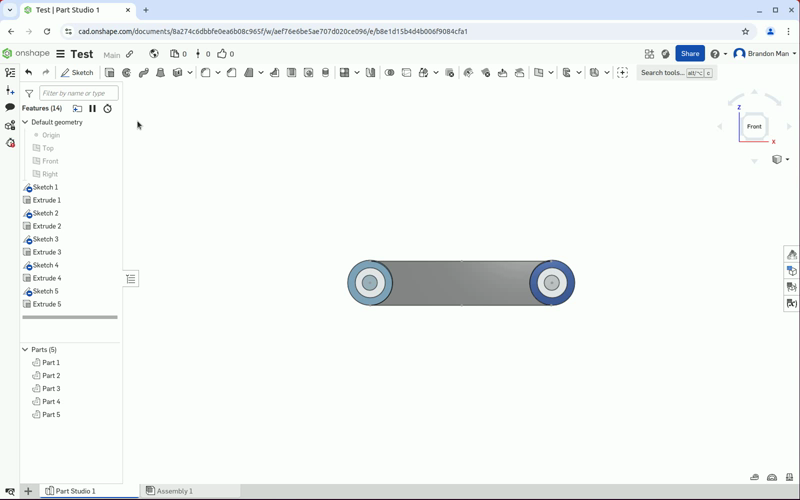
key(shift+7)
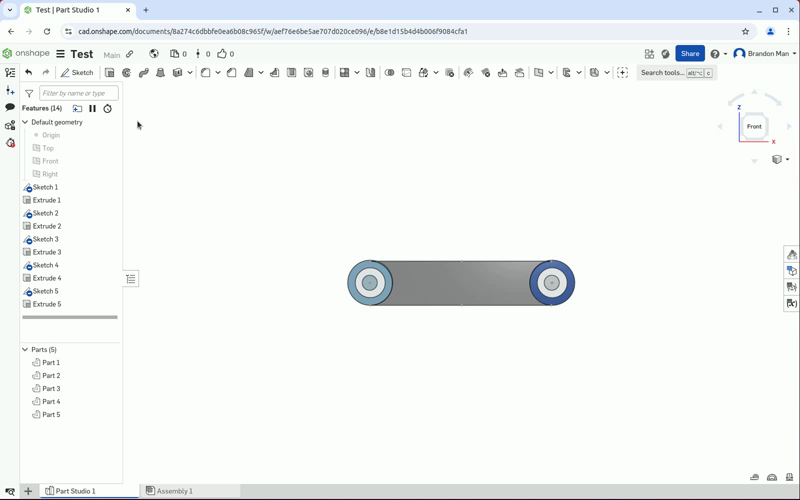
key(left, 2)
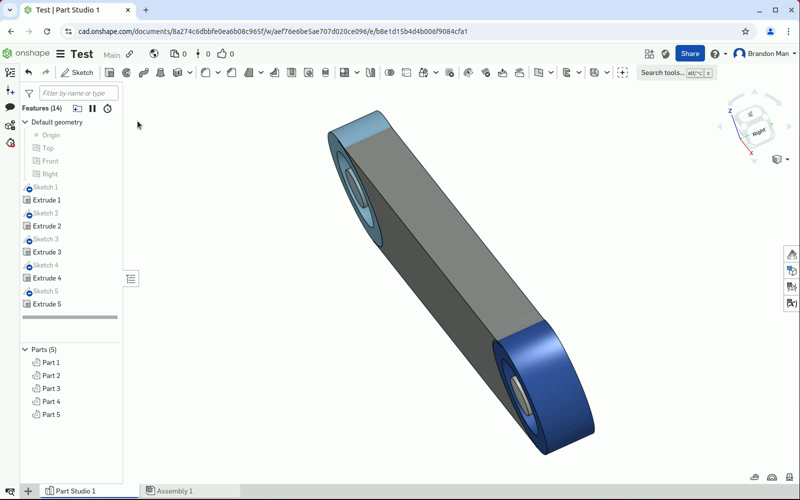
key(down, 2)
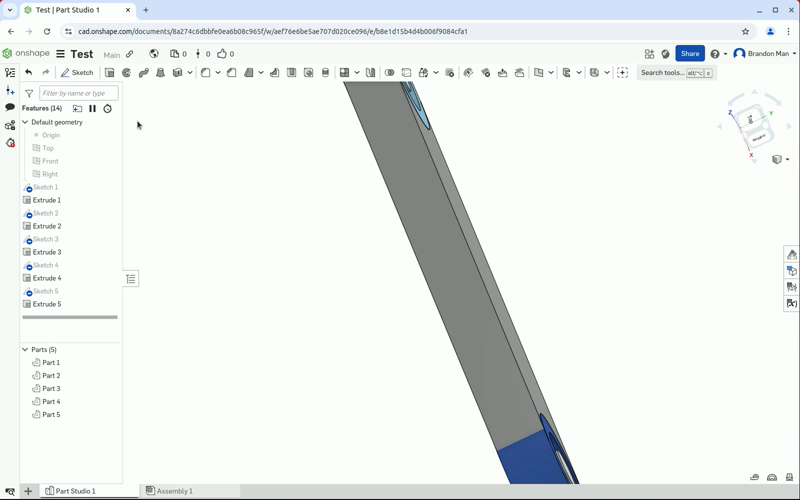
key(up, 2)
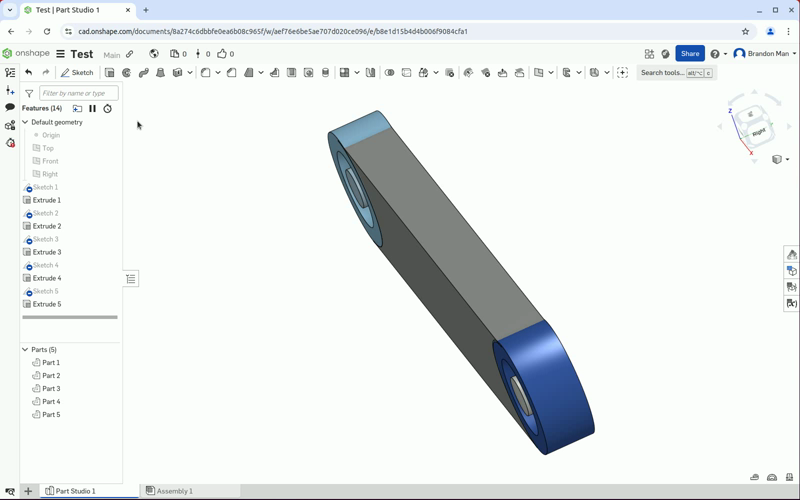
key(right, 2)
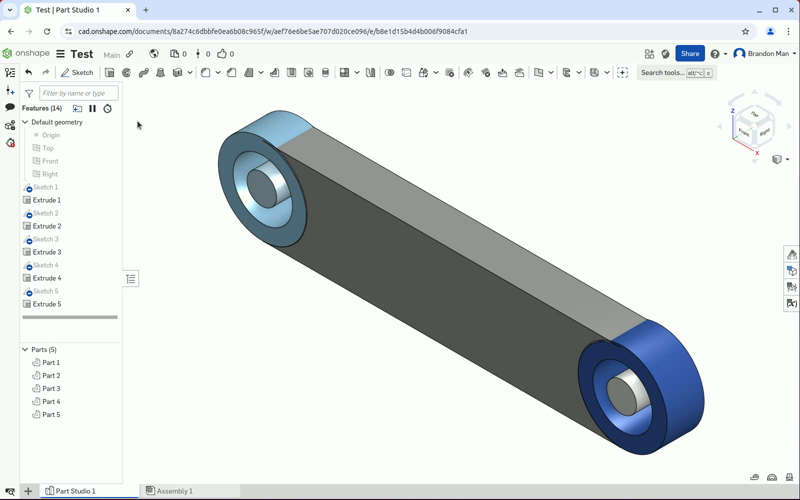
mouse_move(73, 189)
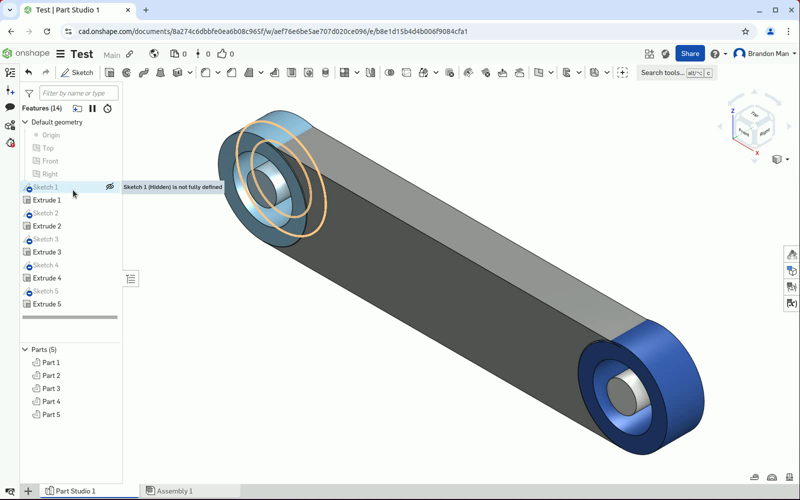
click(73, 189)